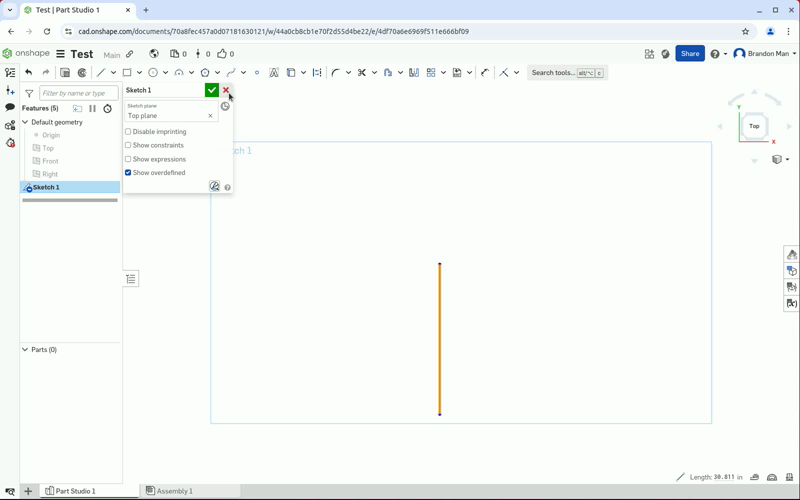
key(shift+h)
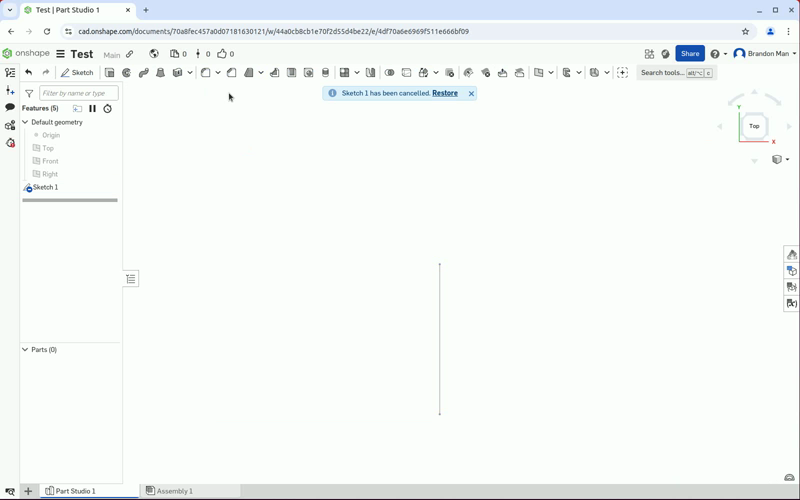
key(shift+s)
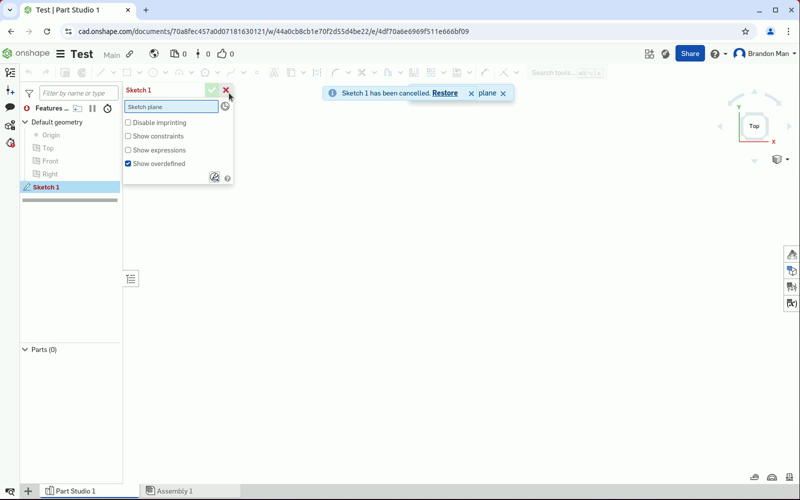
mouse_move(73, 150)
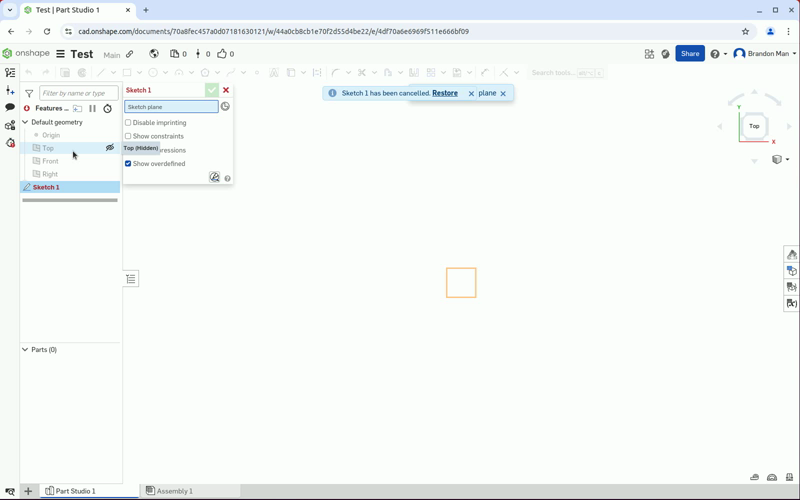
click(73, 150)
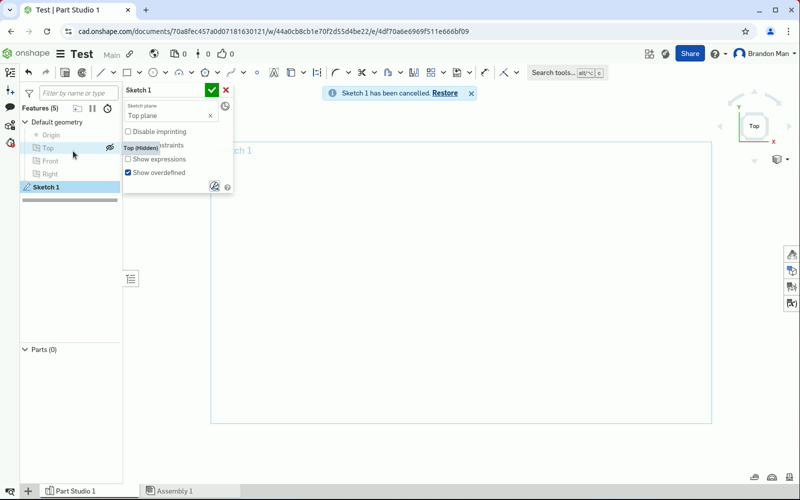
mouse_move(73, 352)
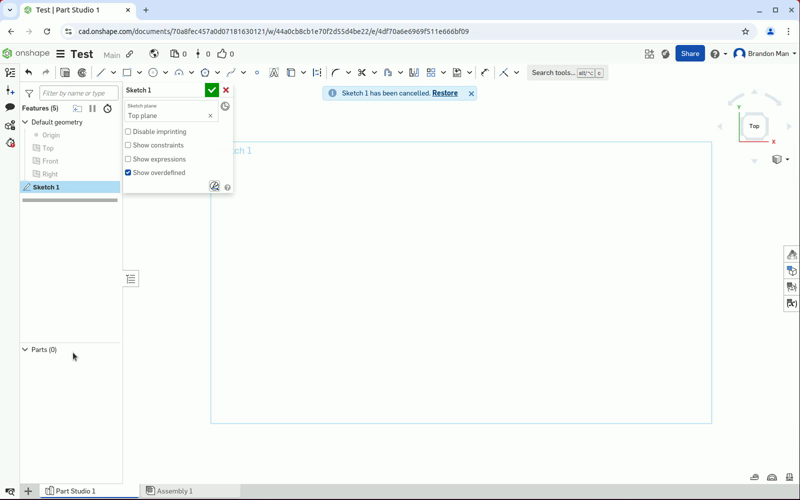
key(y)
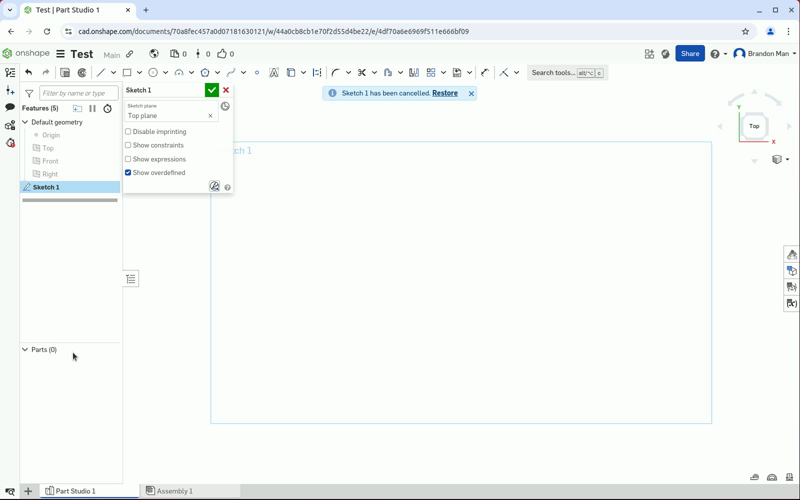
key(l)
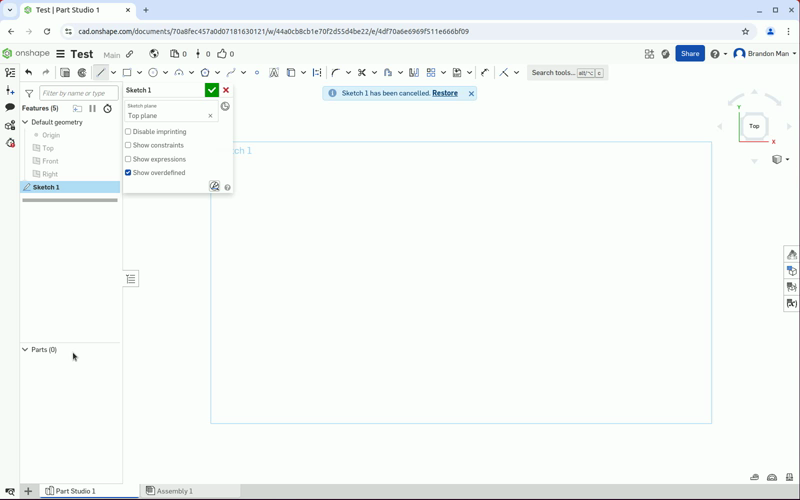
key_down(shift)
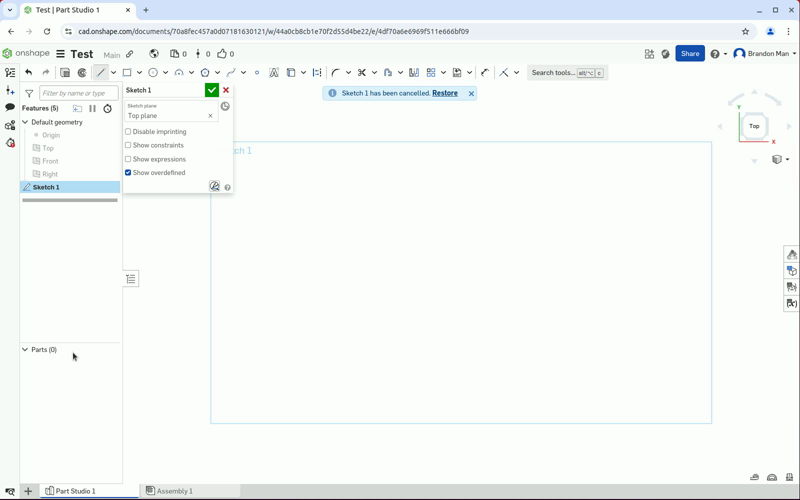
mouse_move(406, 395)
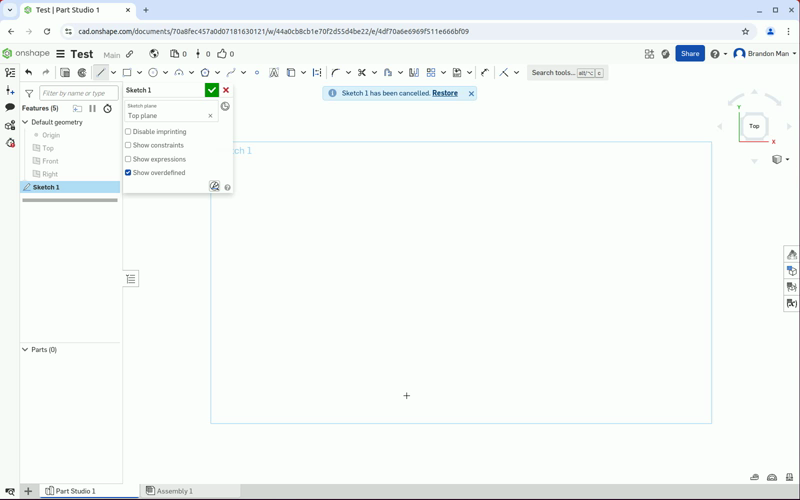
click(406, 395)
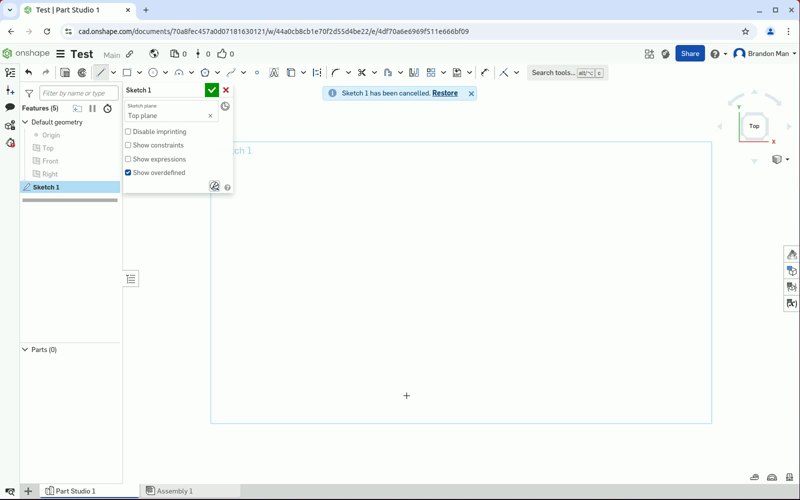
key_up(shift)
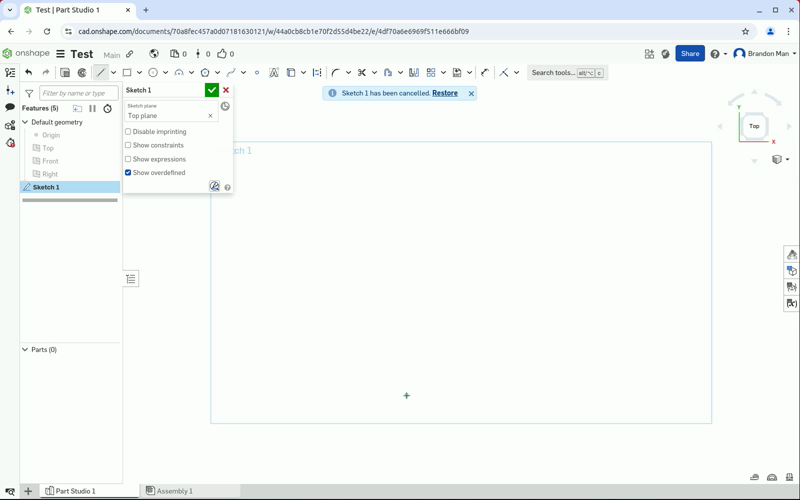
key_down(shift)
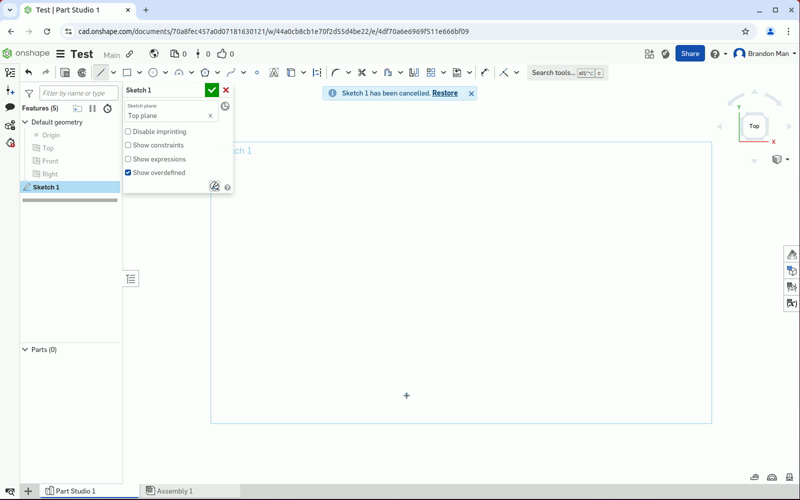
mouse_move(501, 395)
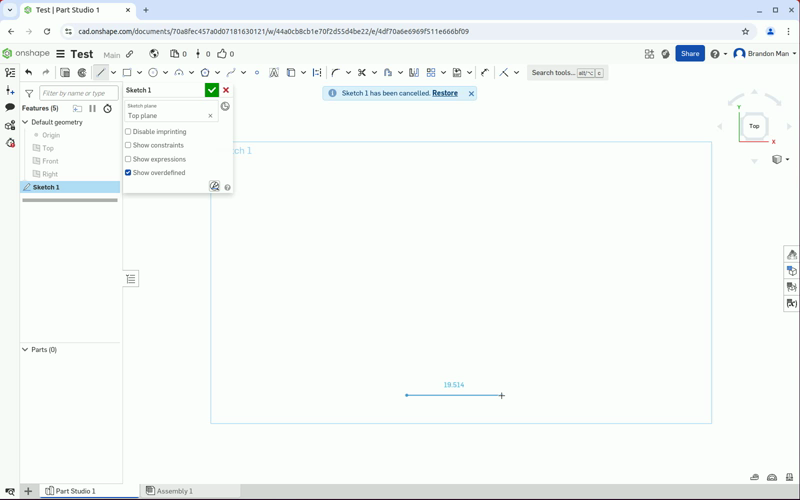
click(501, 395)
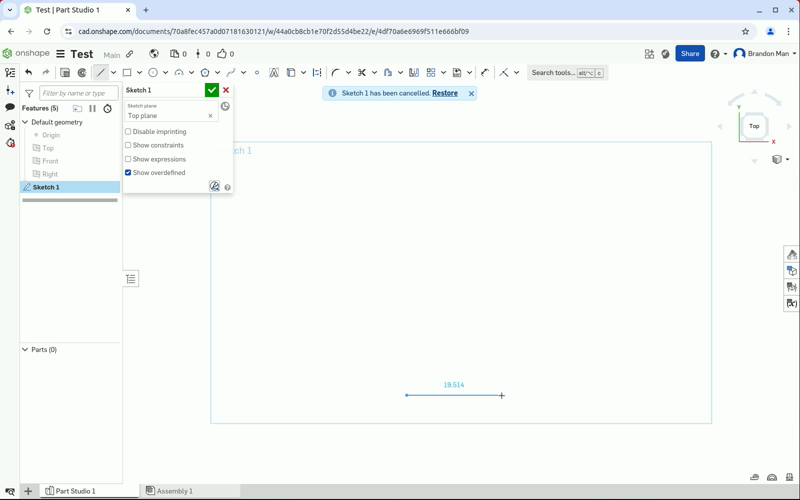
key_up(shift)
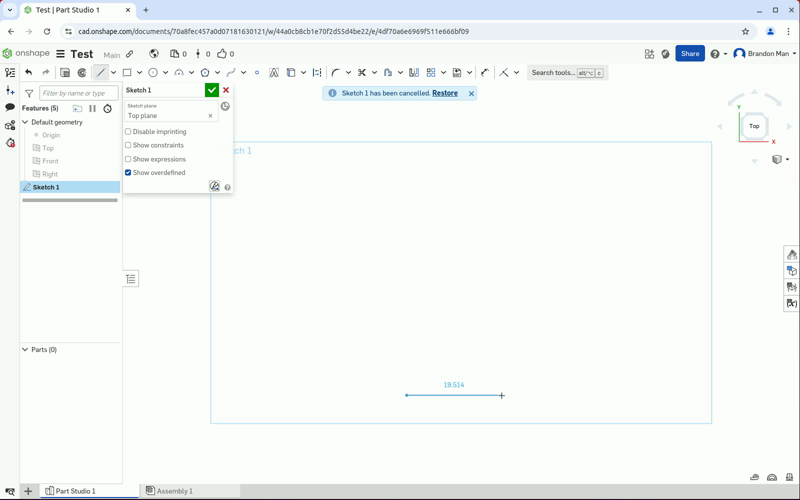
key_down(shift)
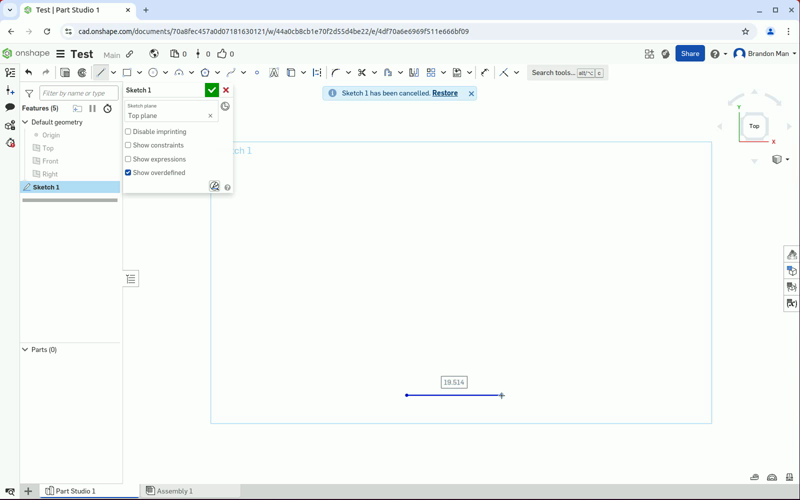
mouse_move(501, 300)
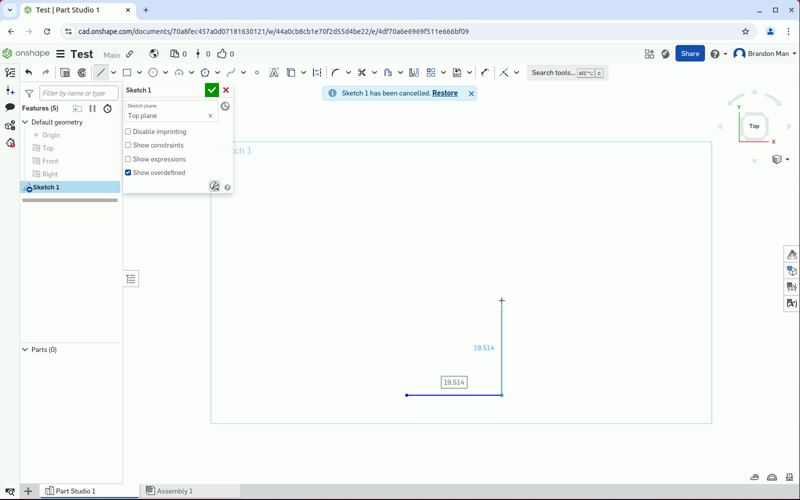
click(501, 300)
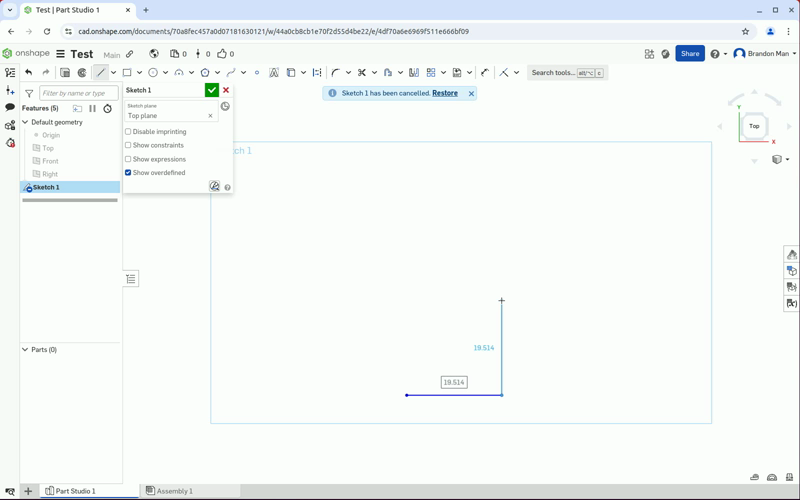
key_up(shift)
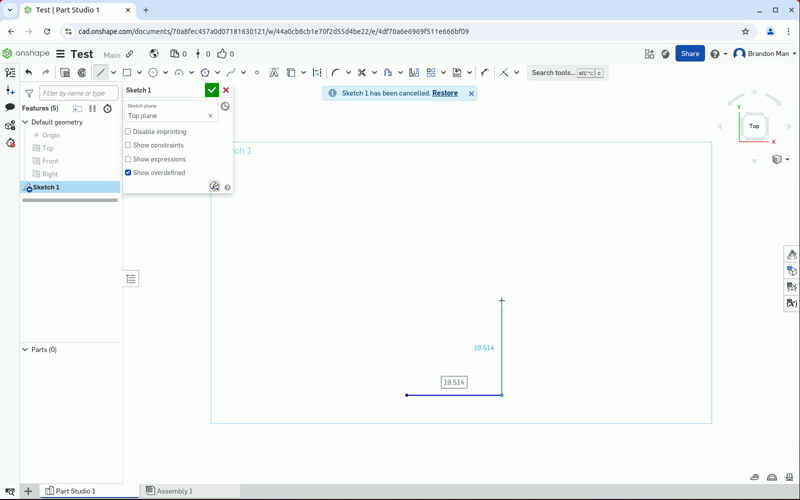
key_down(shift)
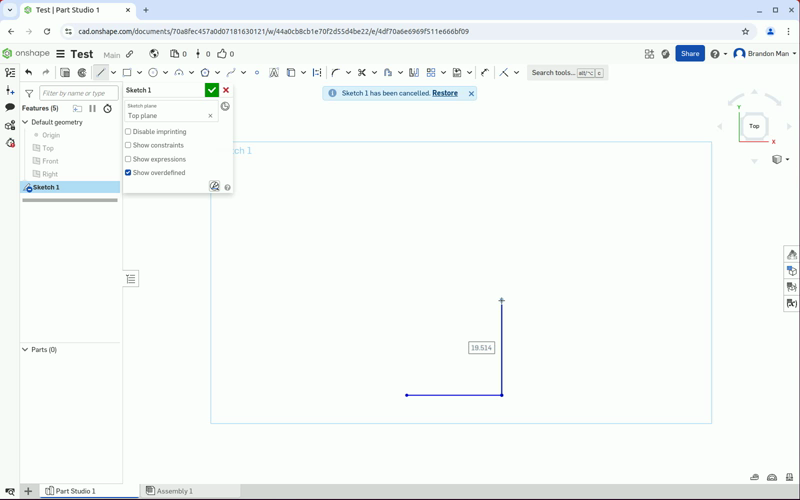
mouse_move(406, 300)
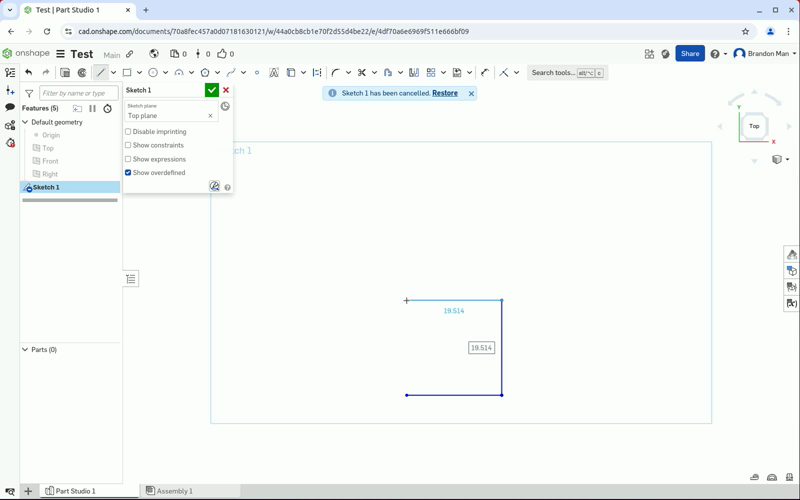
click(406, 300)
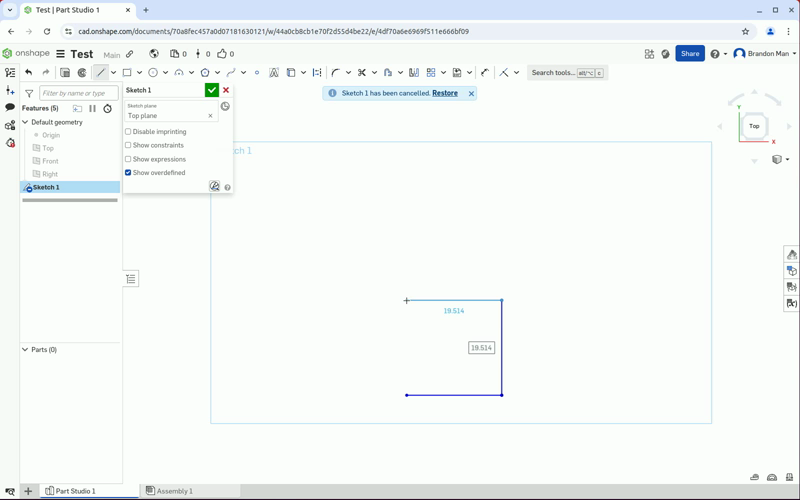
key_up(shift)
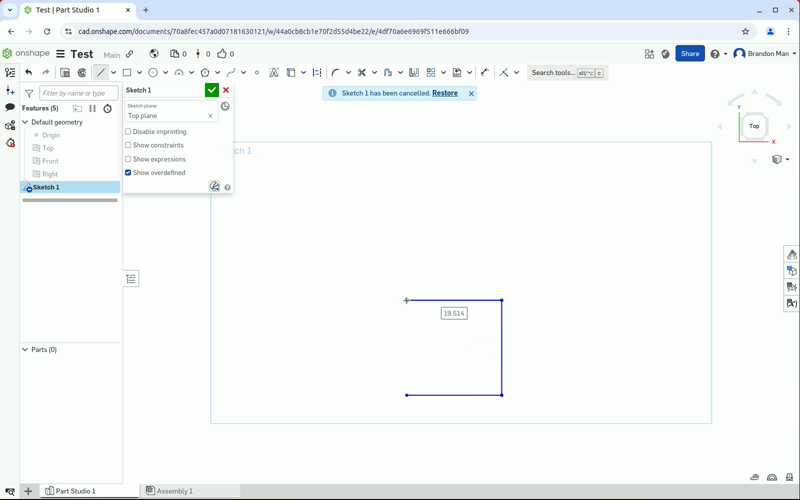
key_down(shift)
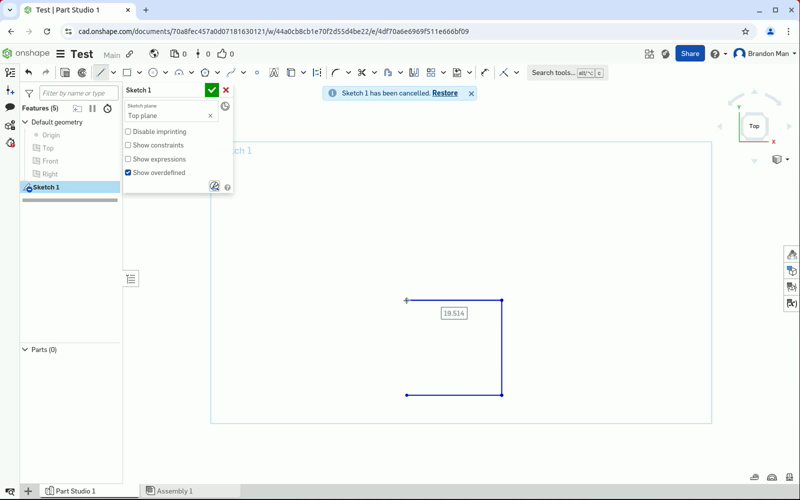
mouse_move(406, 395)
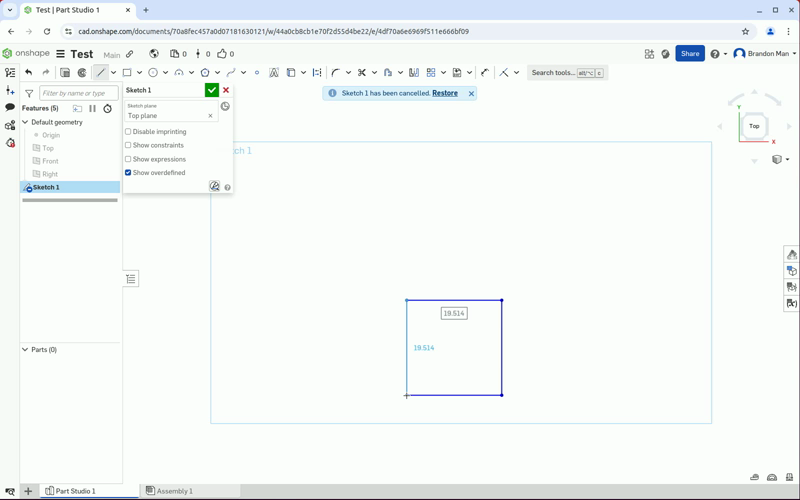
key_up(shift)
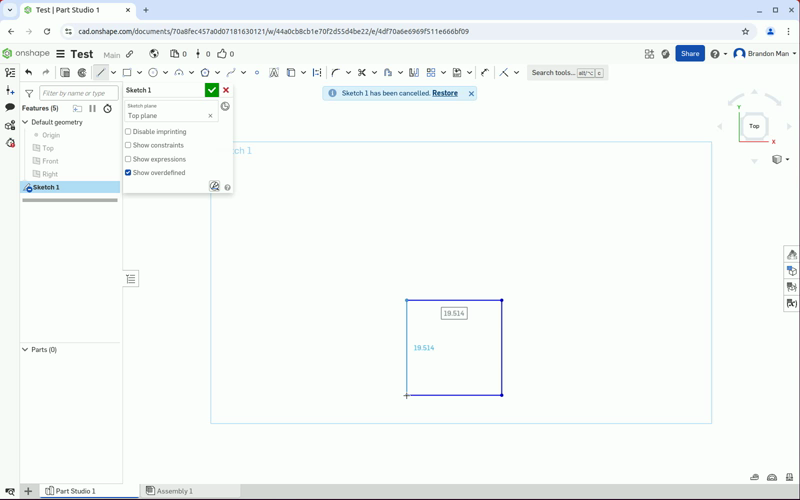
click(406, 395)
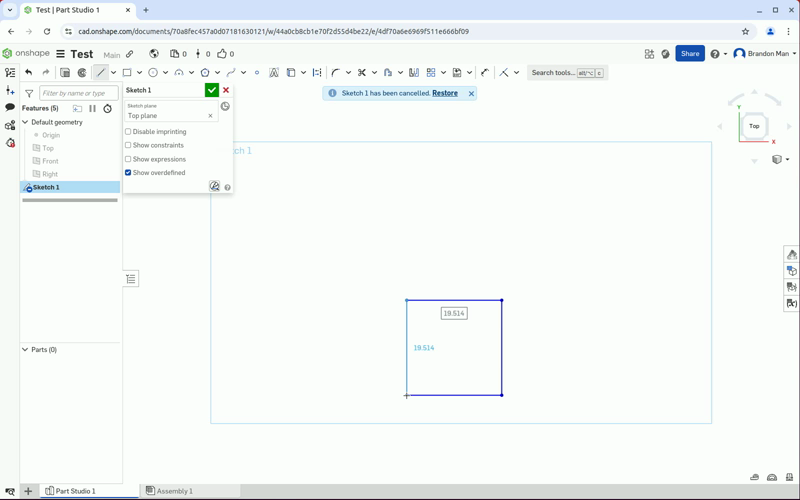
key(esc)
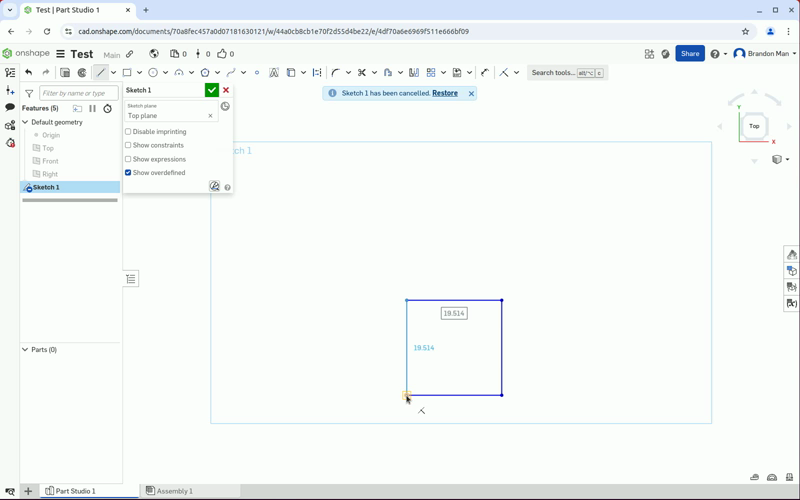
mouse_move(431, 379)
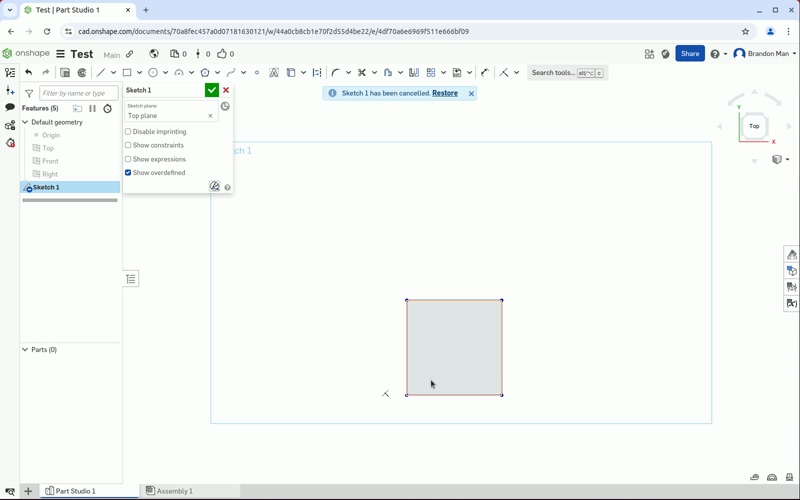
click(431, 379)
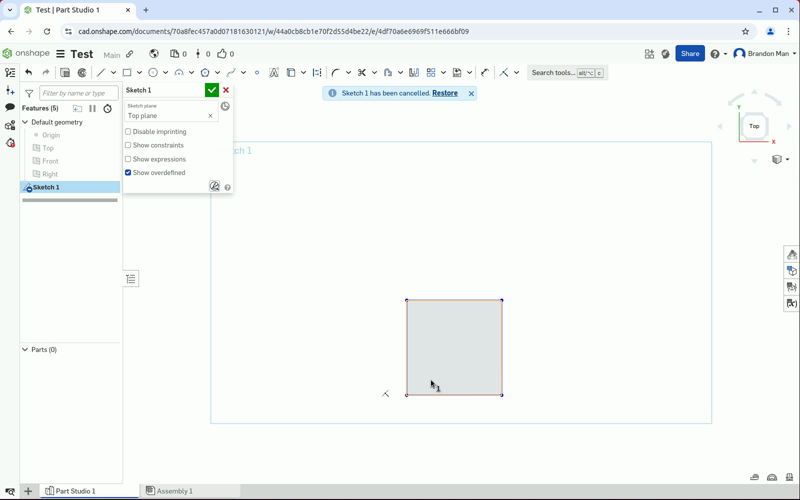
mouse_move(73, 352)
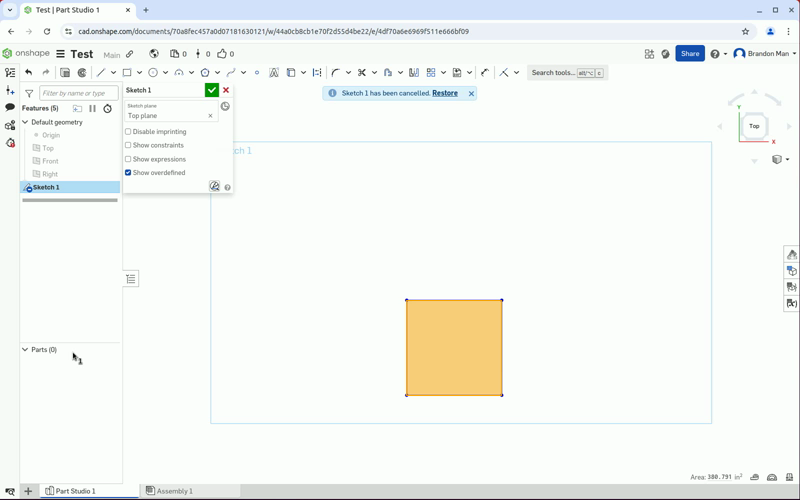
key(shift+y)
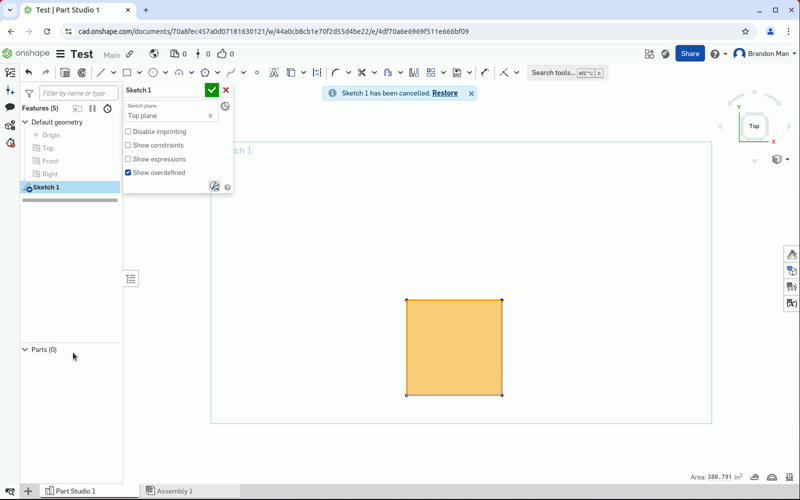
key(shift+e)
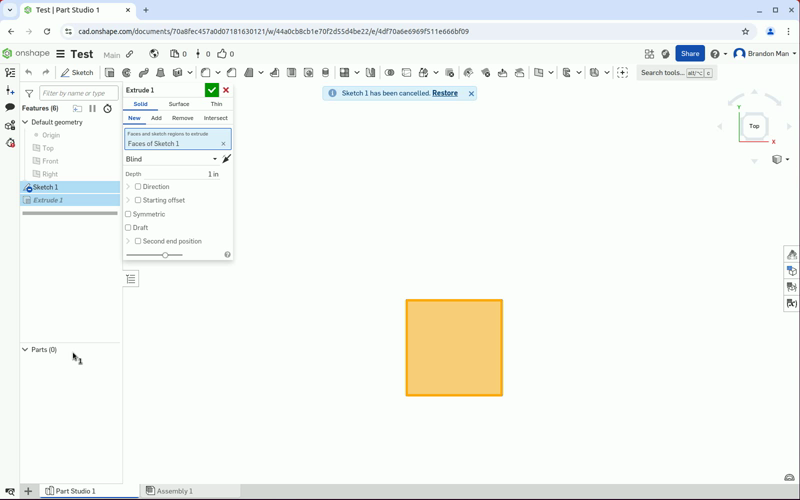
mouse_move(143, 106)
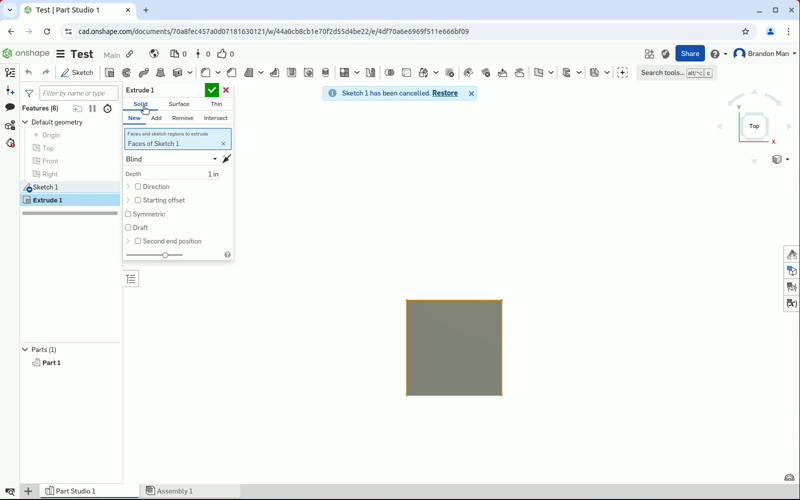
click(143, 106)
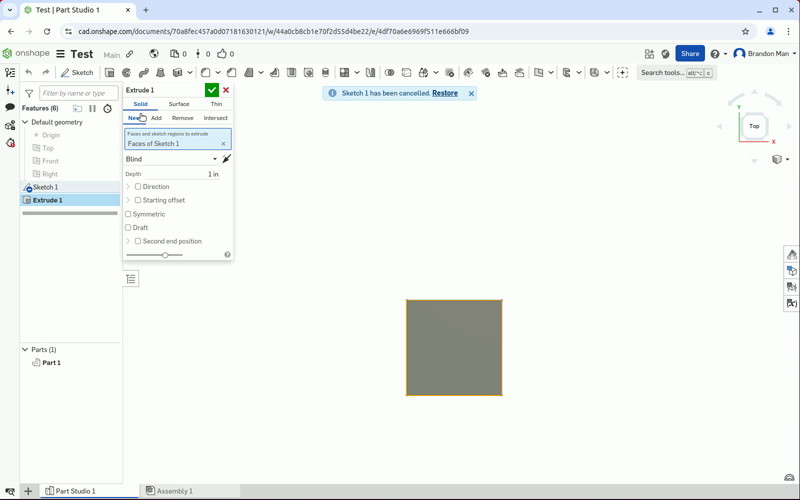
mouse_move(137, 120)
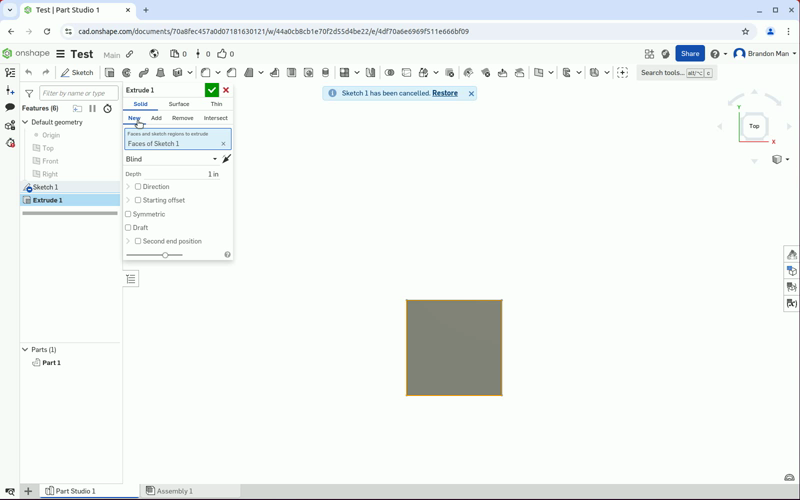
click(137, 120)
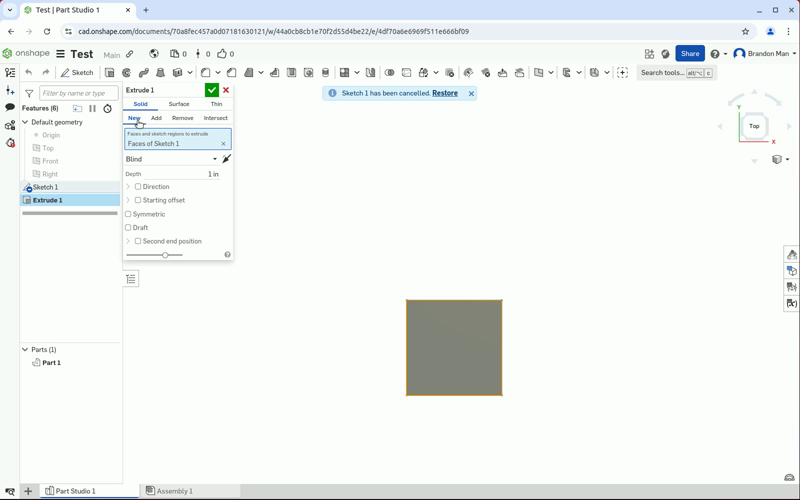
key(tab, 4)
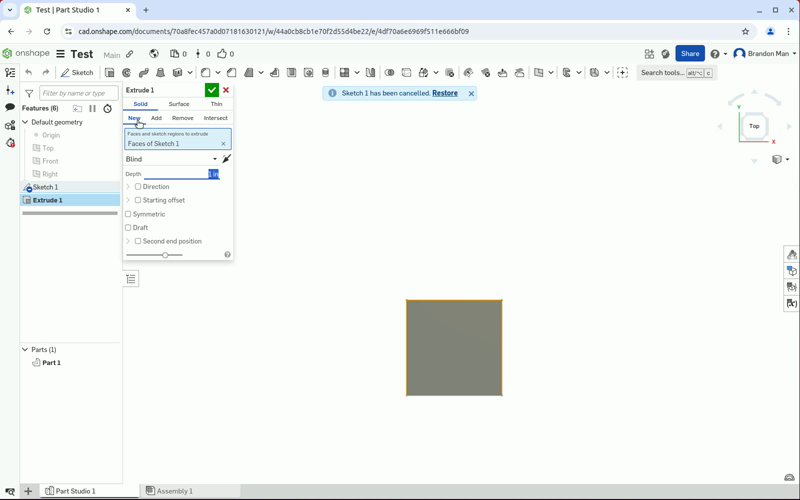
text(6.74)
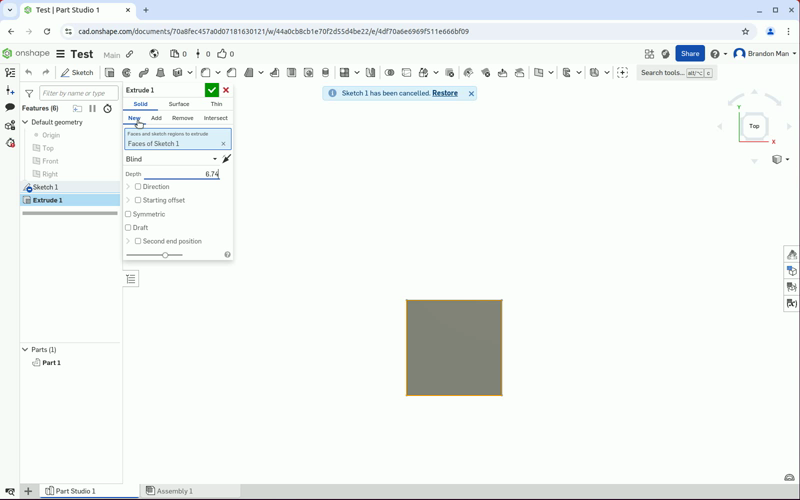
key(enter)
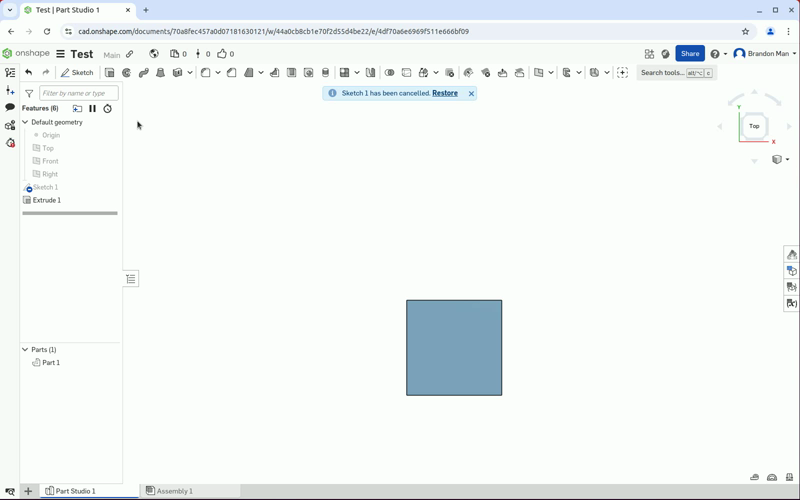
key(shift+h)
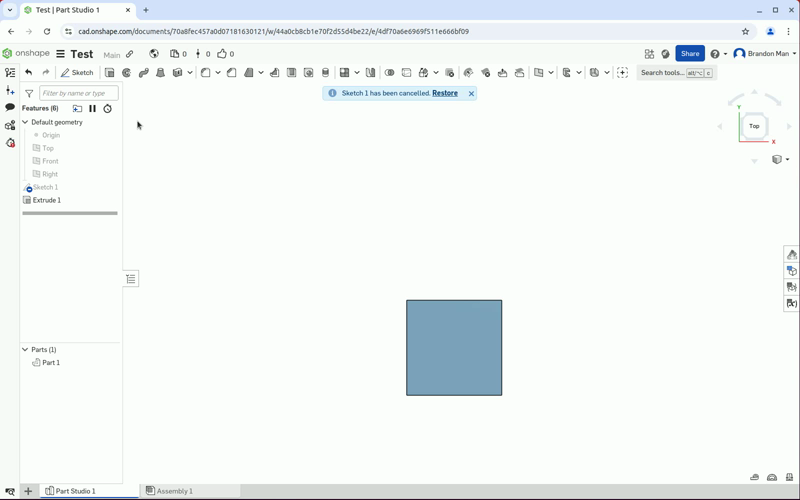
key(shift+h)
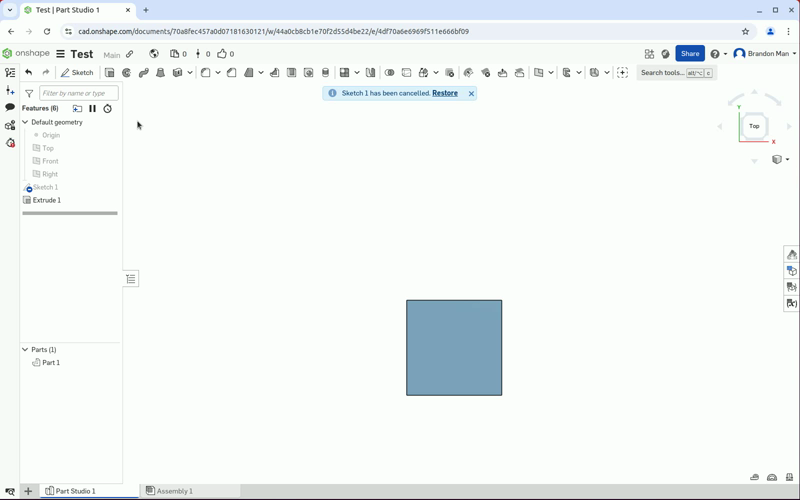
mouse_move(73, 189)
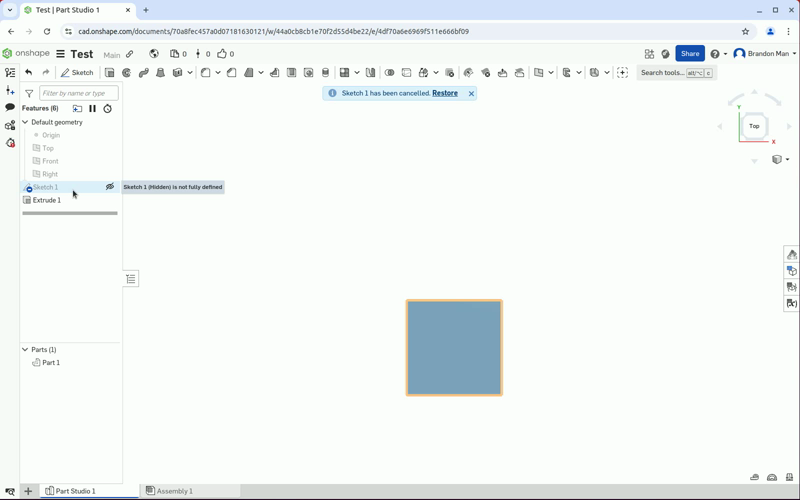
click(73, 189)
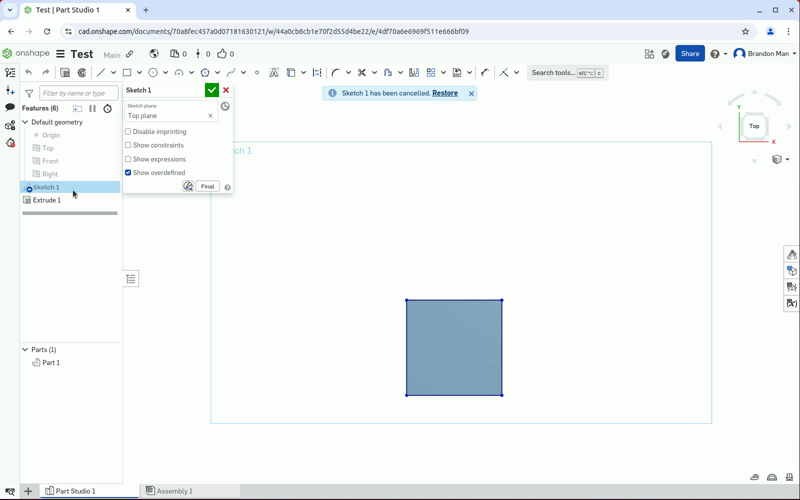
mouse_move(229, 92)
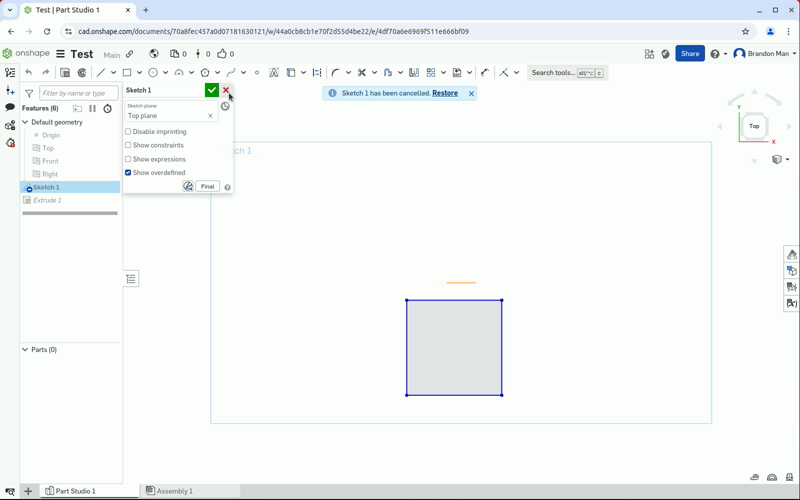
click(229, 92)
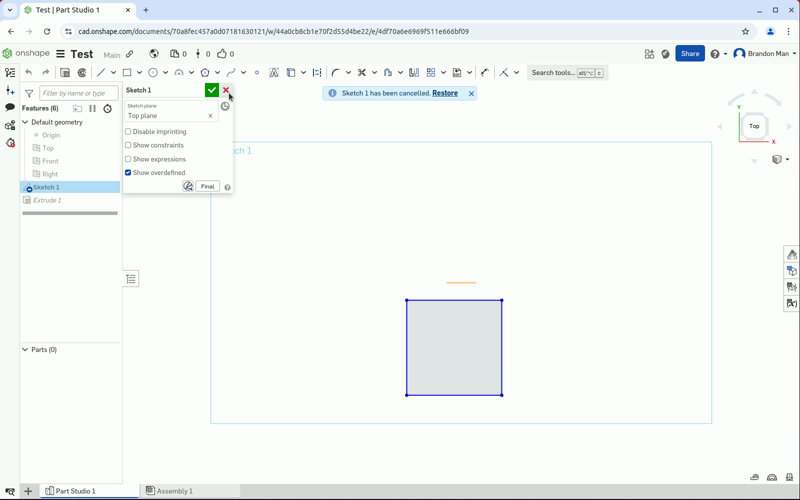
key(shift+s)
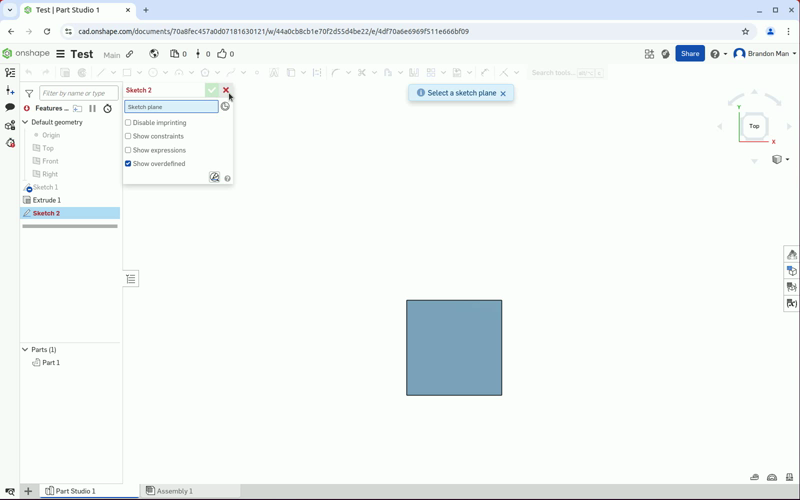
mouse_move(73, 150)
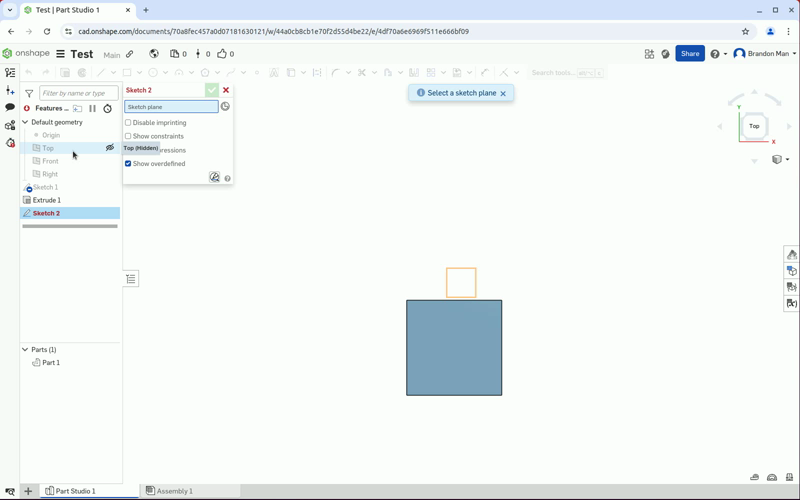
click(73, 150)
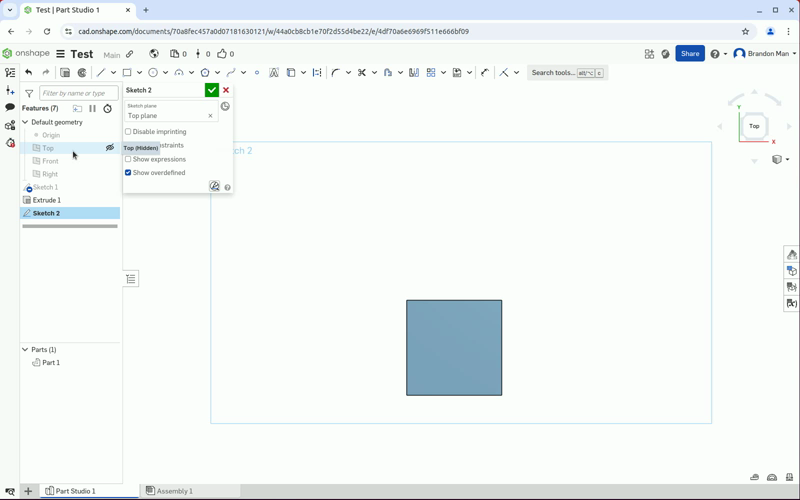
mouse_move(73, 352)
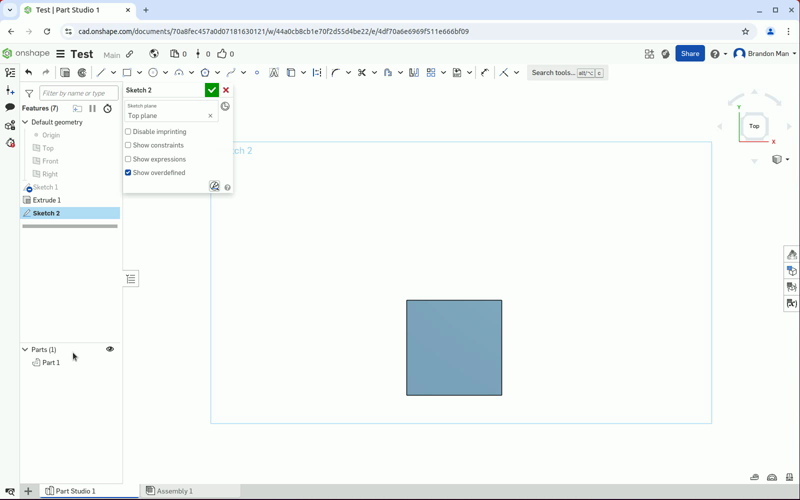
key(y)
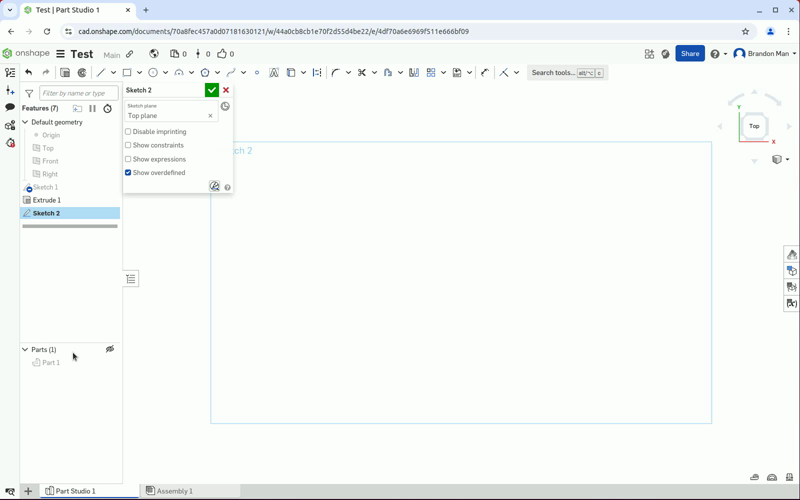
key(l)
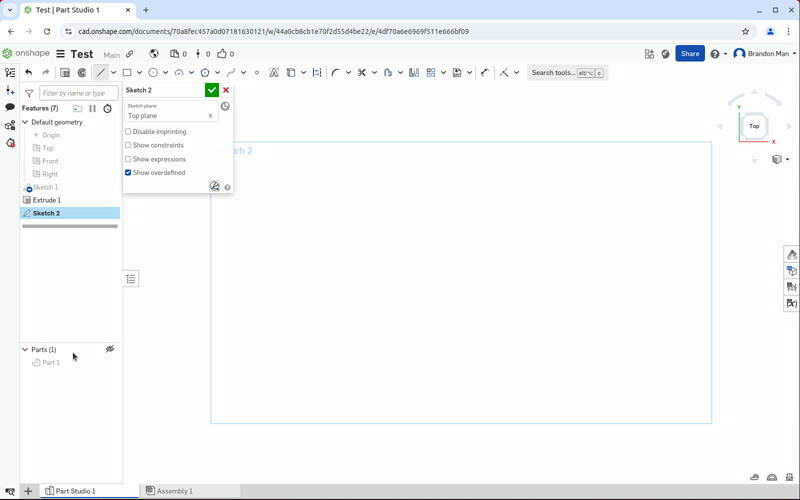
key_down(shift)
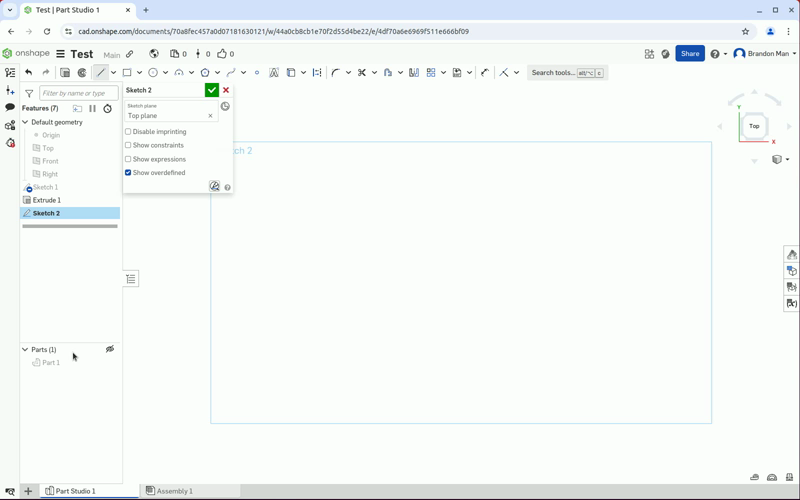
mouse_move(406, 300)
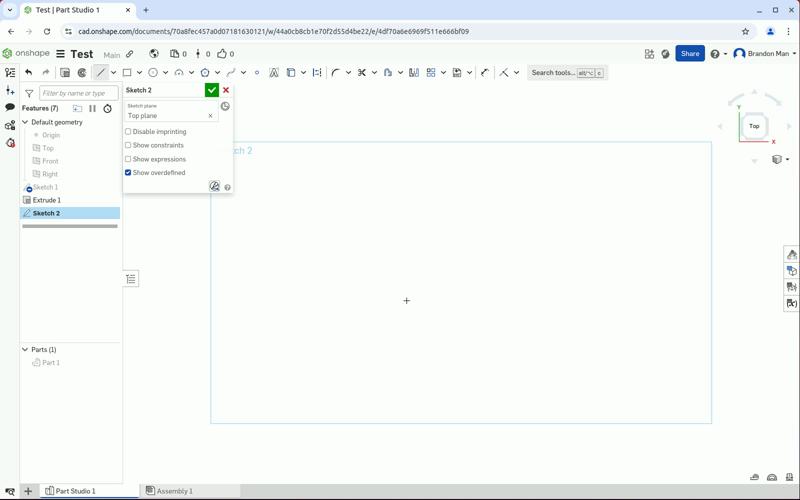
click(406, 300)
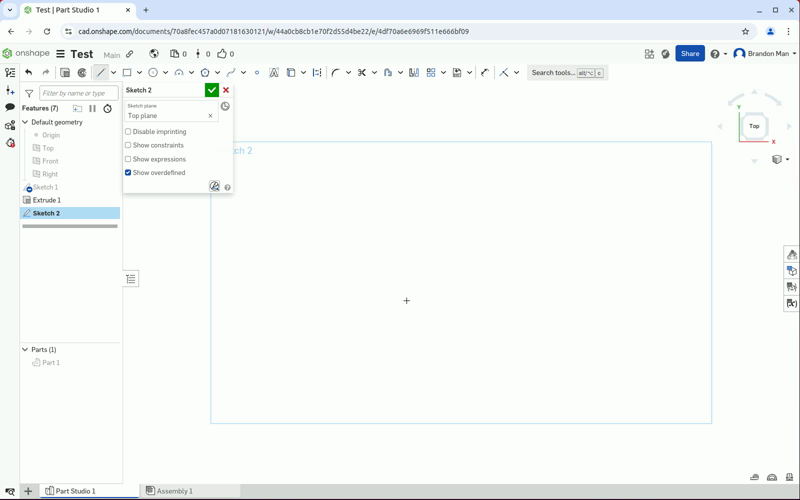
key_up(shift)
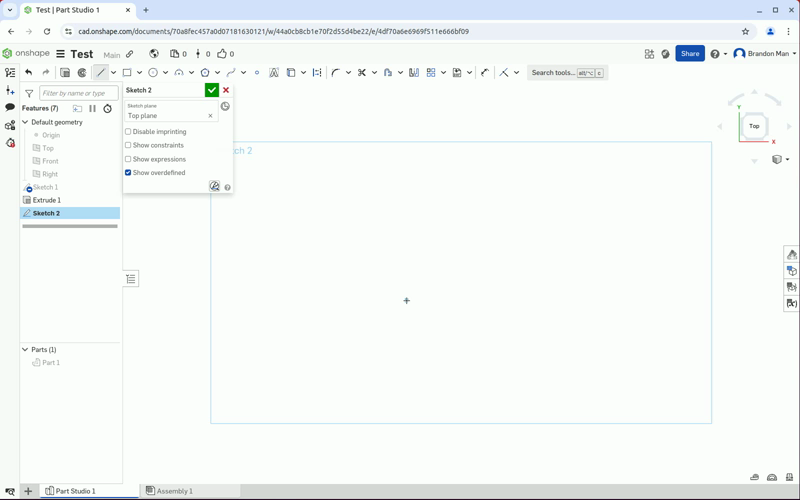
key_down(shift)
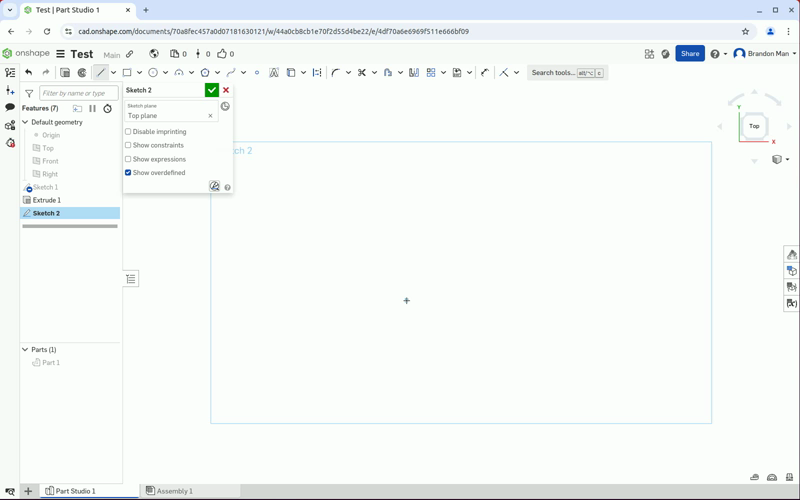
mouse_move(501, 300)
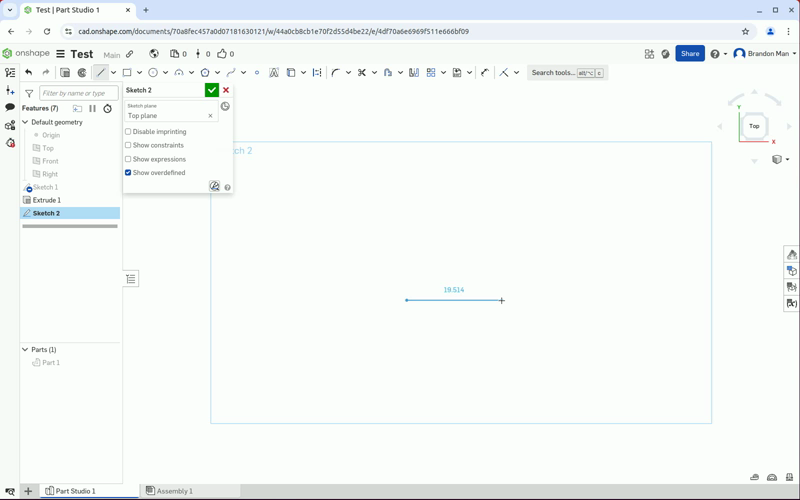
click(501, 300)
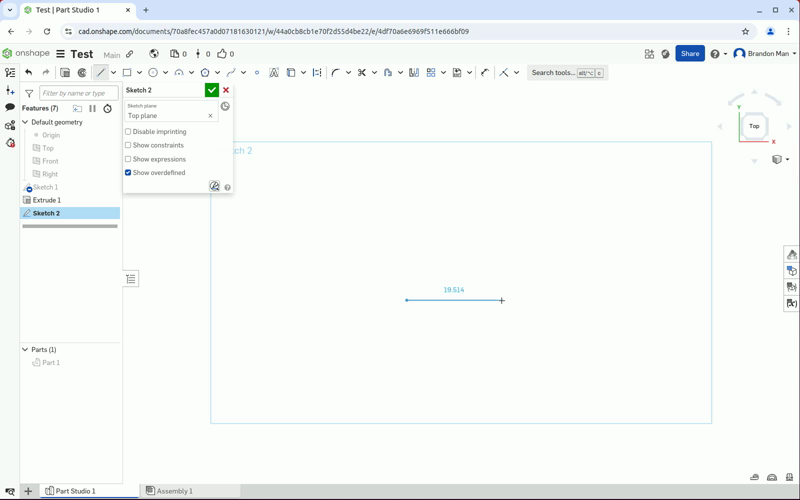
key_up(shift)
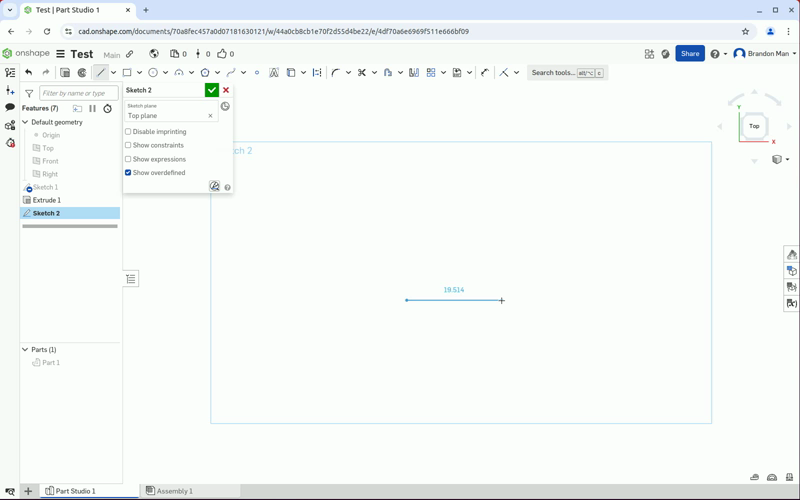
key(esc)
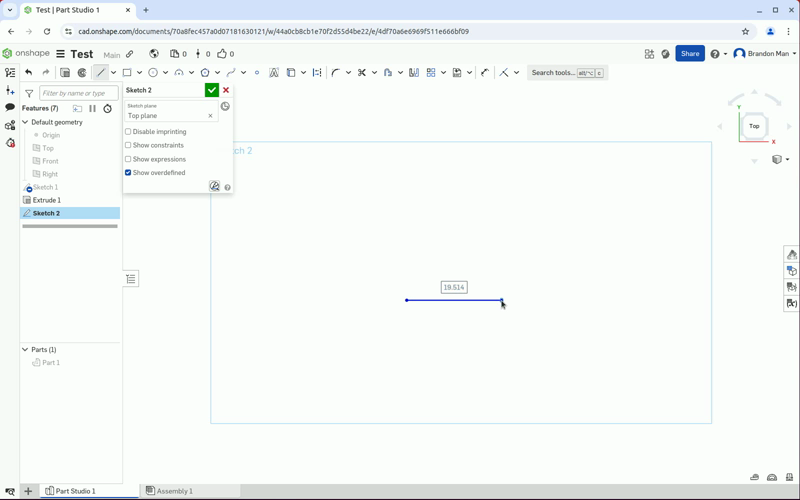
key(a)
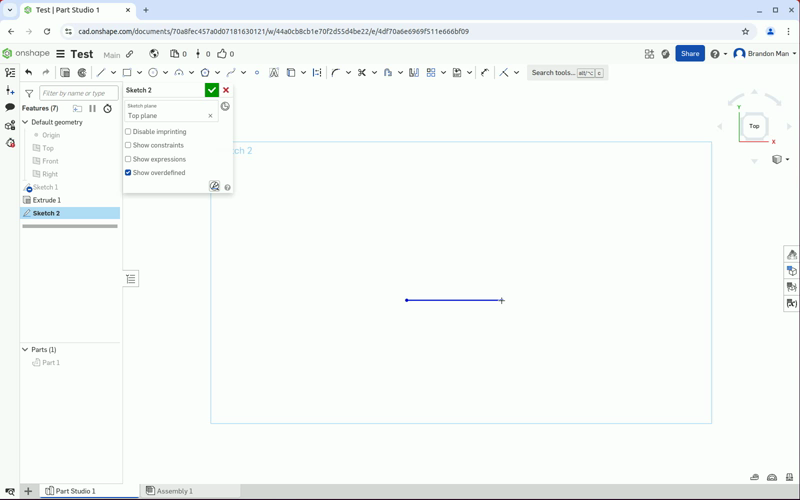
mouse_move(501, 300)
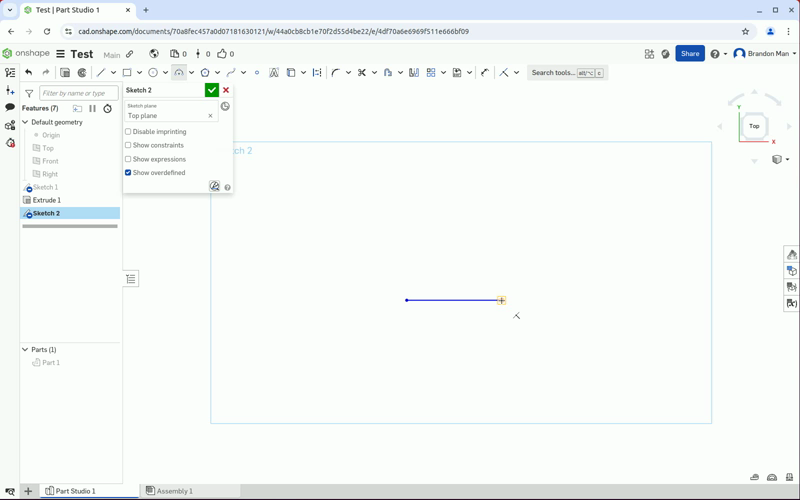
click(501, 300)
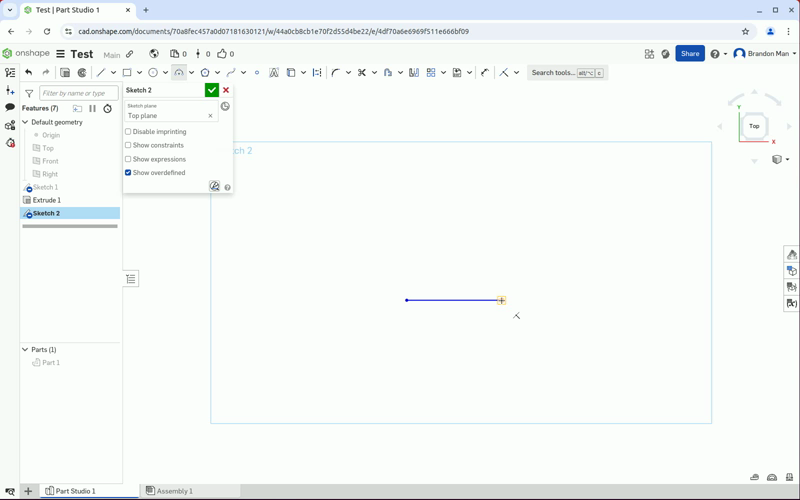
mouse_move(406, 300)
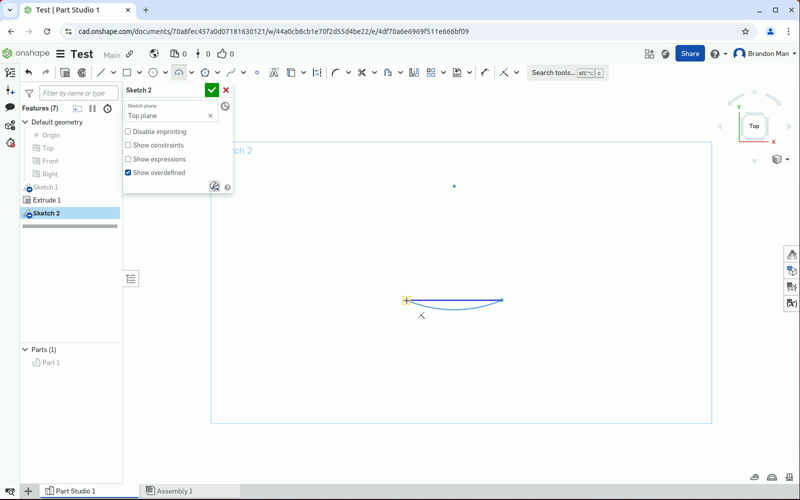
click(406, 300)
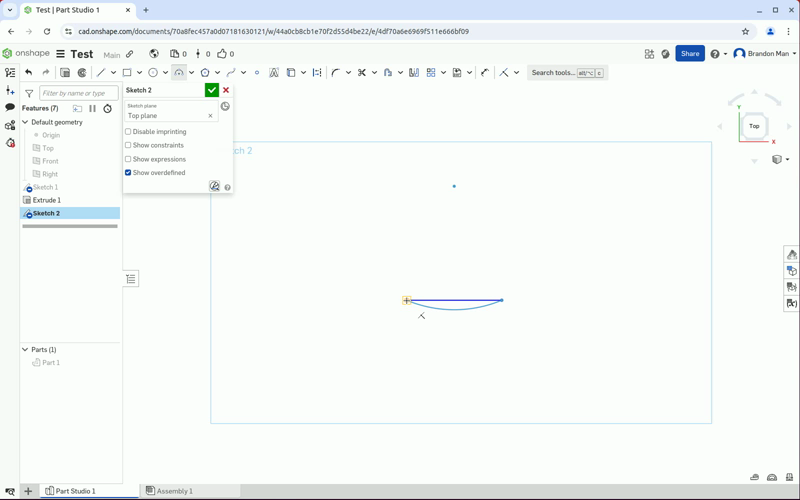
key_down(shift)
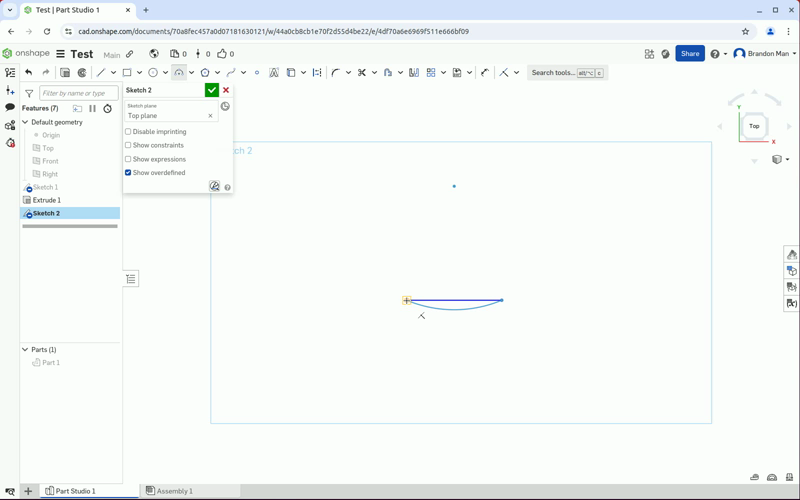
mouse_move(454, 287)
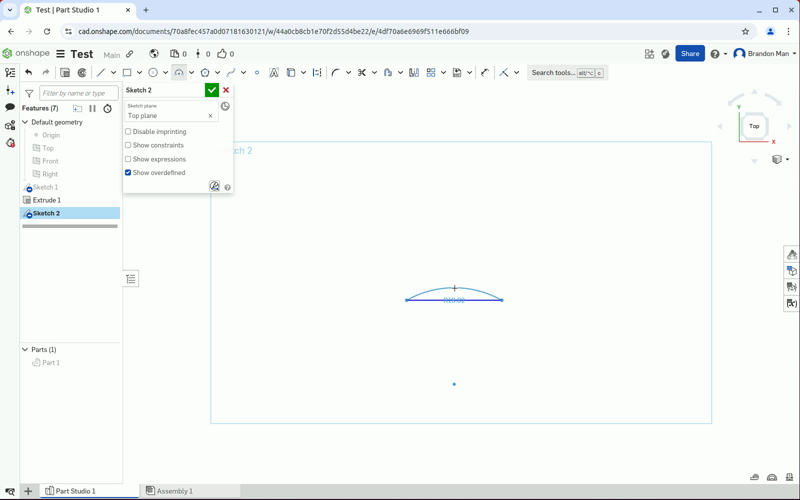
click(454, 287)
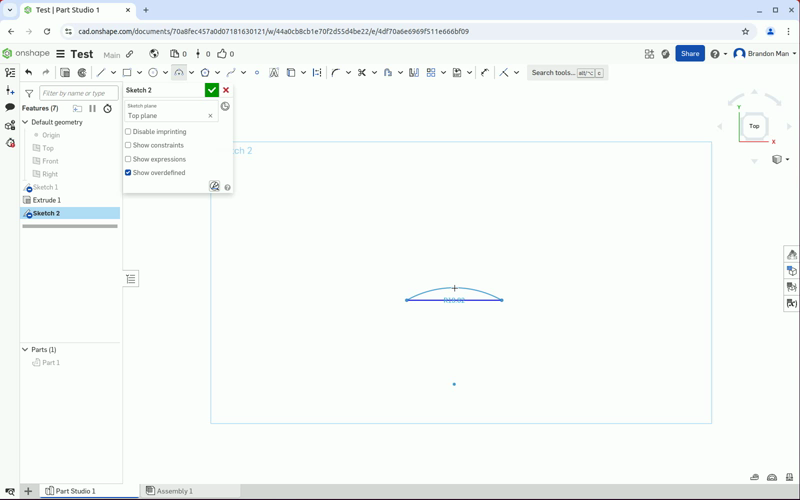
key_up(shift)
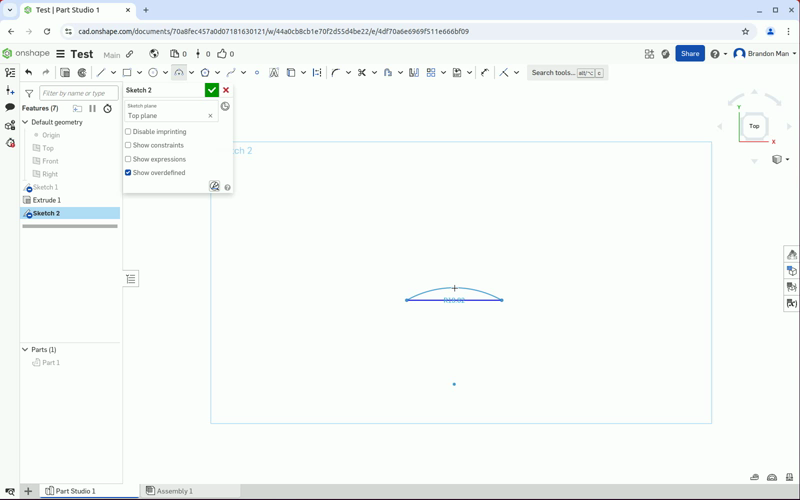
key(esc)
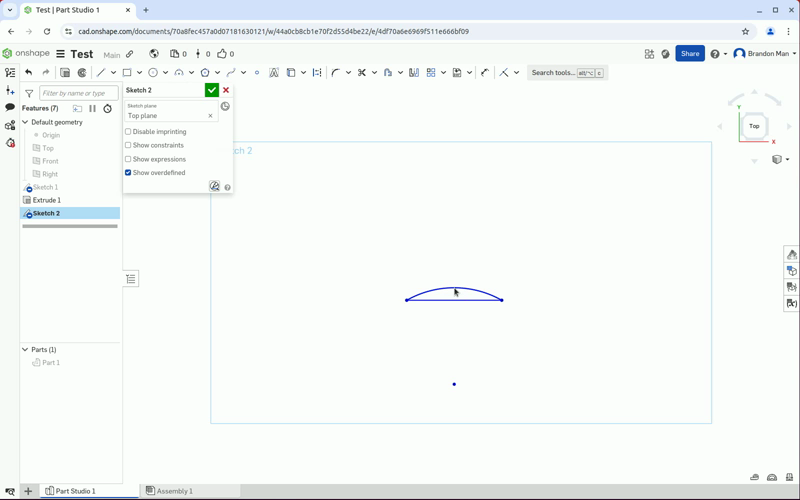
mouse_move(462, 293)
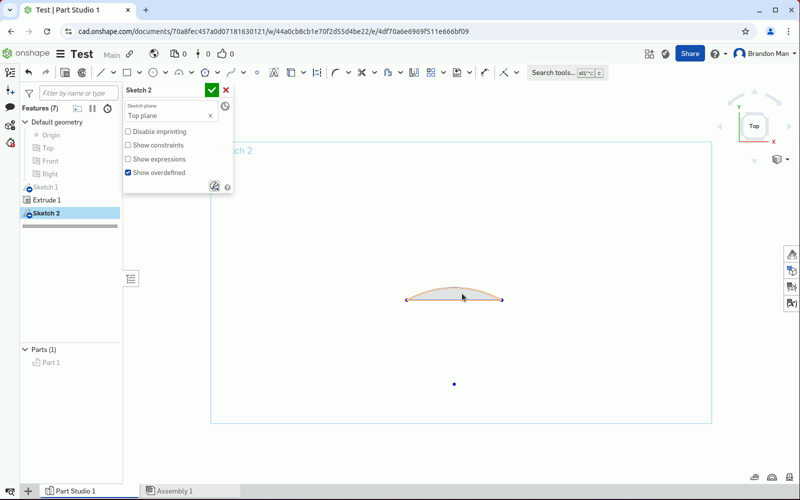
scroll(6)
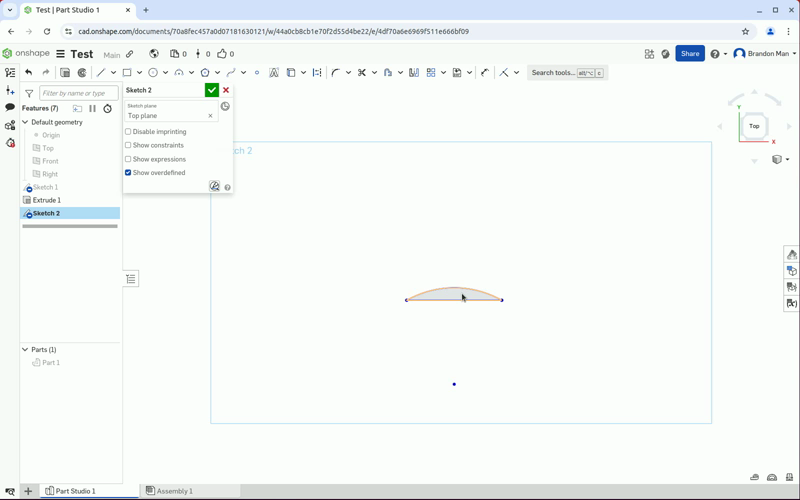
scroll(6)
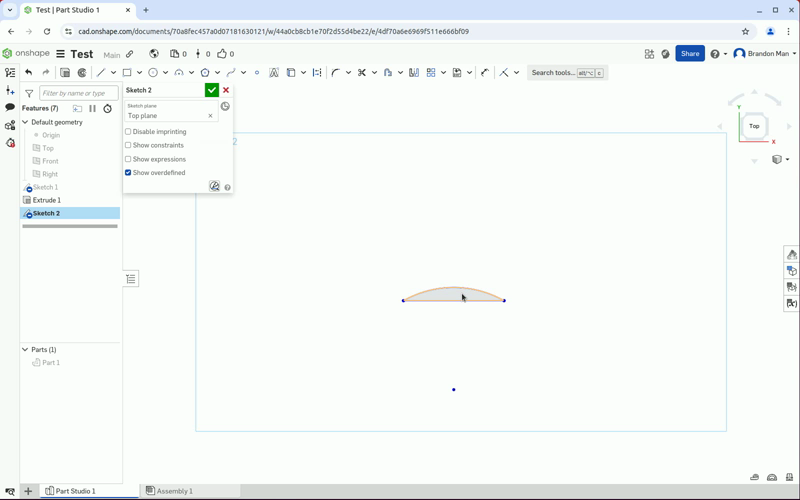
scroll(6)
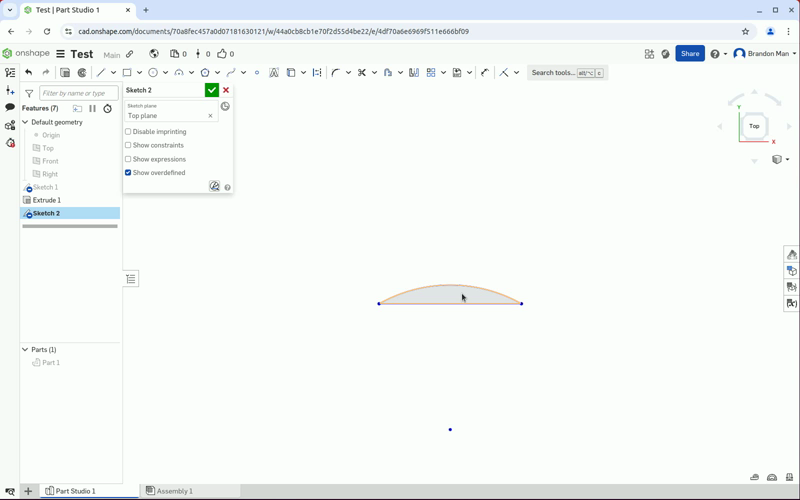
scroll(6)
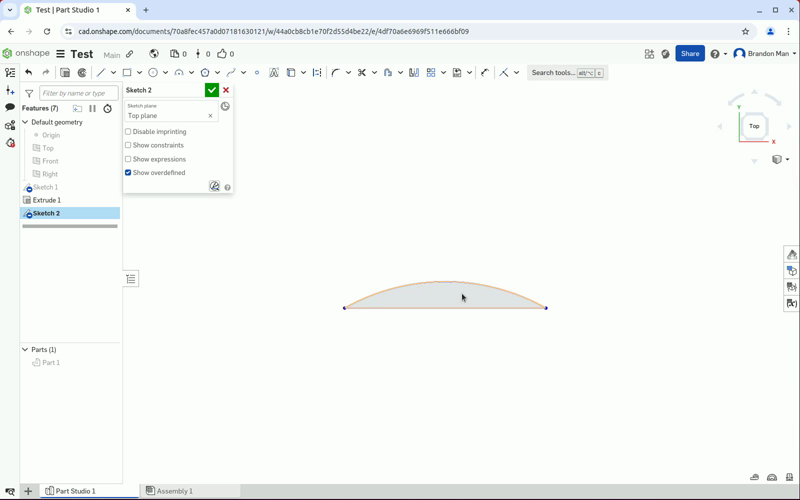
scroll(6)
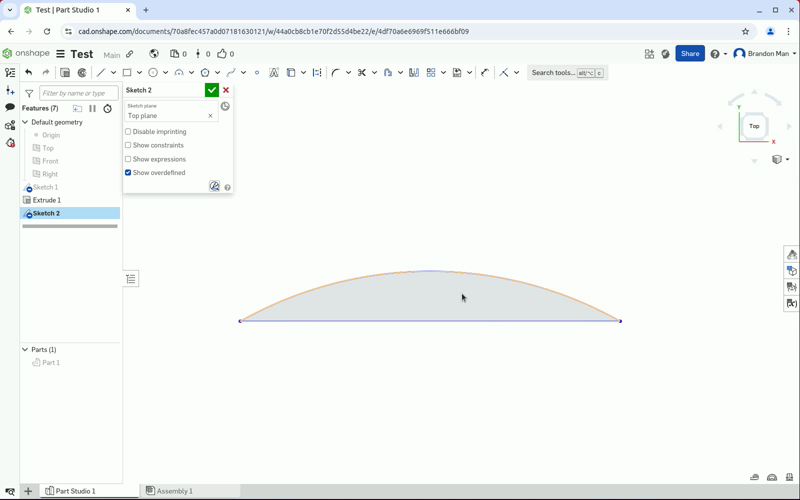
scroll(6)
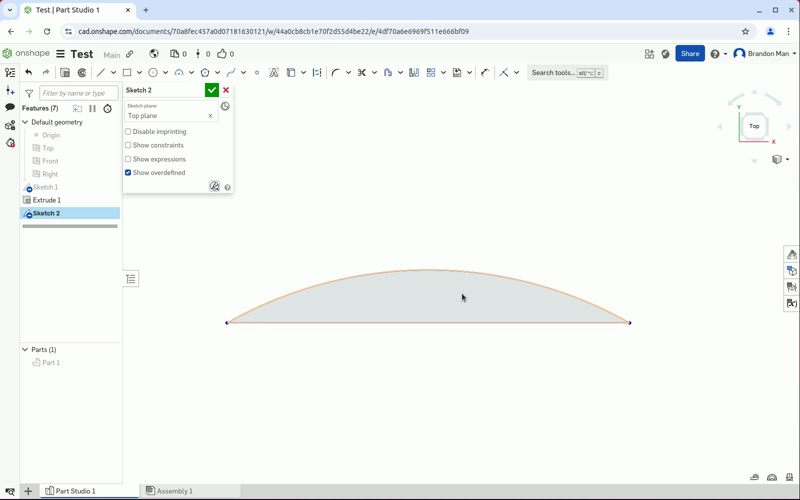
scroll(6)
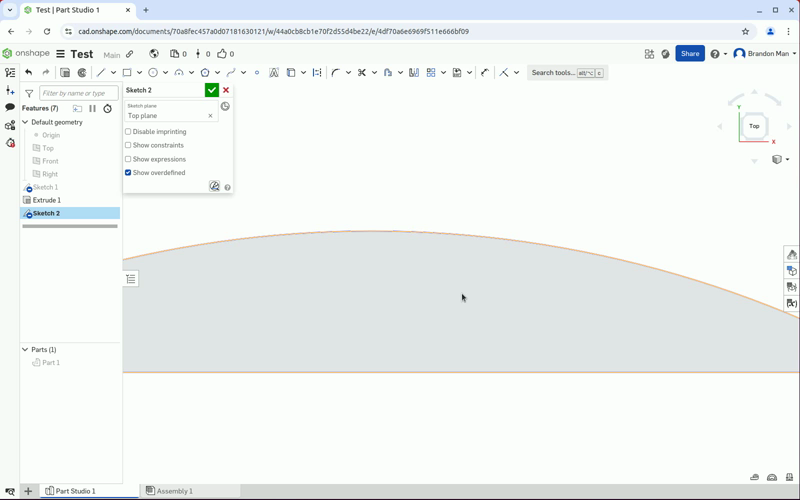
click(462, 293)
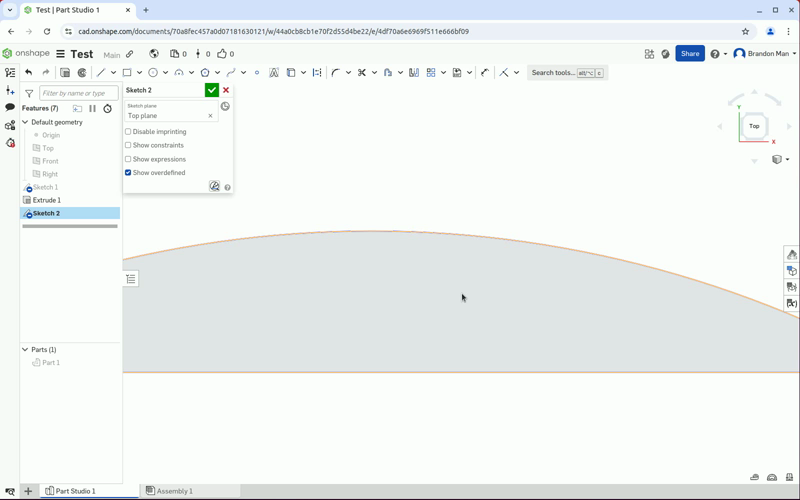
scroll(-6)
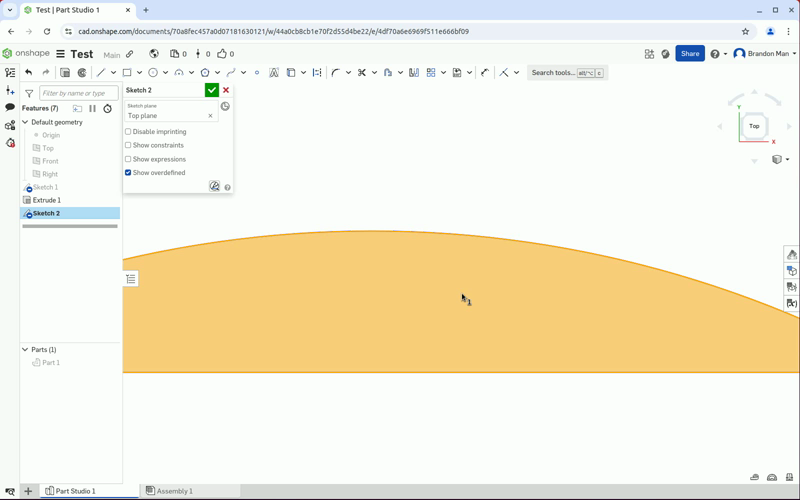
scroll(-6)
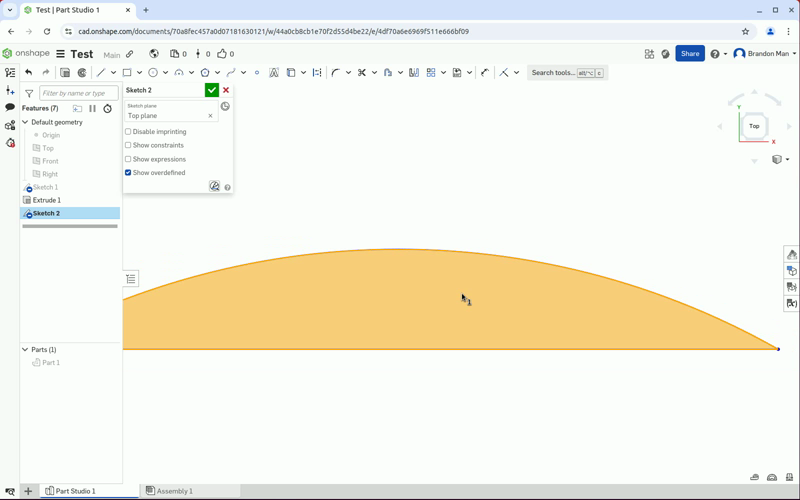
scroll(-6)
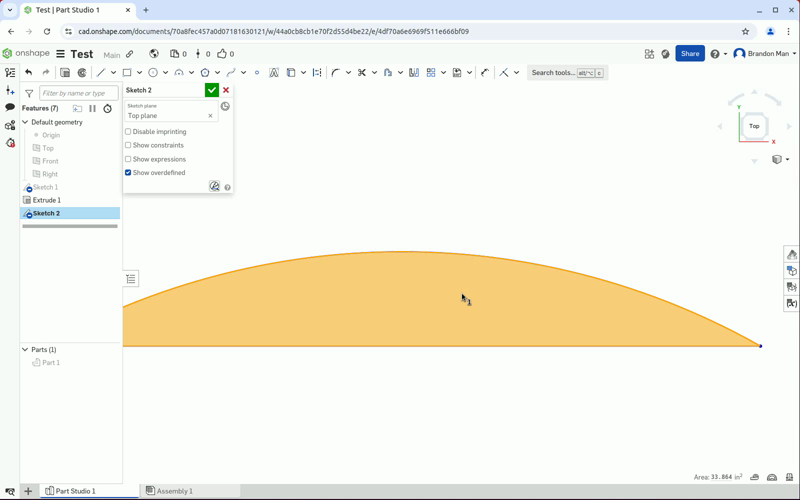
scroll(-6)
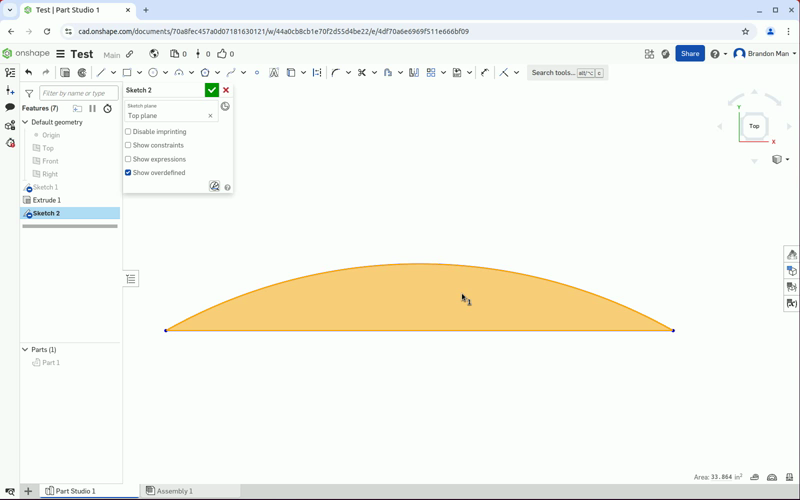
scroll(-6)
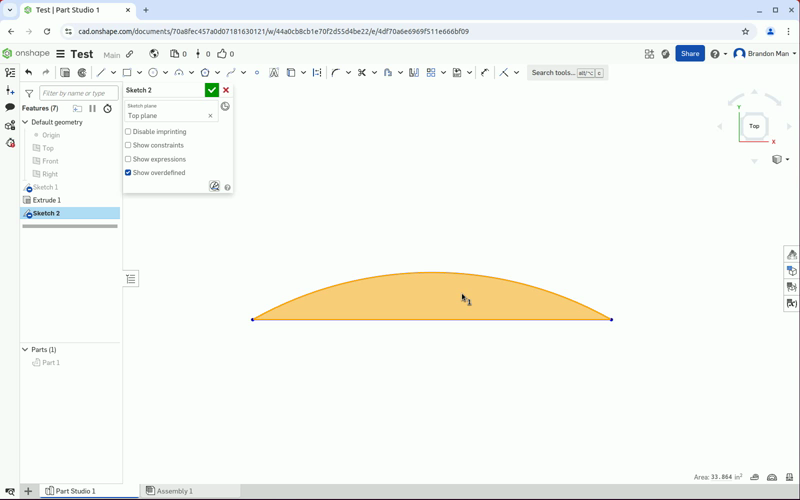
scroll(-6)
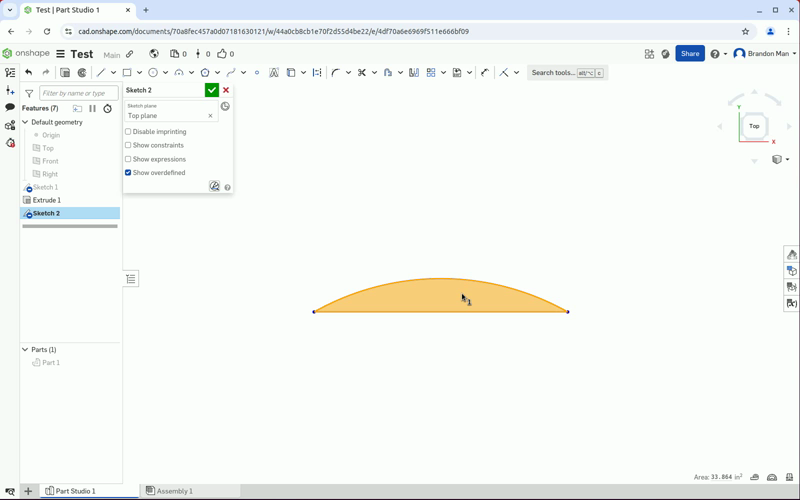
scroll(-6)
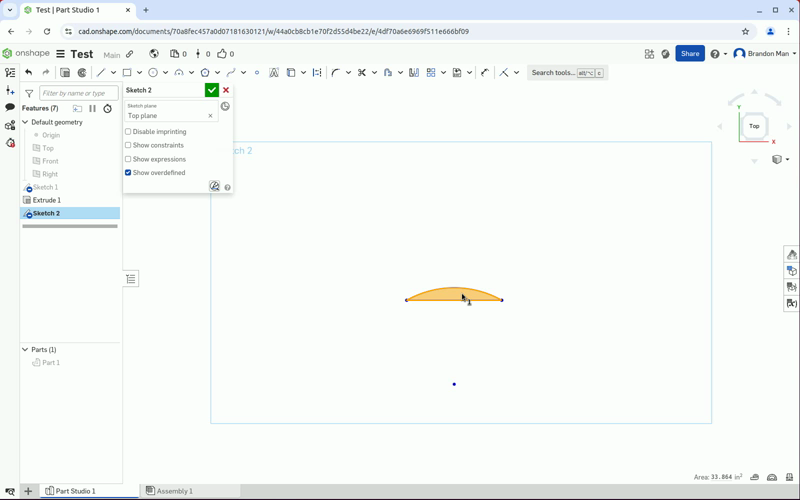
mouse_move(73, 352)
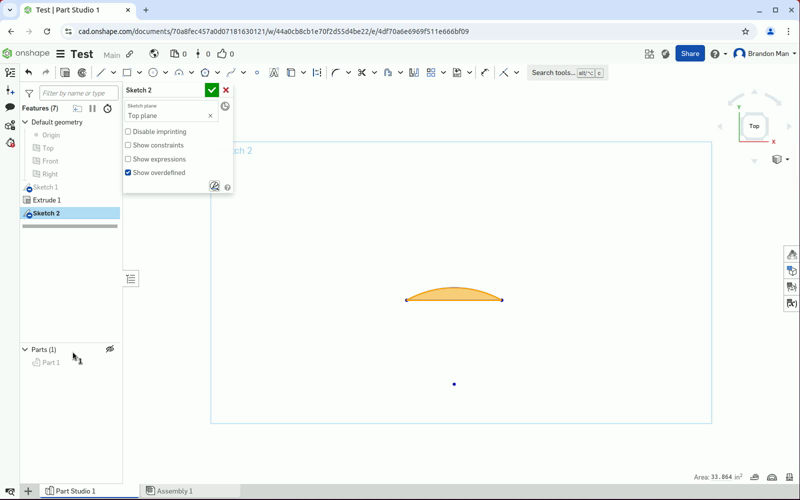
key(shift+y)
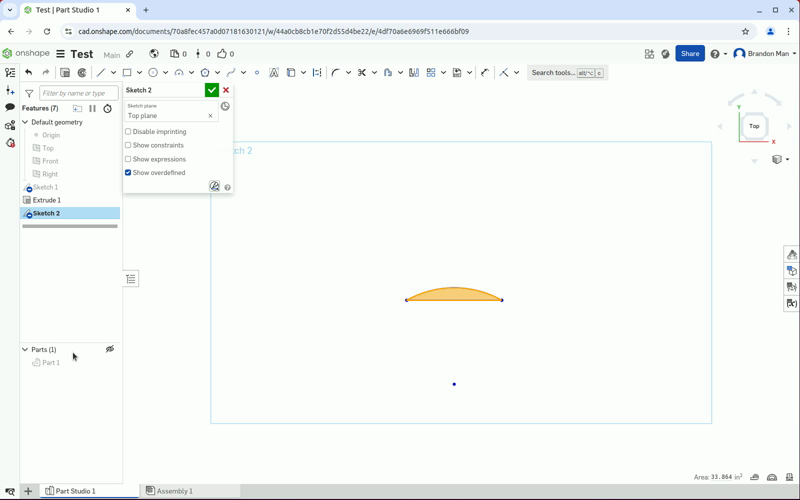
key(shift+e)
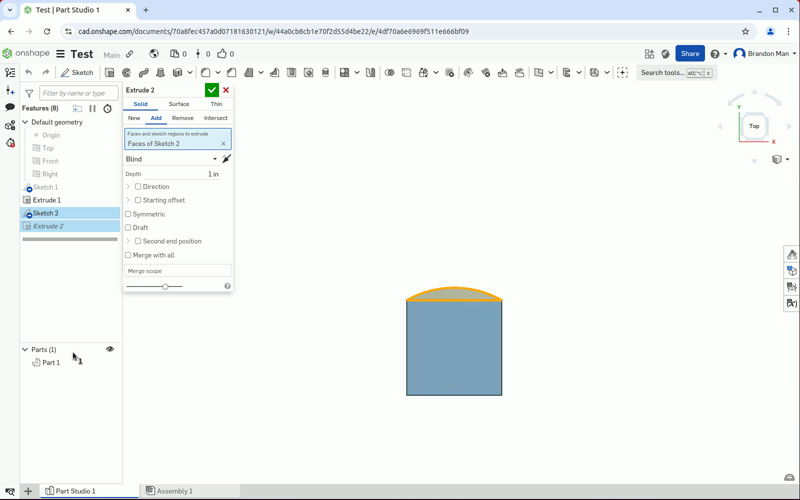
mouse_move(143, 106)
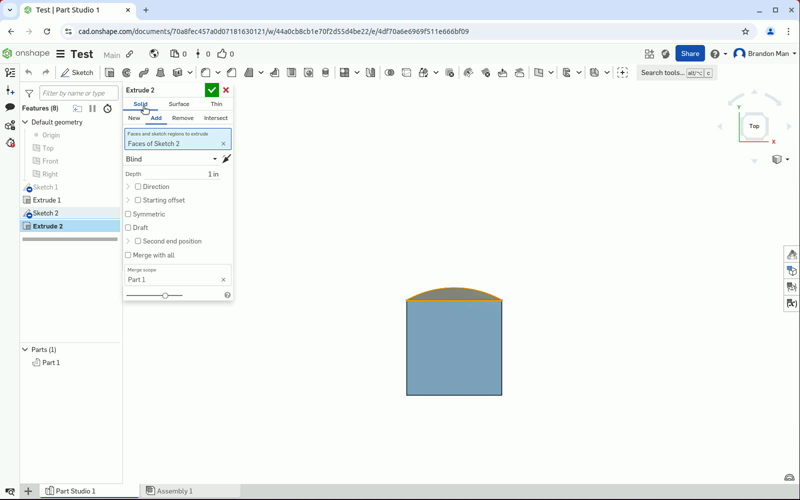
click(143, 106)
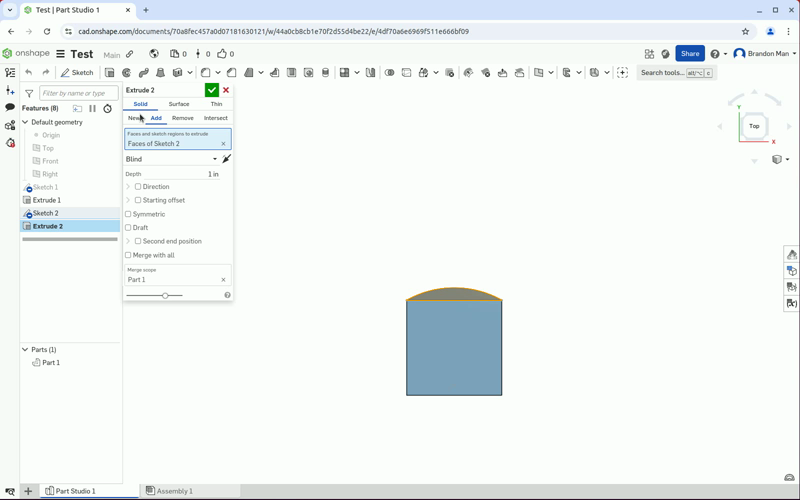
mouse_move(137, 120)
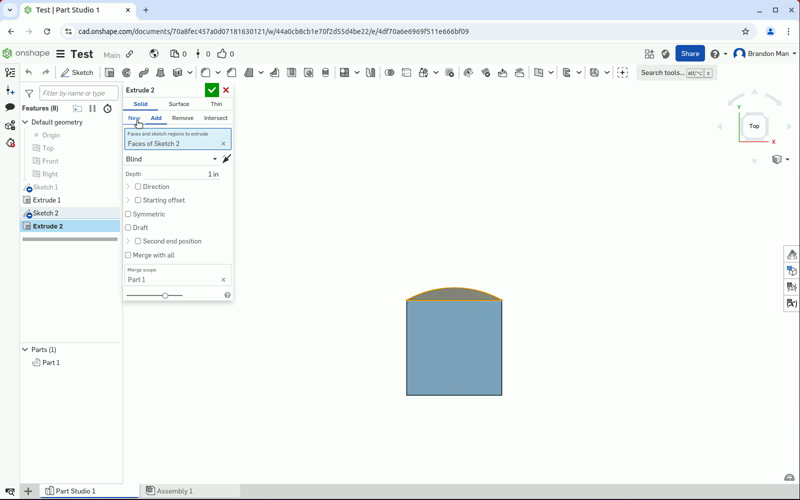
click(137, 120)
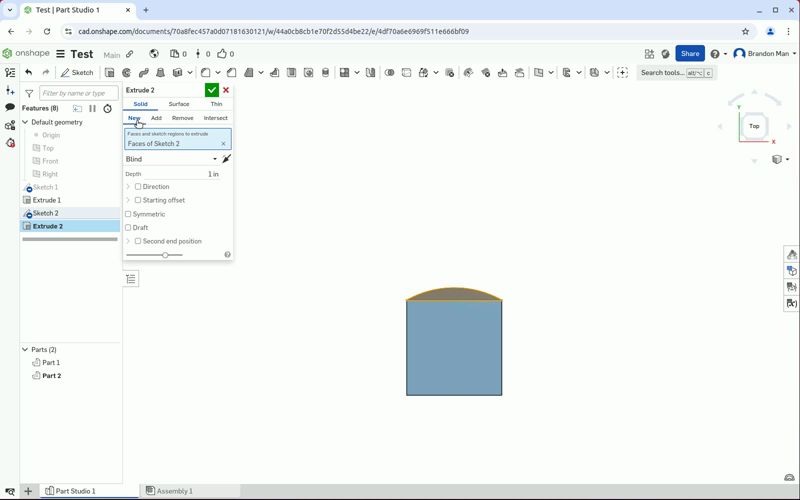
key(tab, 4)
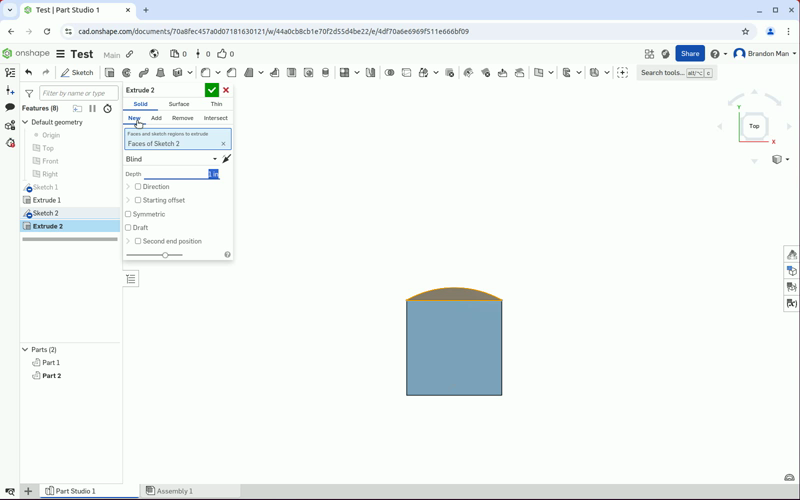
text(6.74)
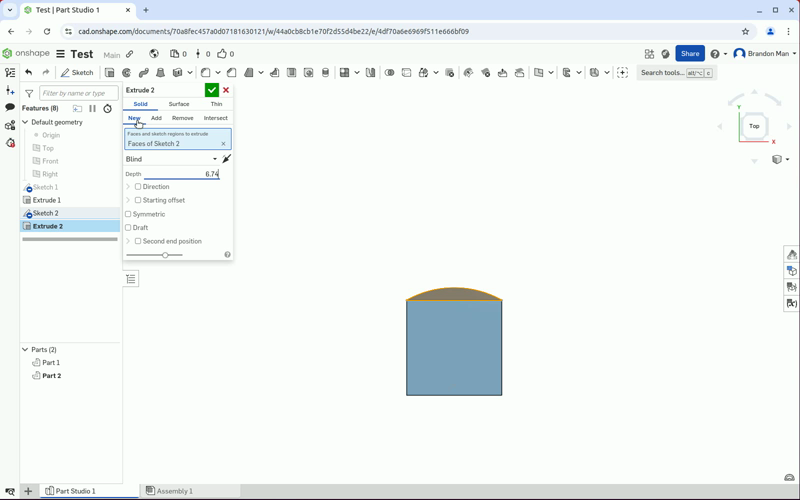
key(enter)
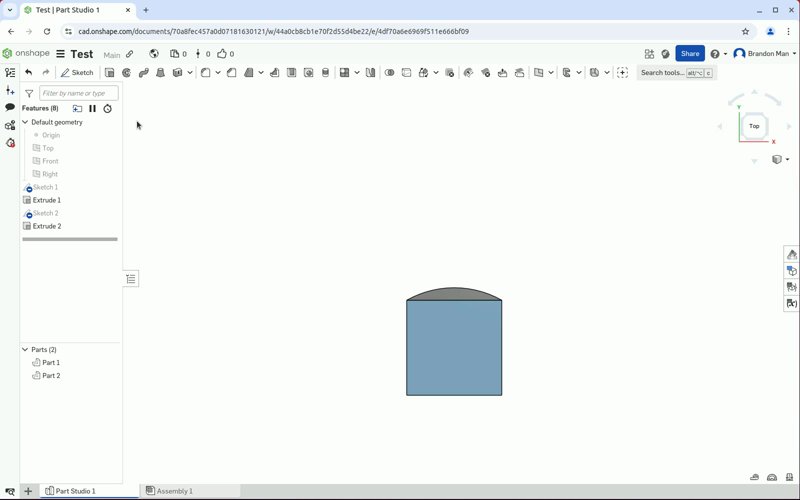
key(shift+h)
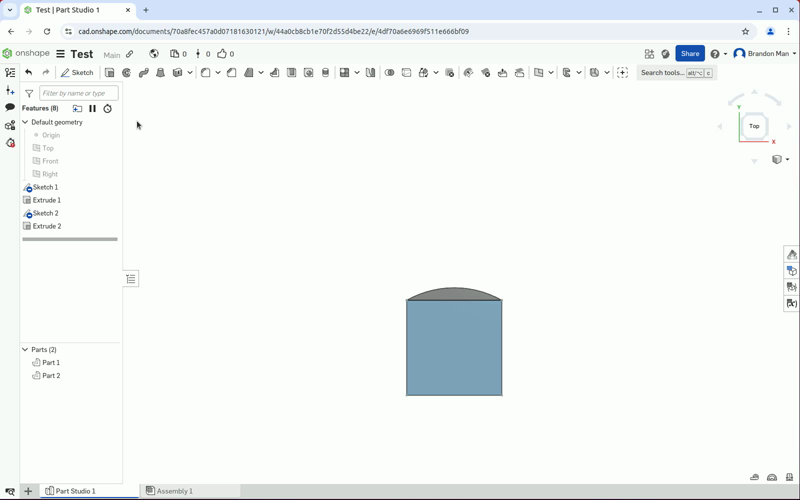
key(shift+h)
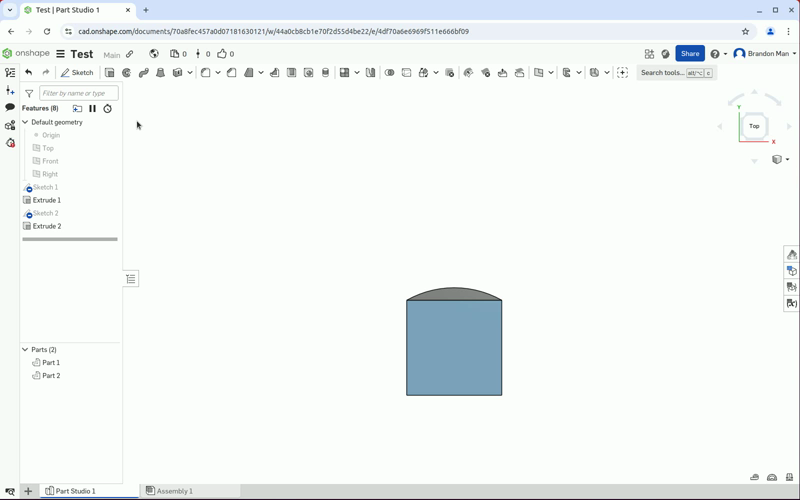
mouse_move(73, 189)
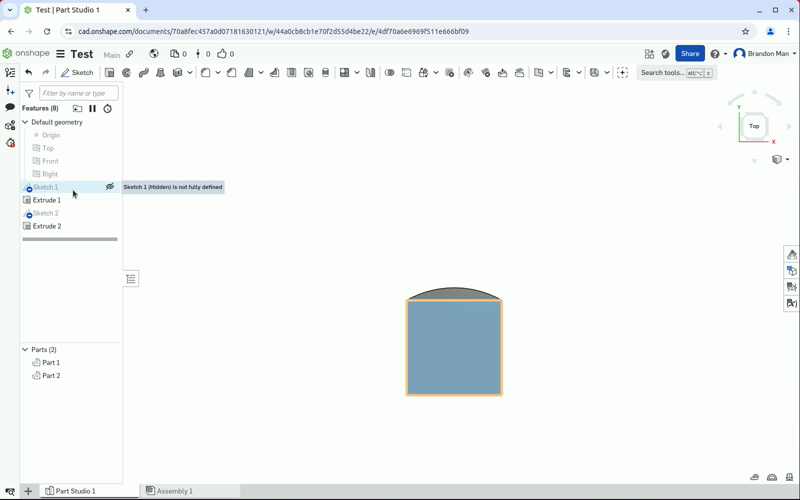
click(73, 189)
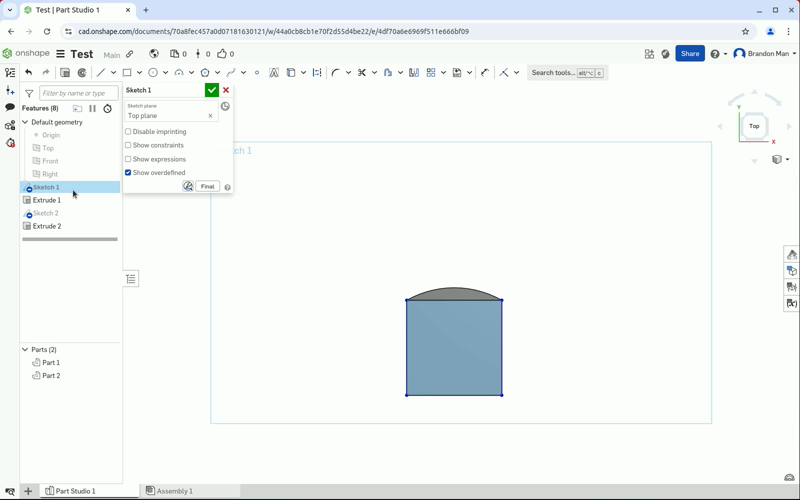
mouse_move(229, 92)
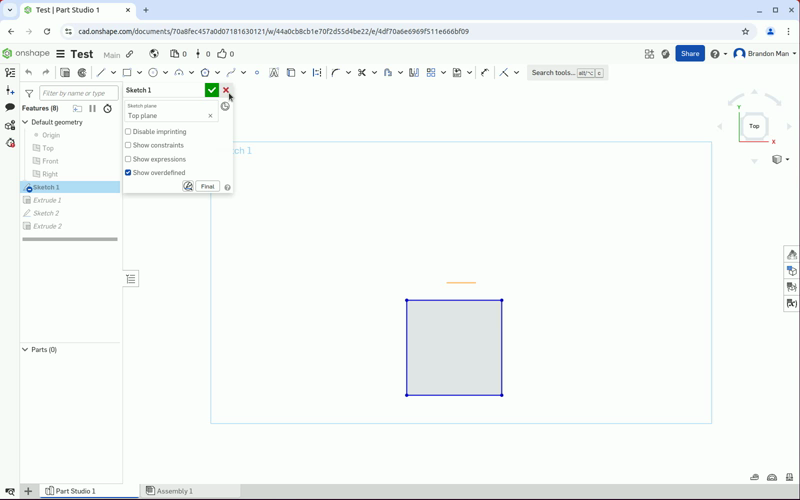
click(229, 92)
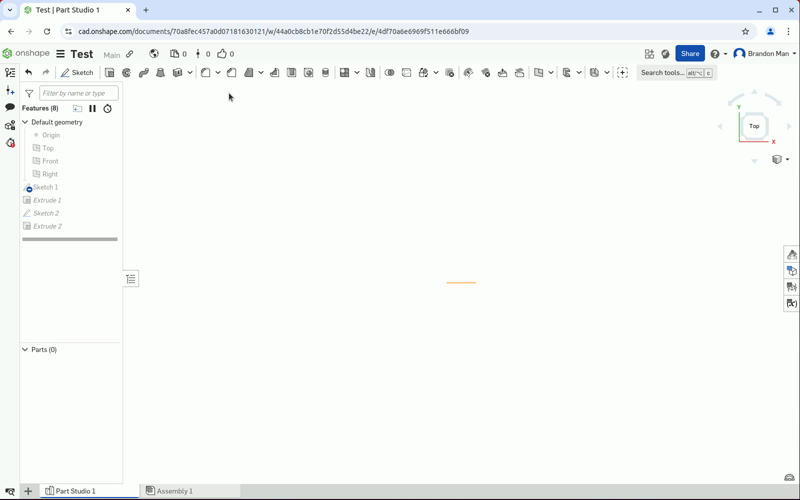
mouse_move(73, 352)
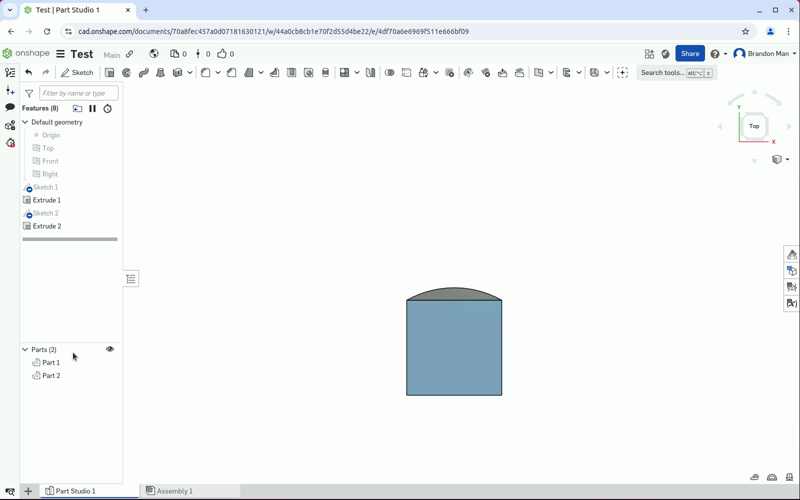
key(y)
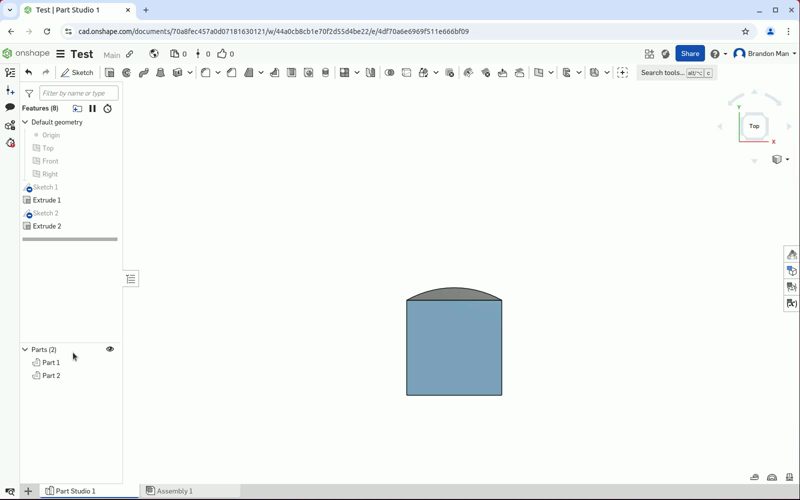
key(shift+p)
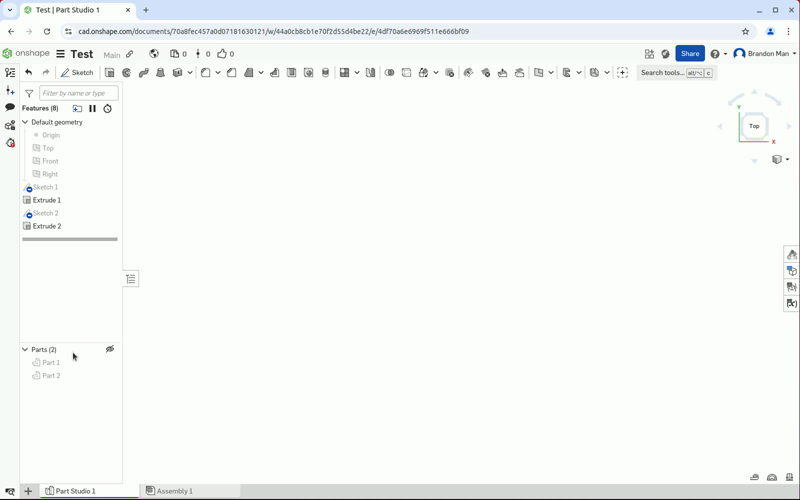
key(space)
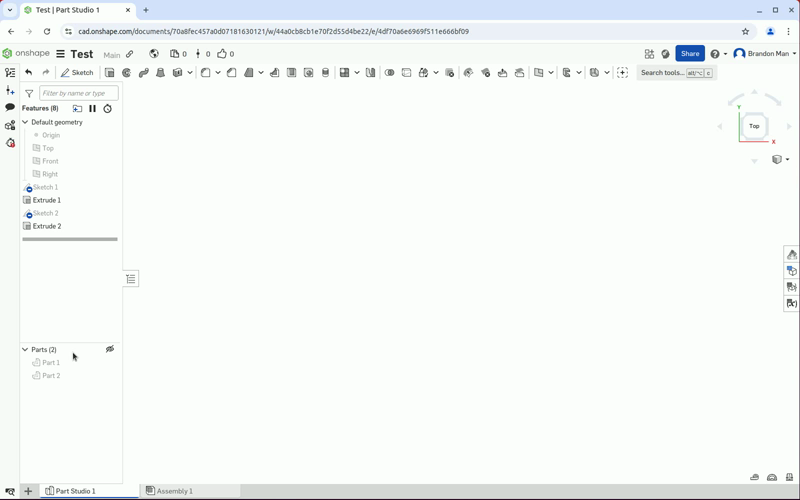
key_down(shift)
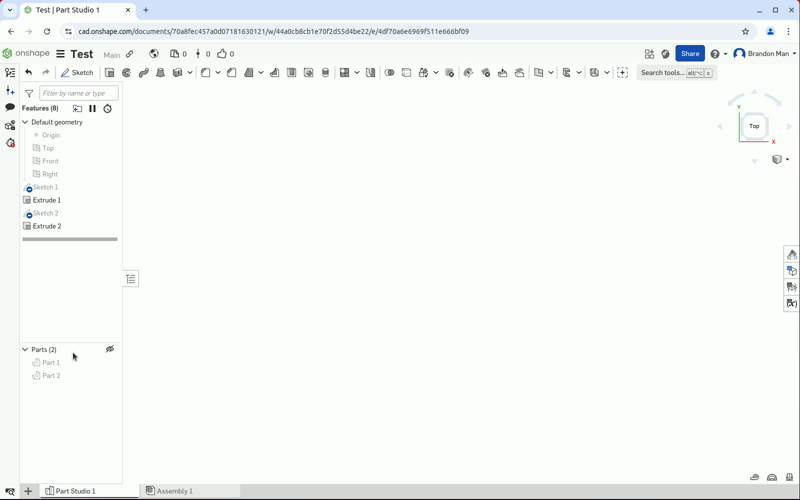
key(up)
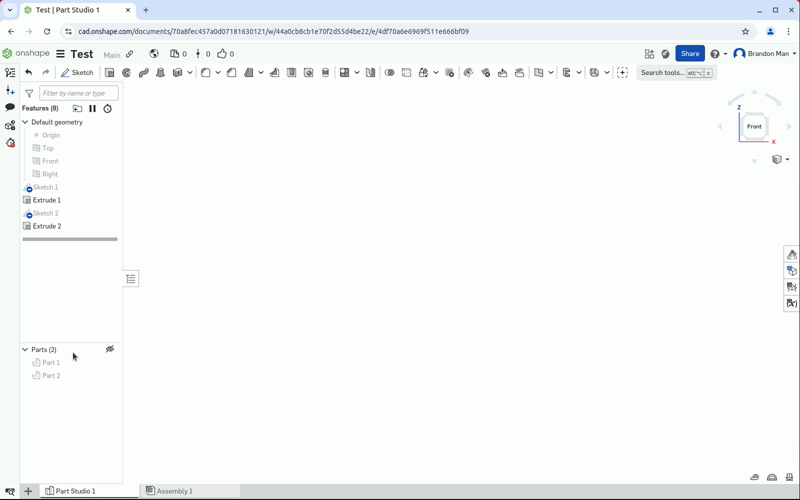
key_up(shift)
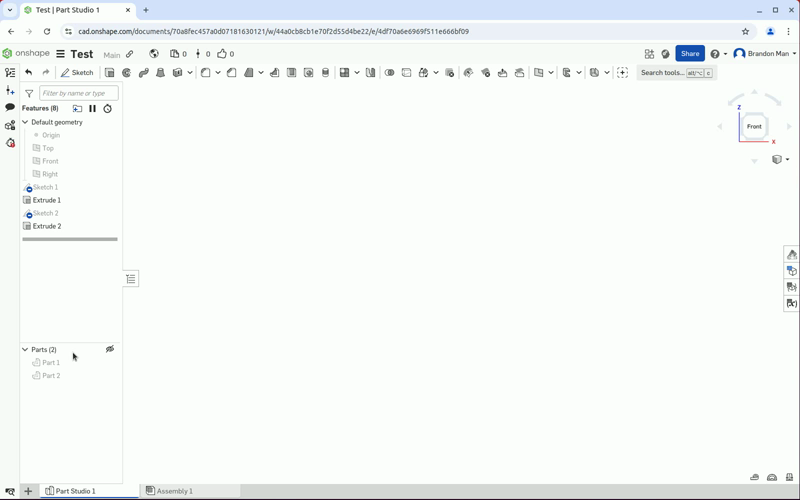
key(space)
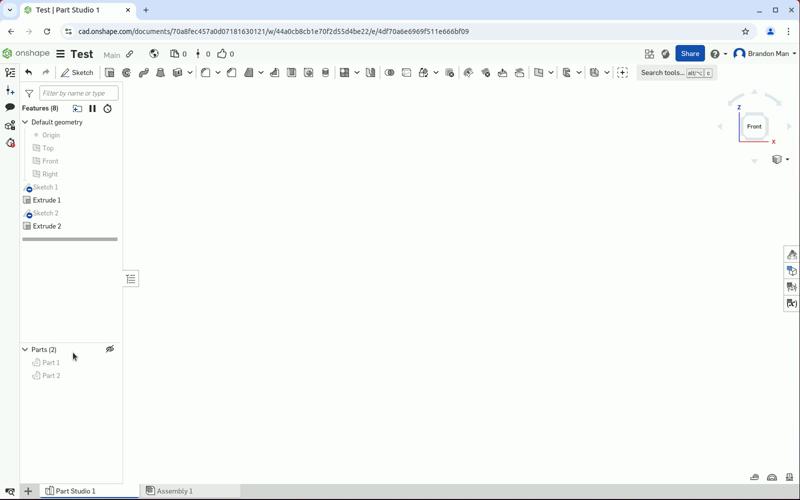
key_down(shift)
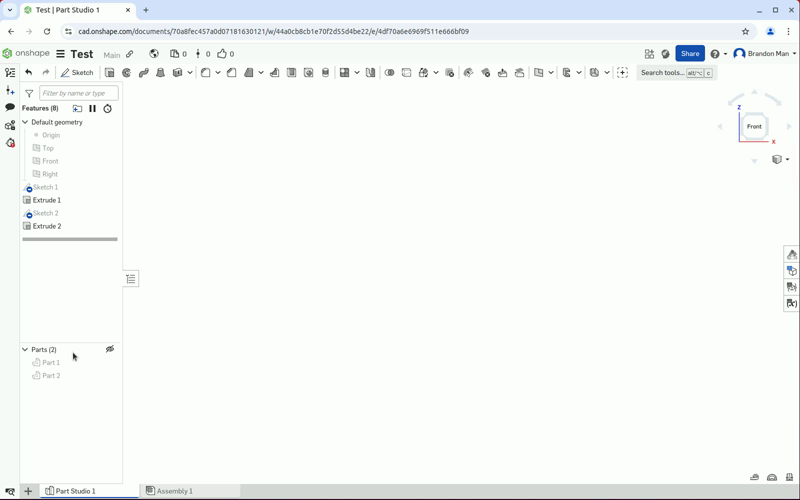
key(left)
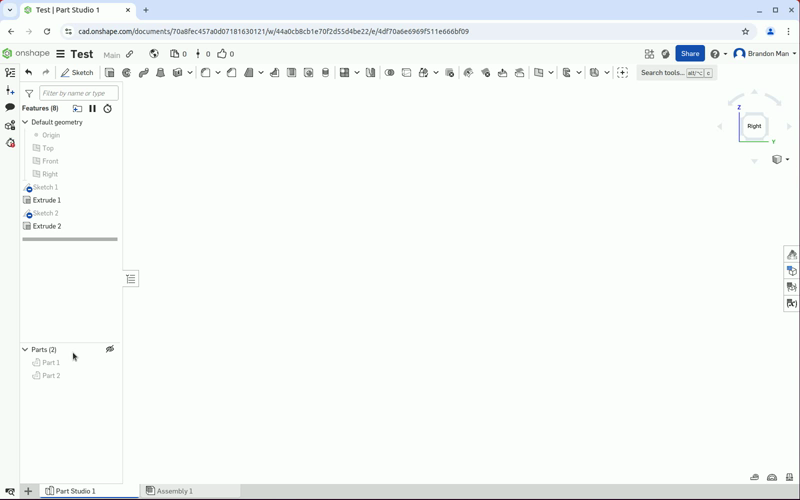
key_up(shift)
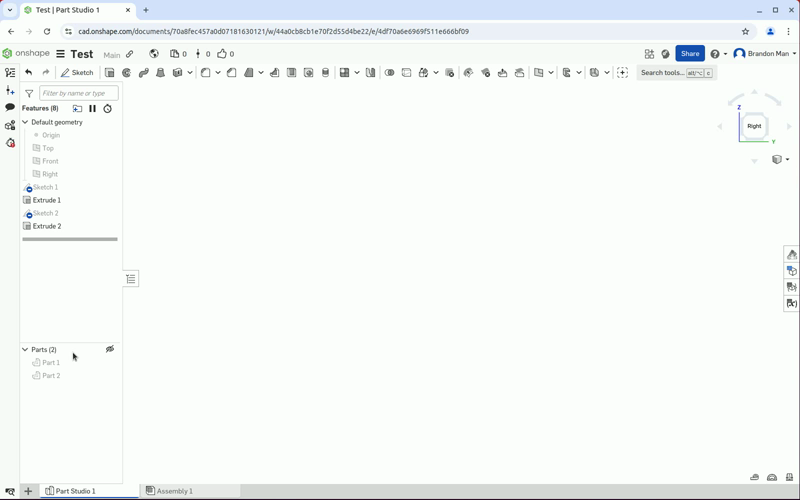
mouse_move(73, 352)
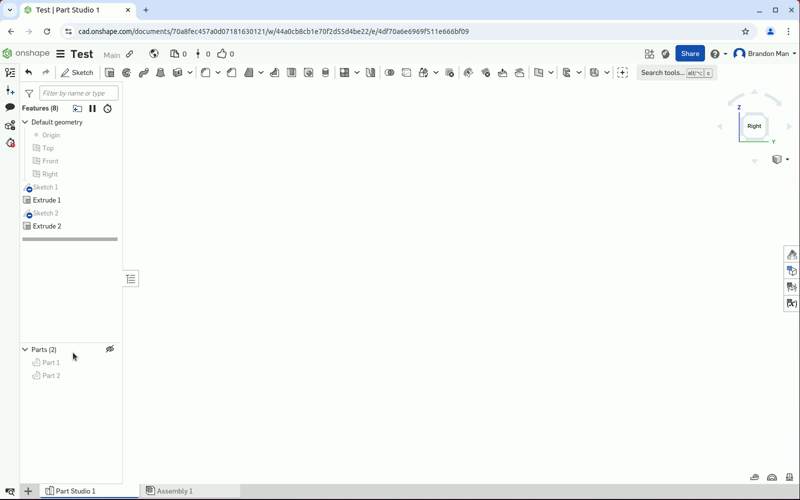
key(shift+y)
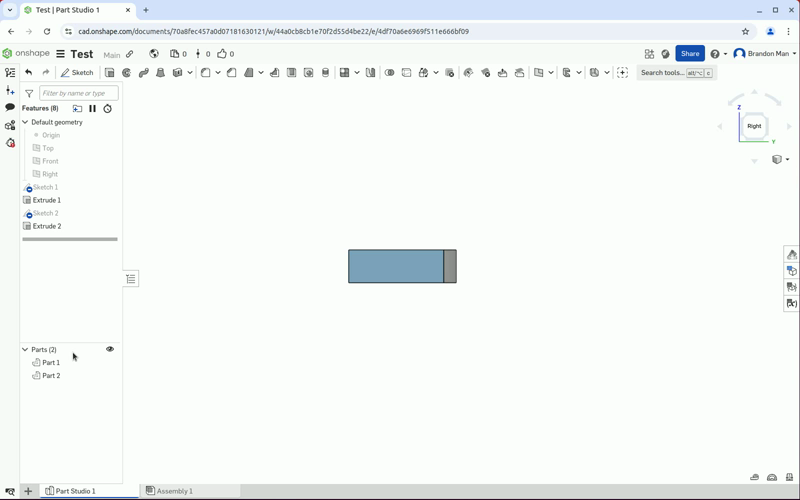
mouse_move(541, 75)
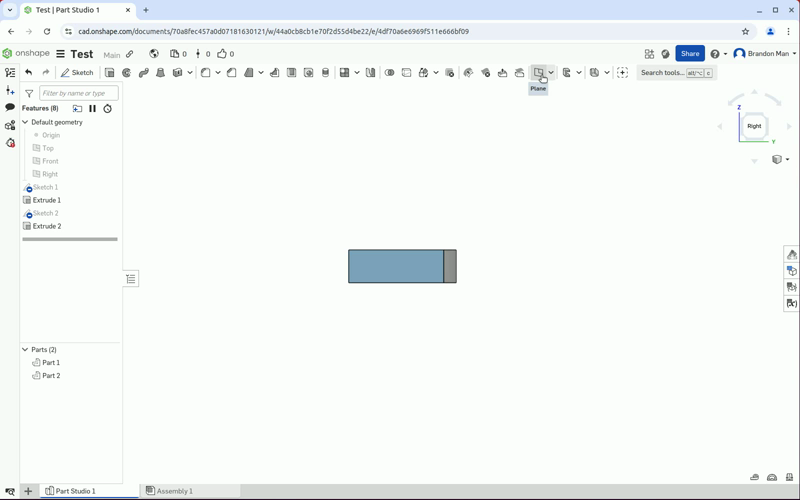
click(541, 75)
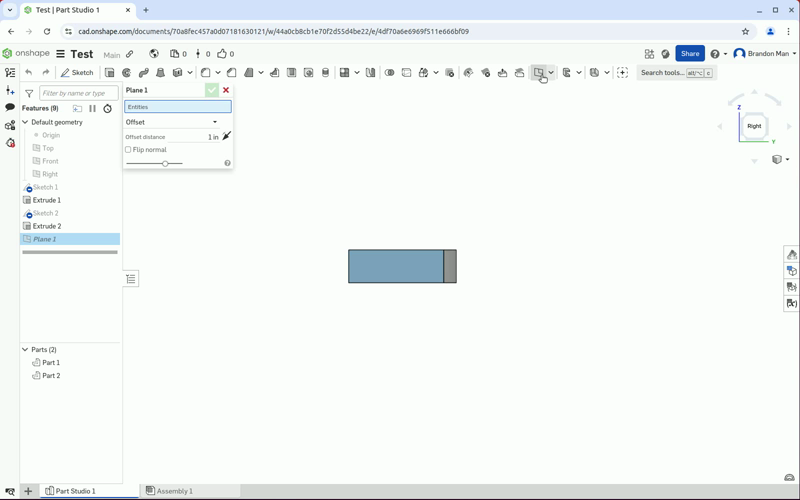
mouse_move(73, 176)
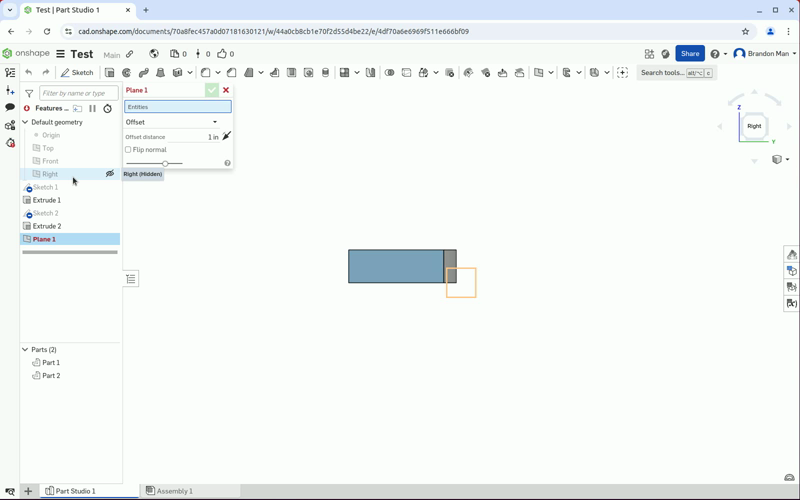
click(73, 176)
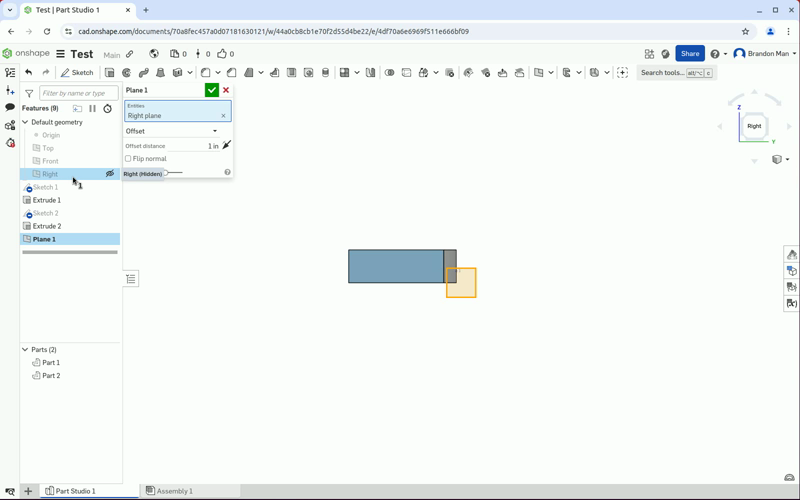
key(tab, 2)
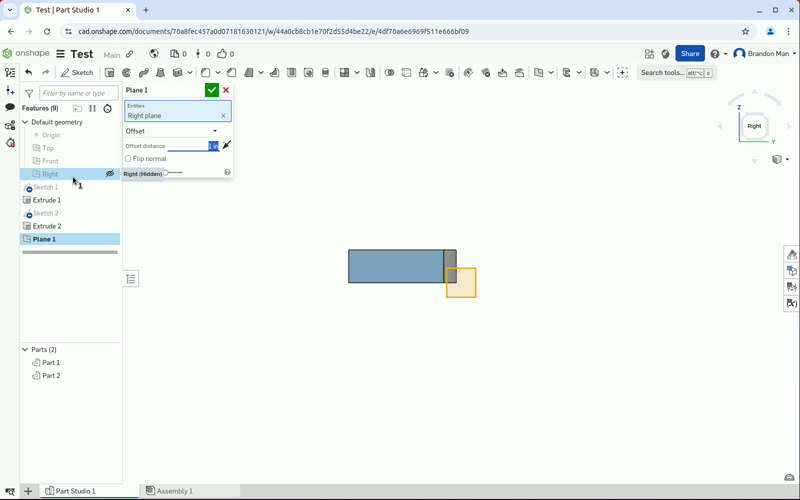
text(11.061)
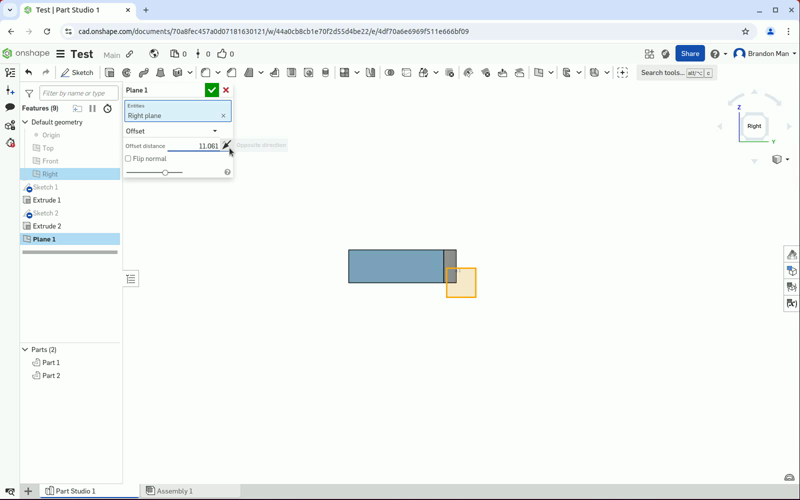
mouse_move(229, 147)
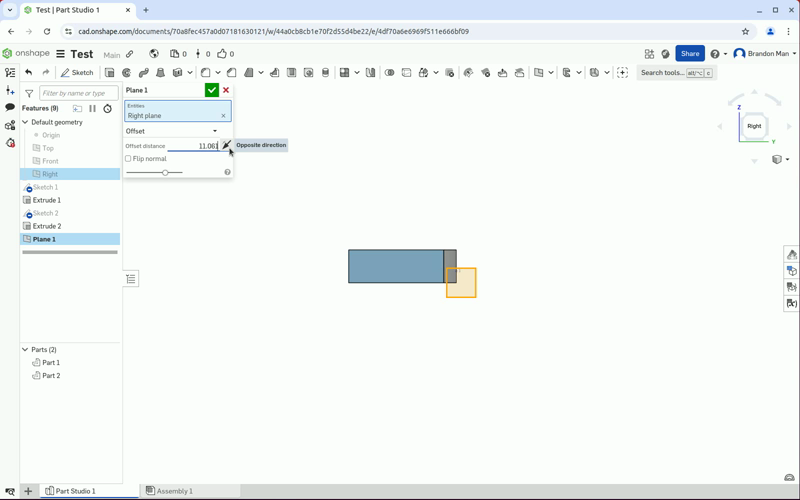
click(229, 147)
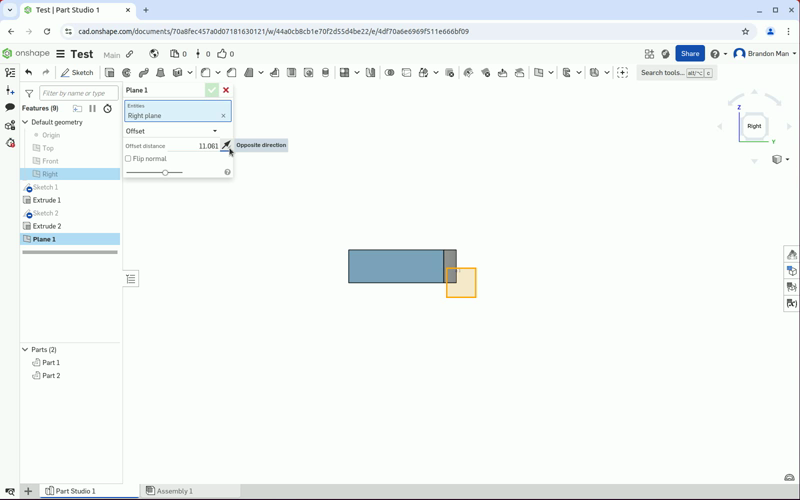
key(enter, 2)
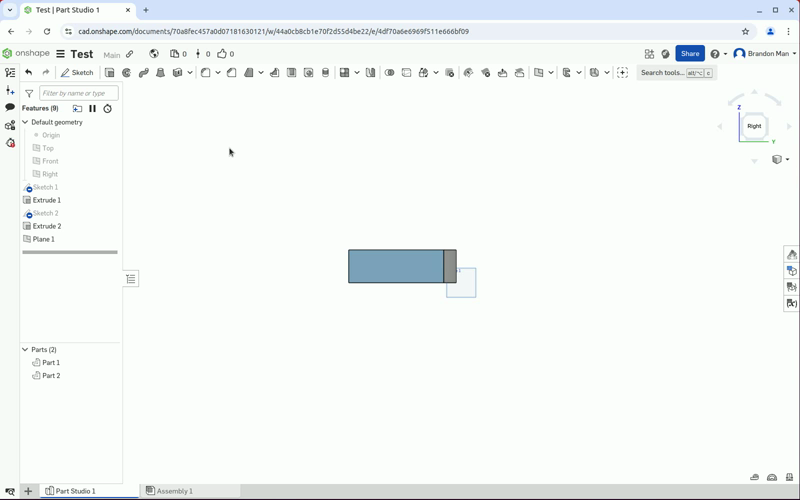
key(shift+s)
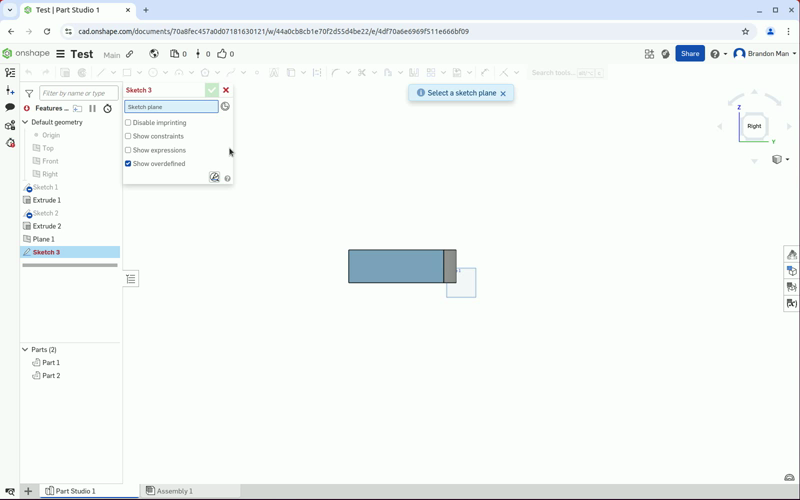
mouse_move(73, 241)
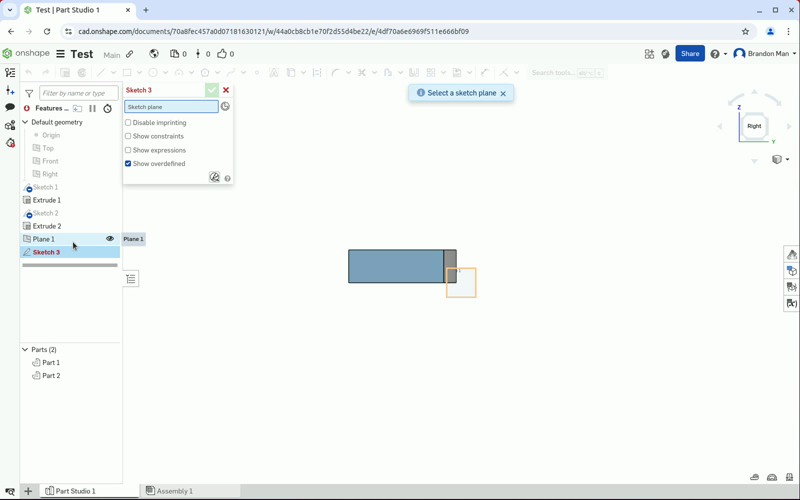
click(73, 241)
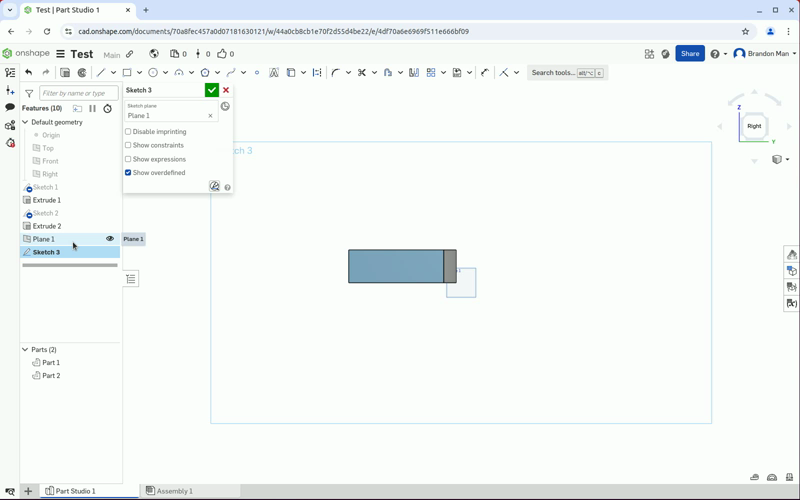
mouse_move(73, 352)
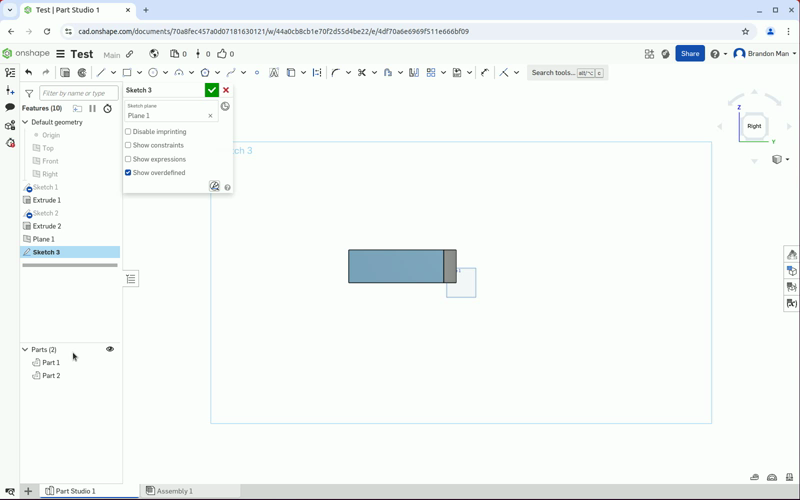
key(y)
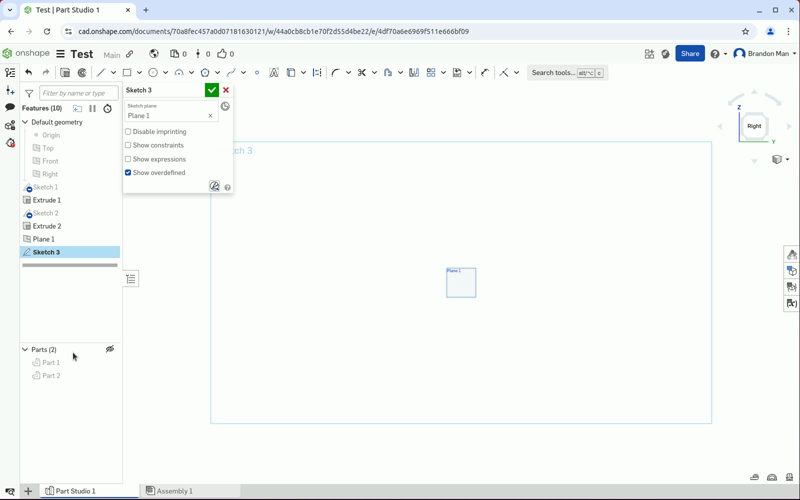
key(c)
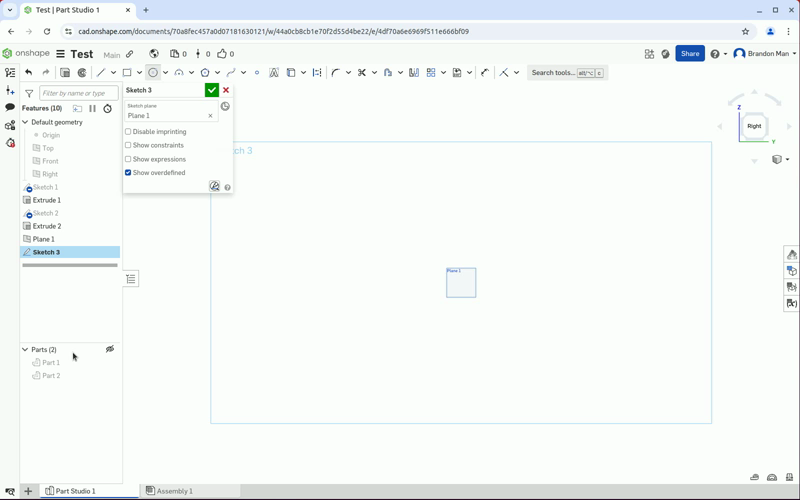
key_down(shift)
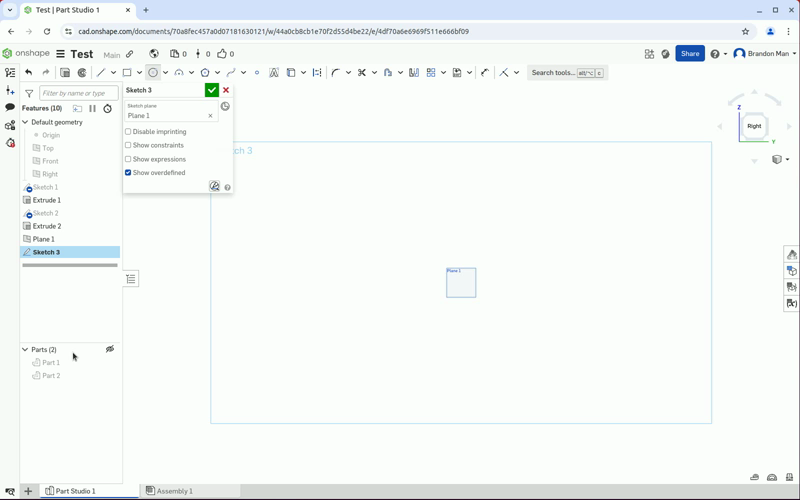
mouse_move(377, 266)
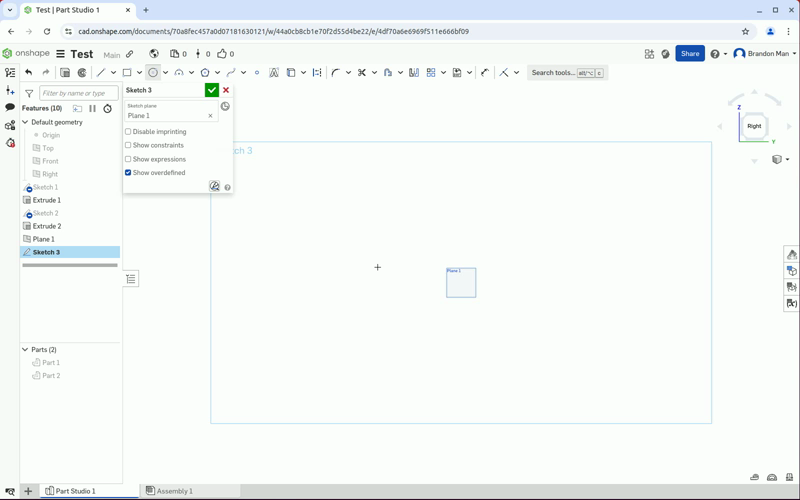
click(377, 266)
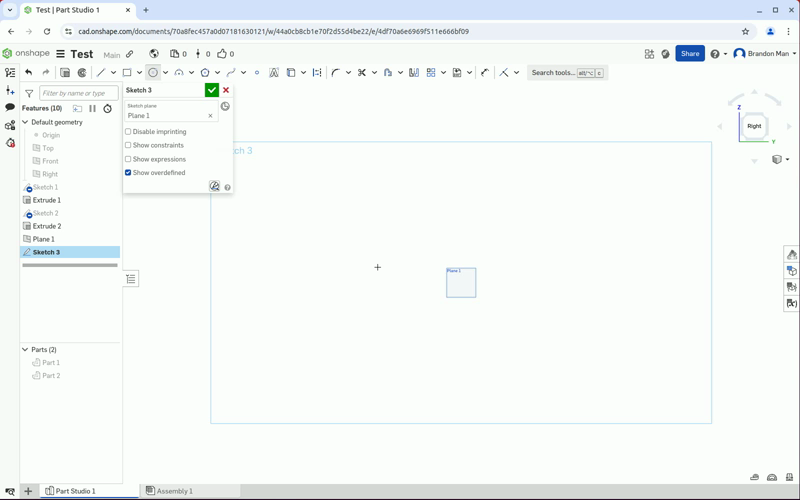
key_up(shift)
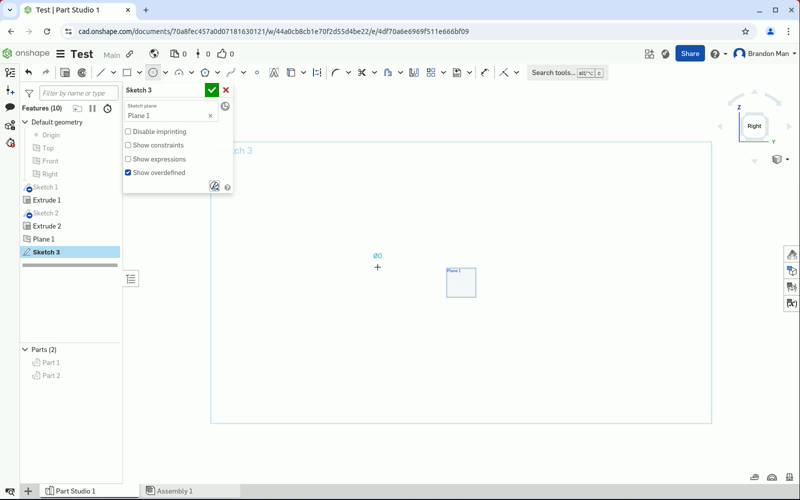
mouse_move(384, 266)
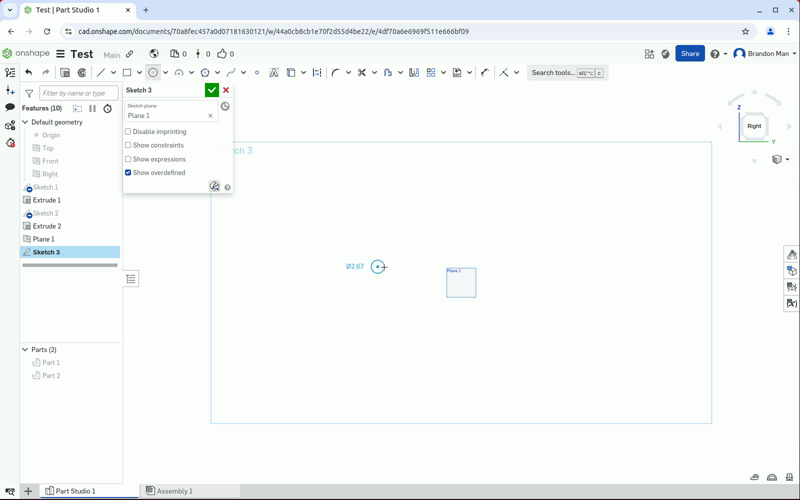
click(384, 266)
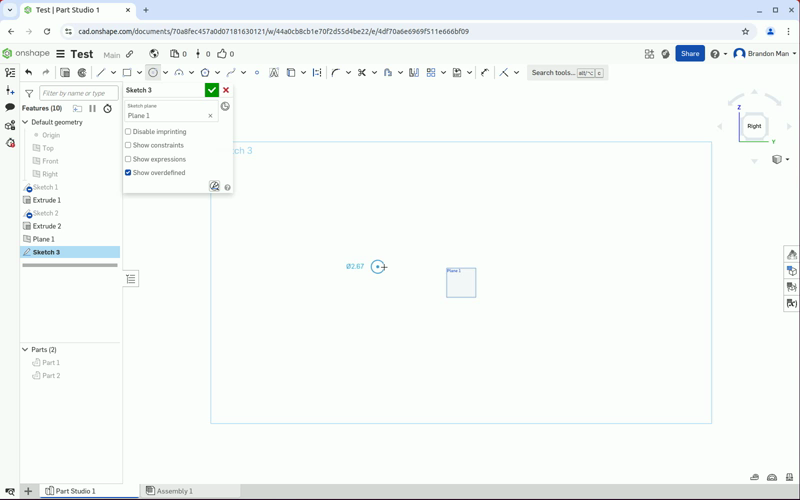
key(esc)
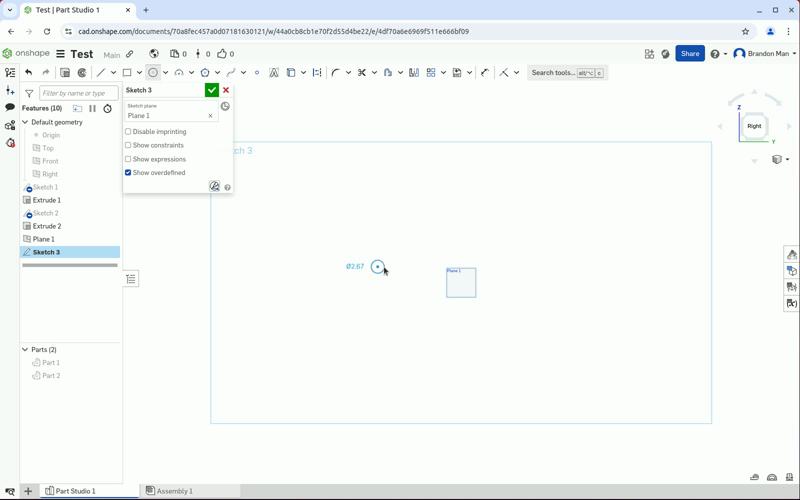
mouse_move(376, 272)
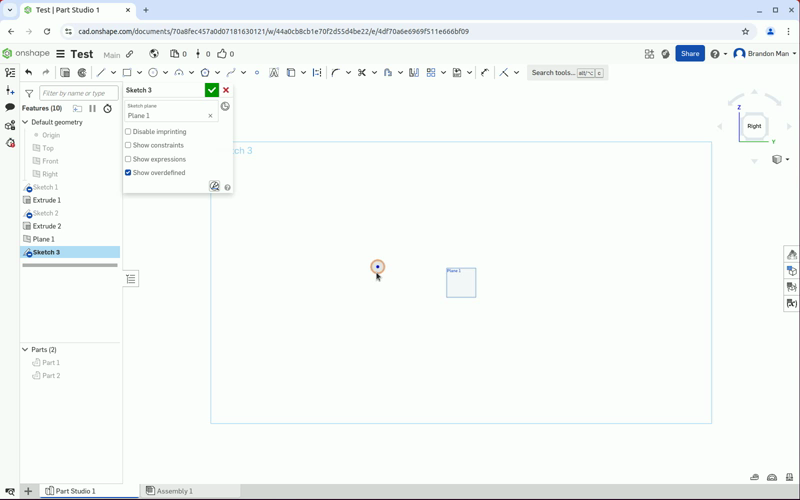
scroll(6)
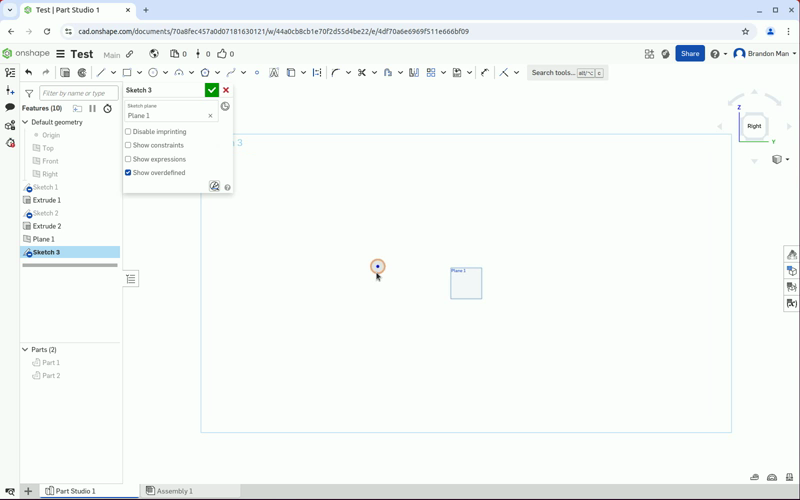
scroll(6)
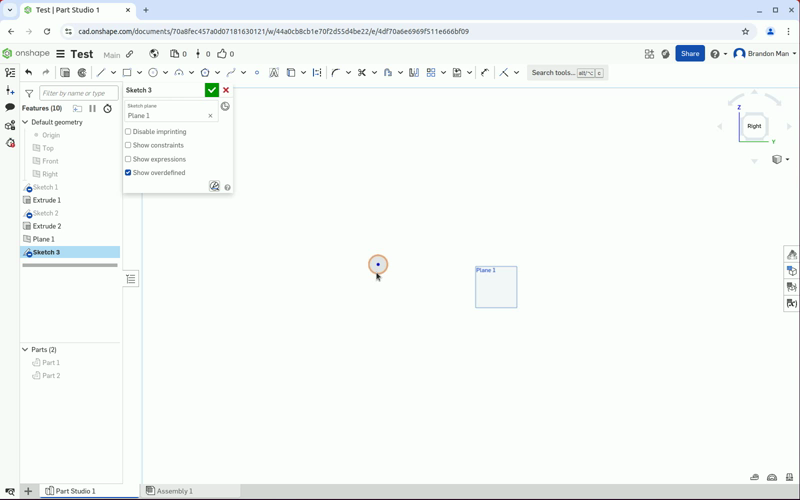
scroll(6)
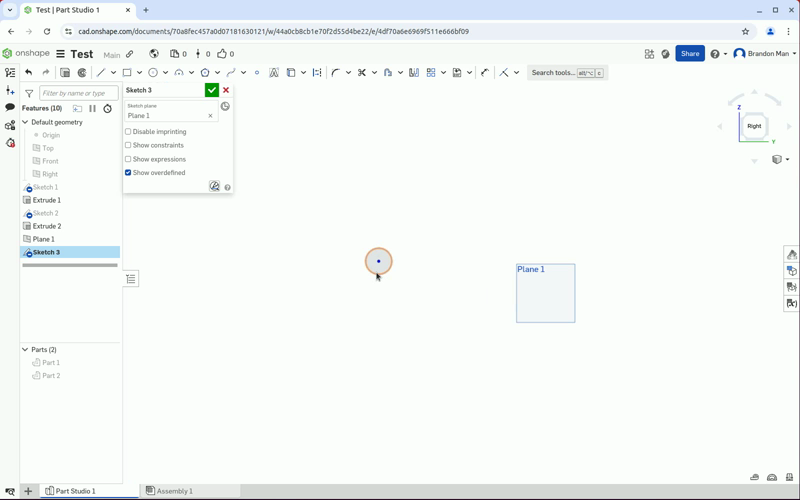
scroll(6)
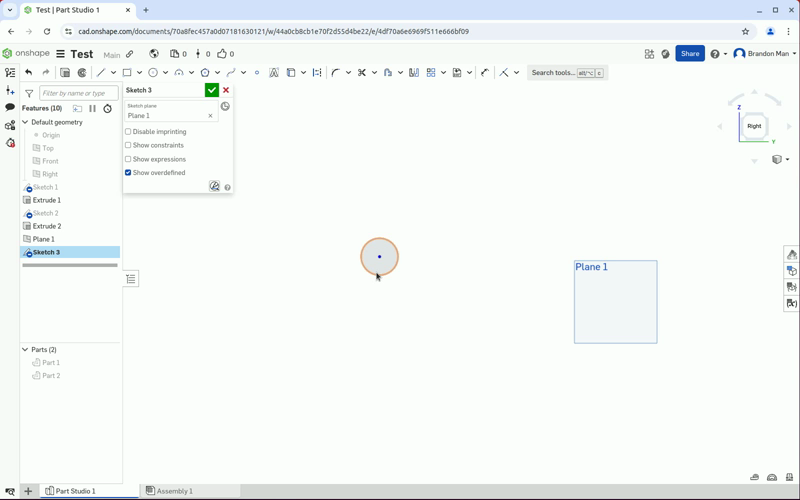
scroll(6)
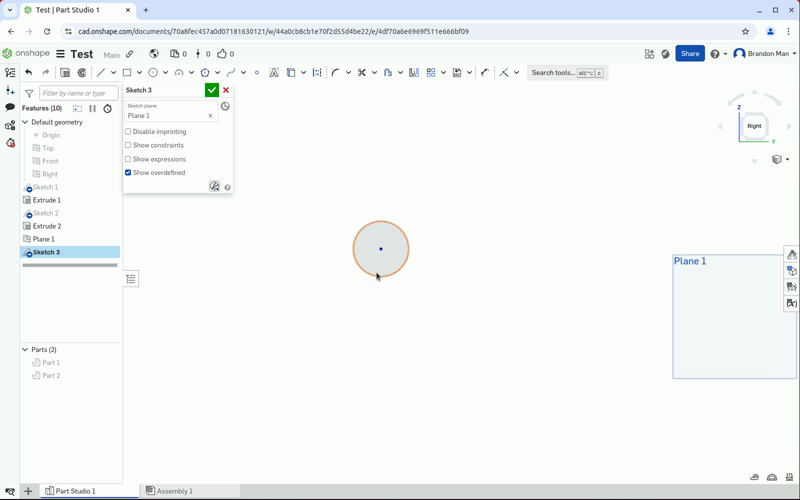
scroll(6)
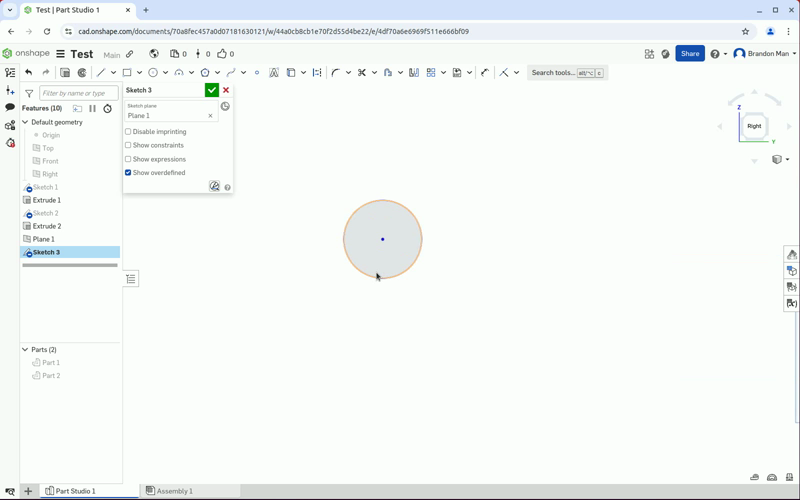
scroll(6)
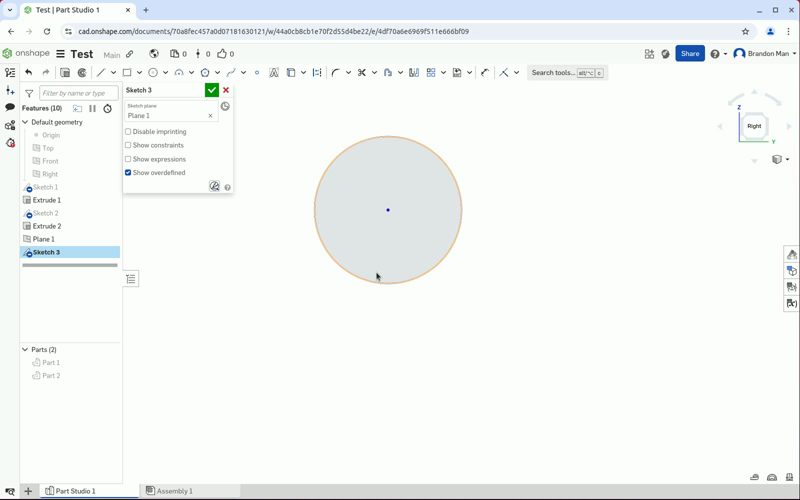
click(376, 272)
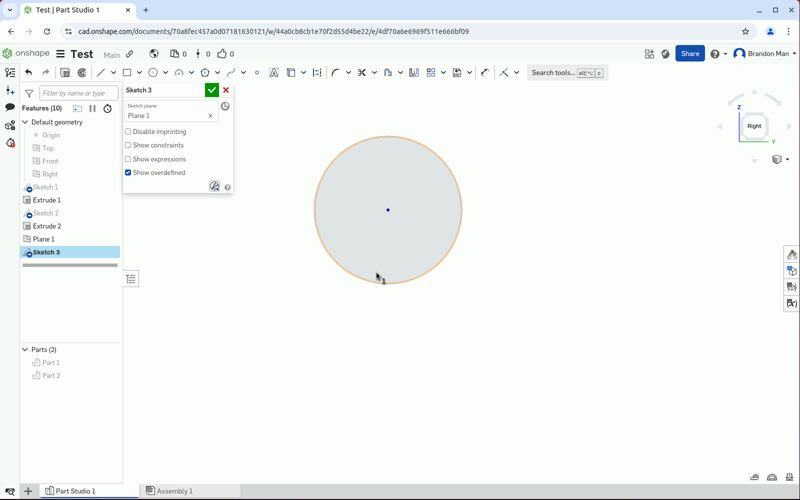
scroll(-6)
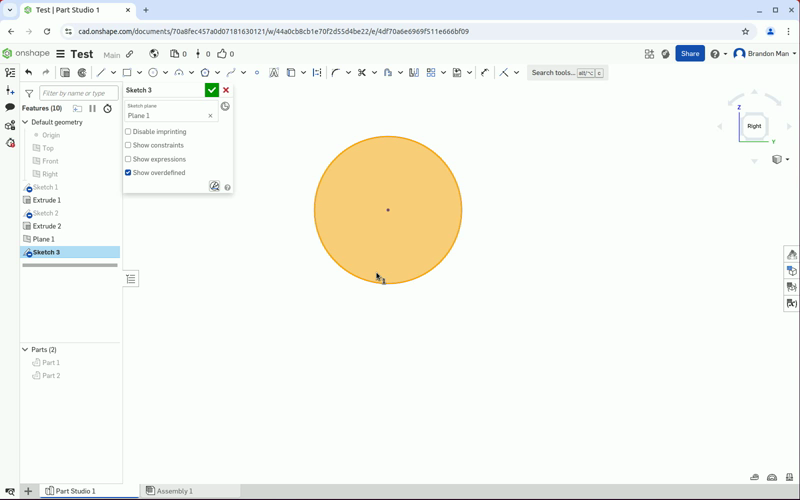
scroll(-6)
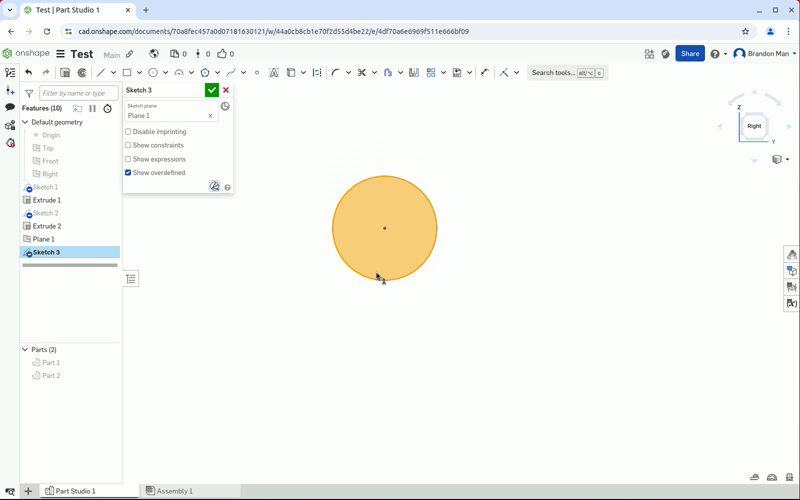
scroll(-6)
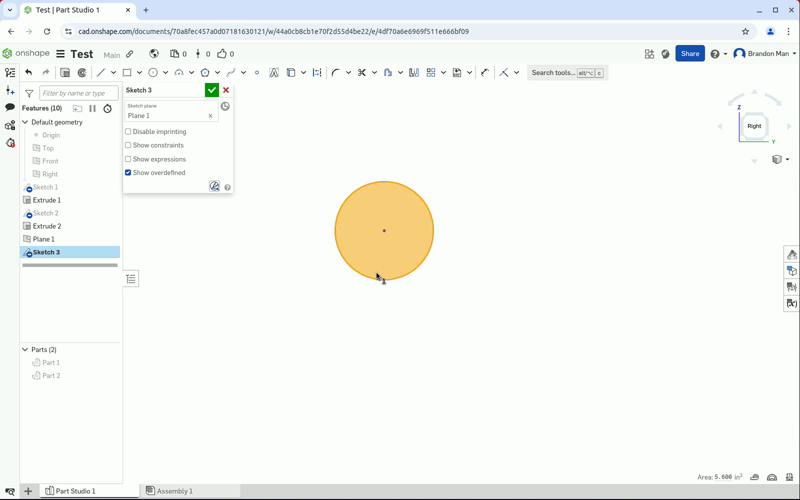
scroll(-6)
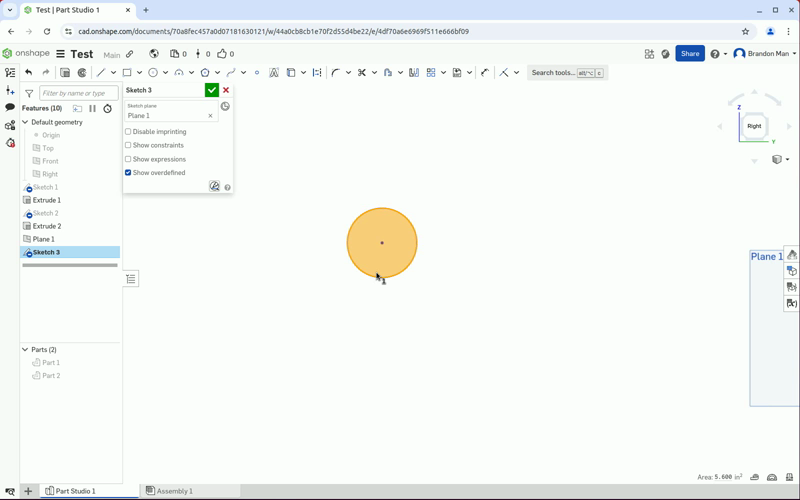
scroll(-6)
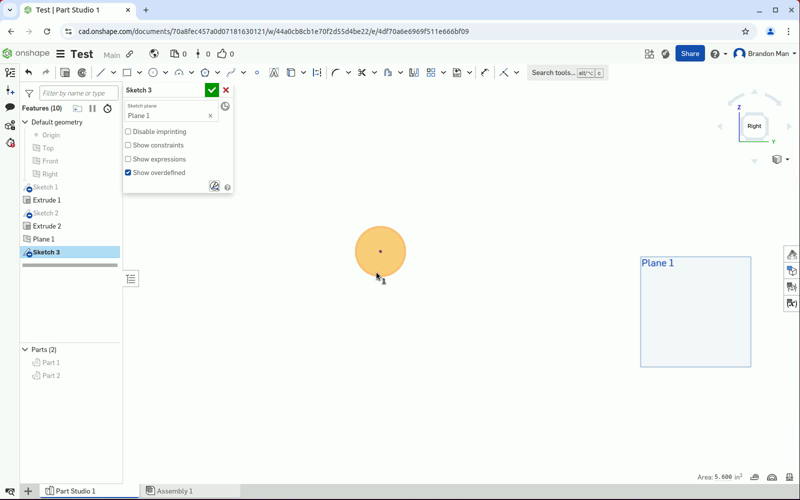
scroll(-6)
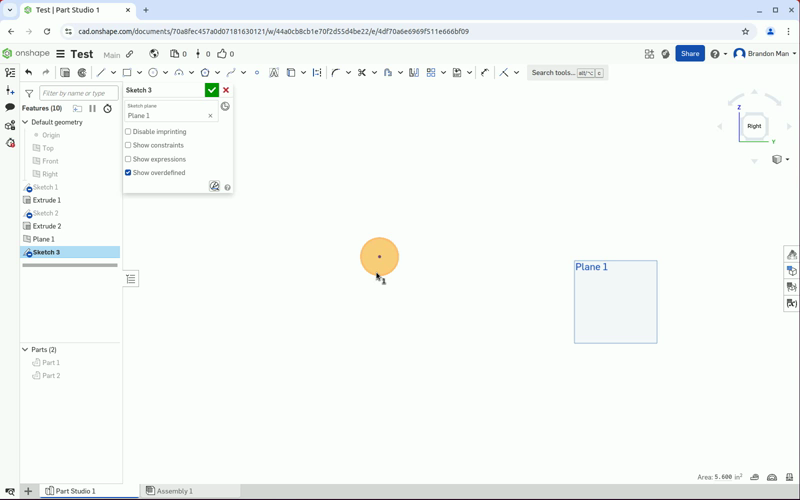
scroll(-6)
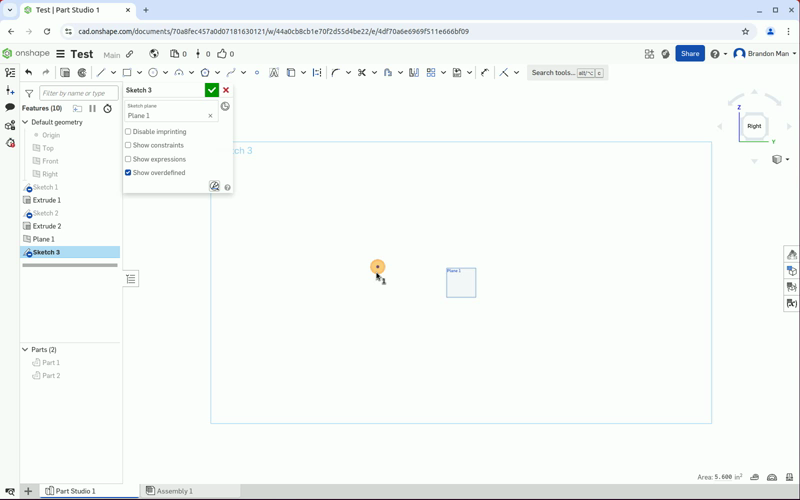
mouse_move(73, 352)
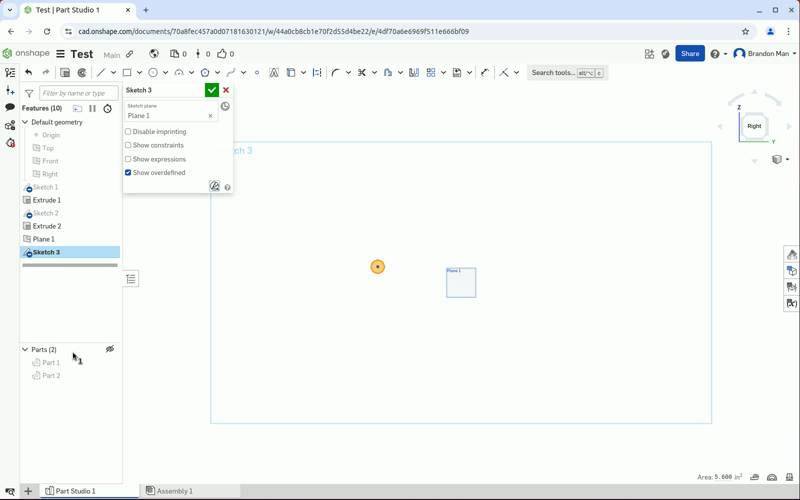
key(shift+y)
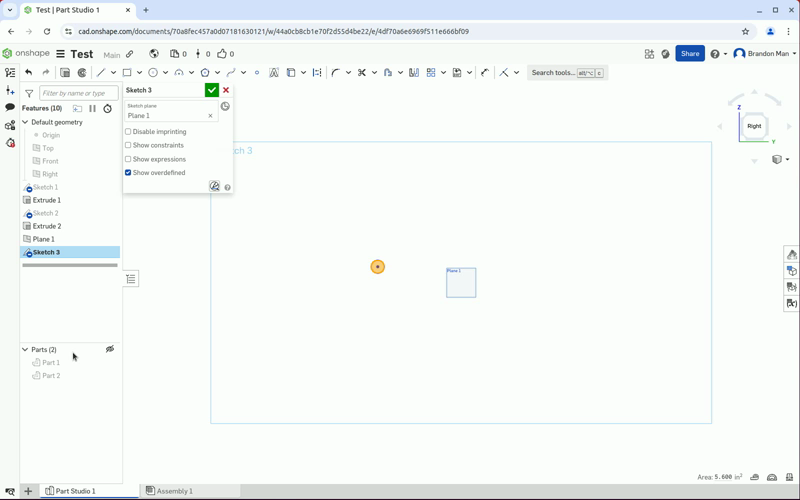
key(shift+e)
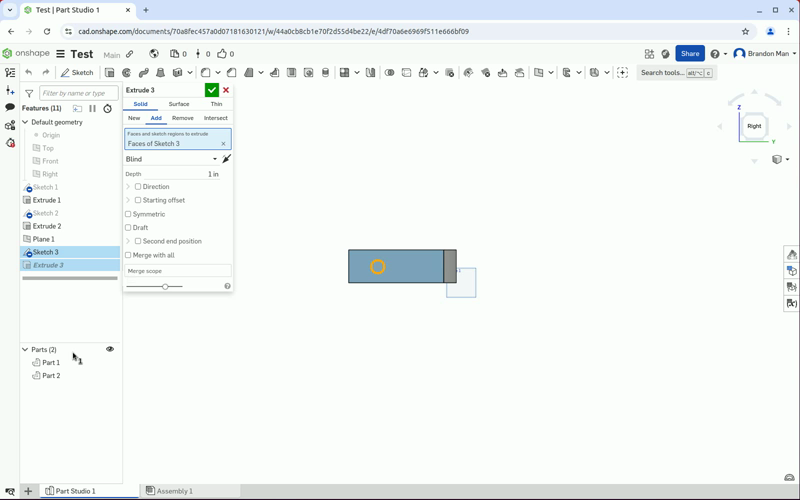
mouse_move(143, 106)
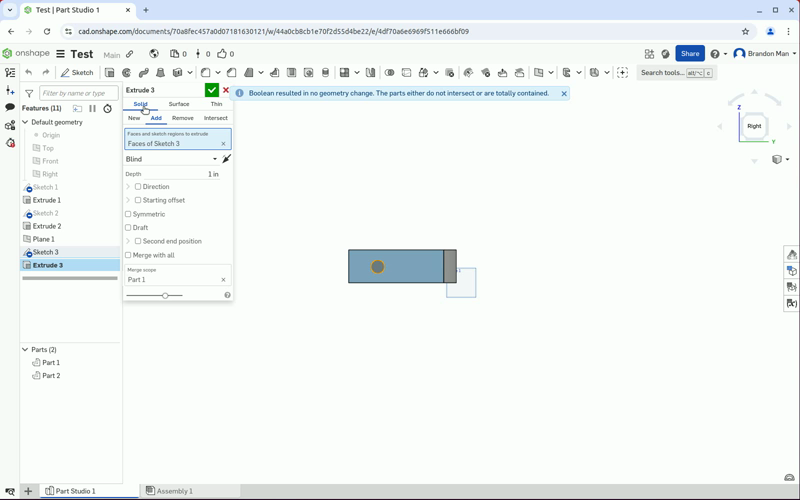
click(143, 106)
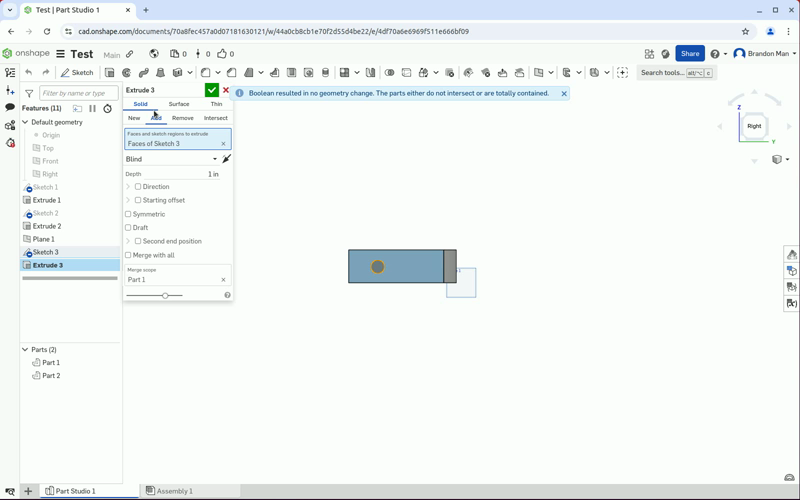
mouse_move(186, 120)
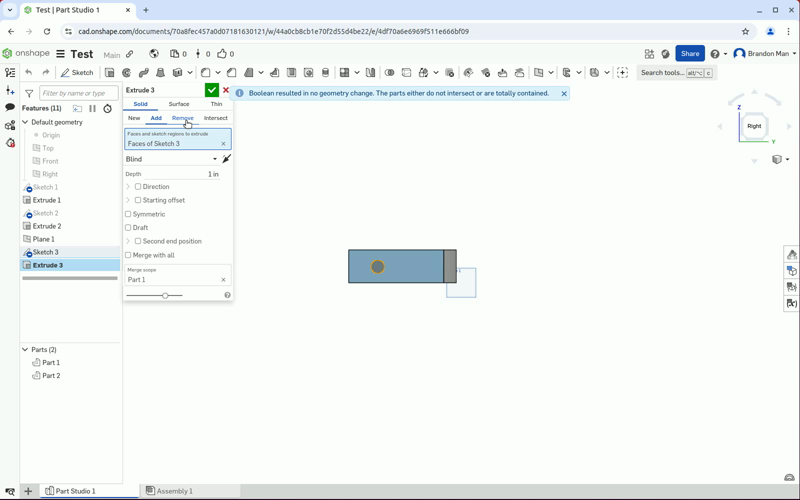
click(186, 120)
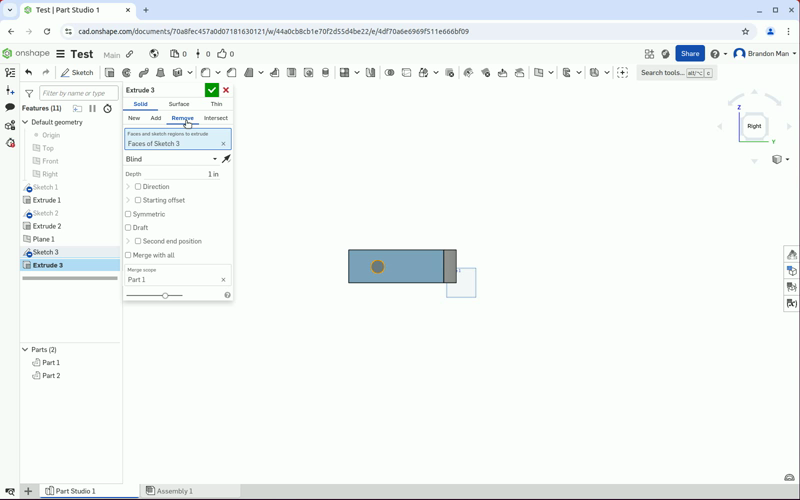
key(tab, 4)
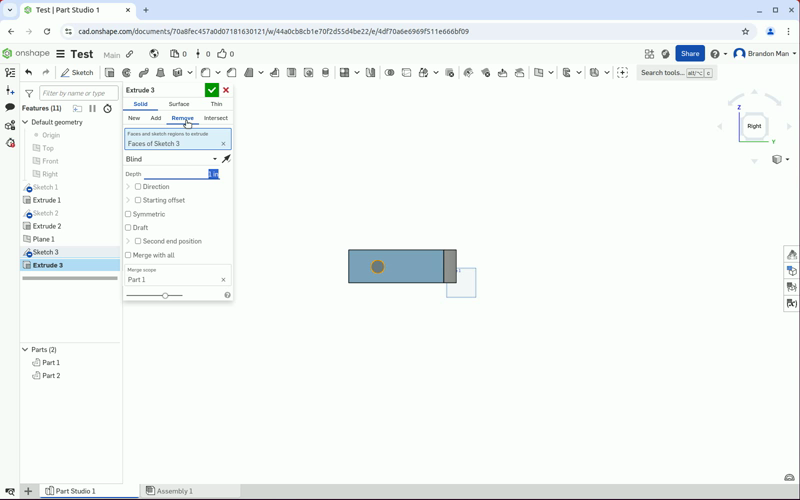
text(24.312)
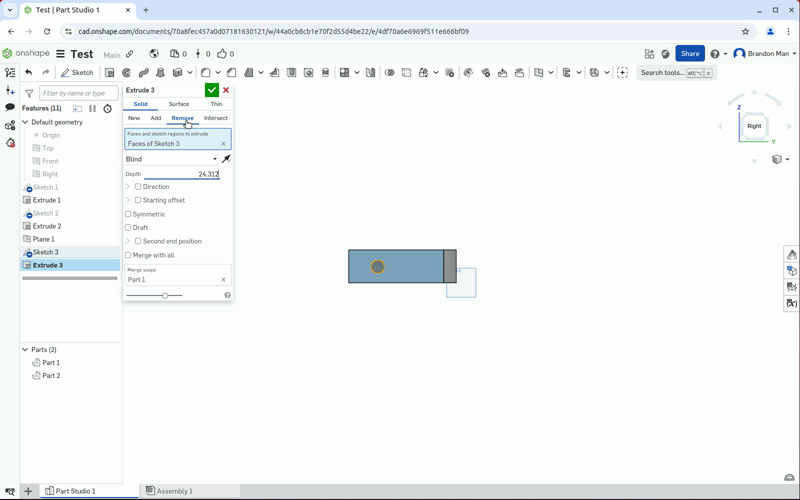
key(tab, 6)
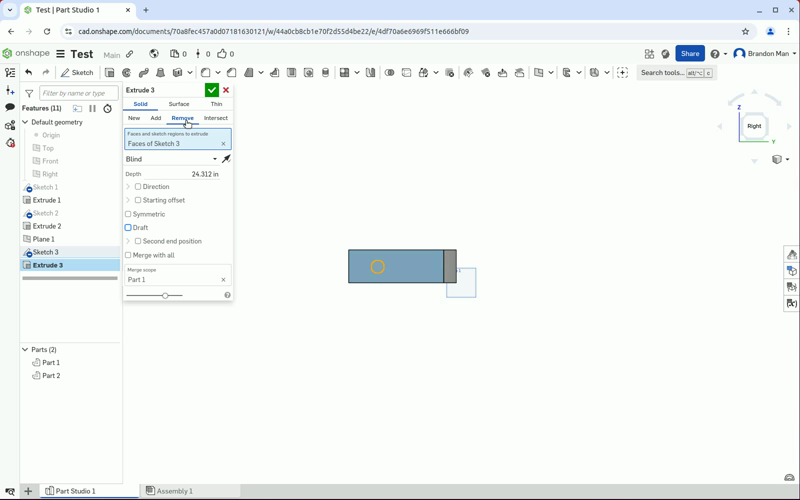
key(space)
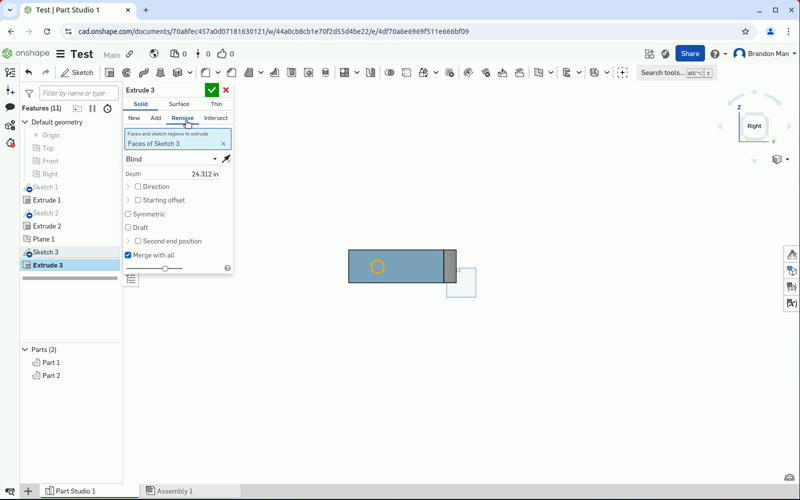
key(enter)
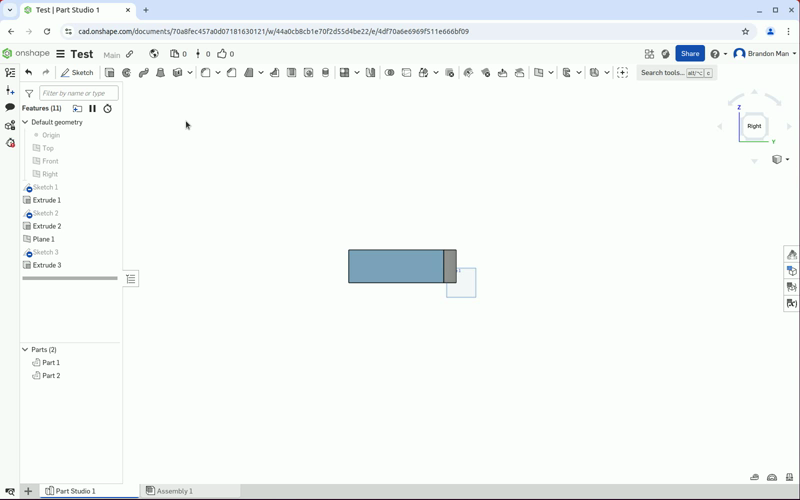
key(shift+h)
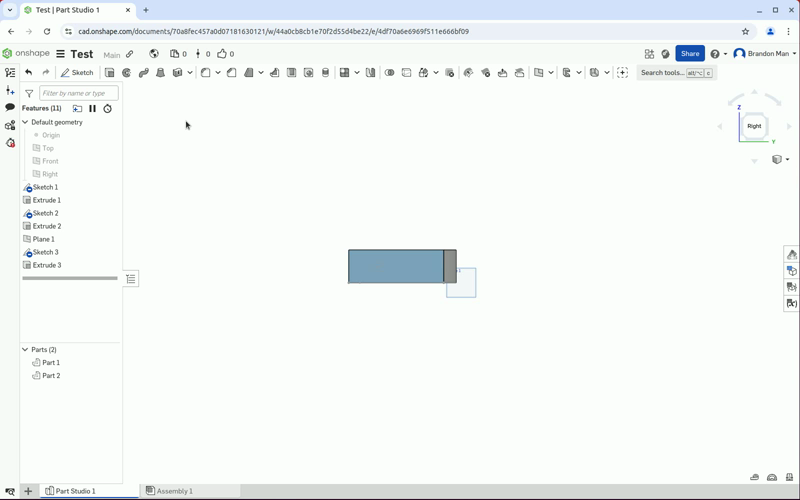
key(shift+h)
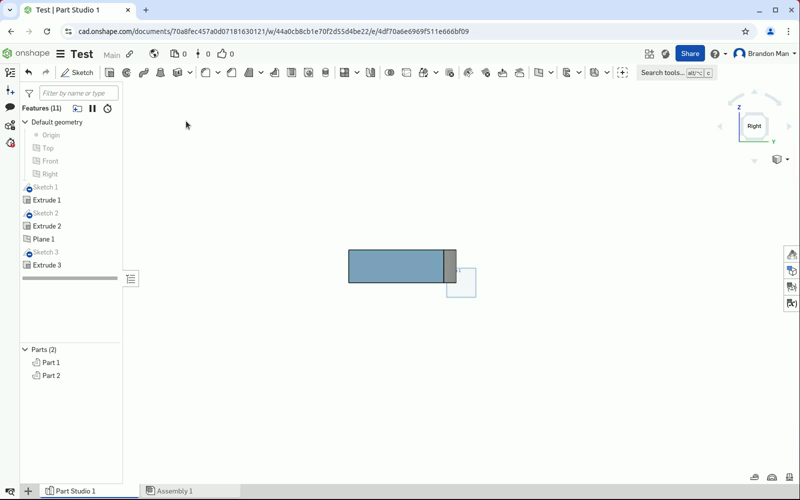
mouse_move(73, 189)
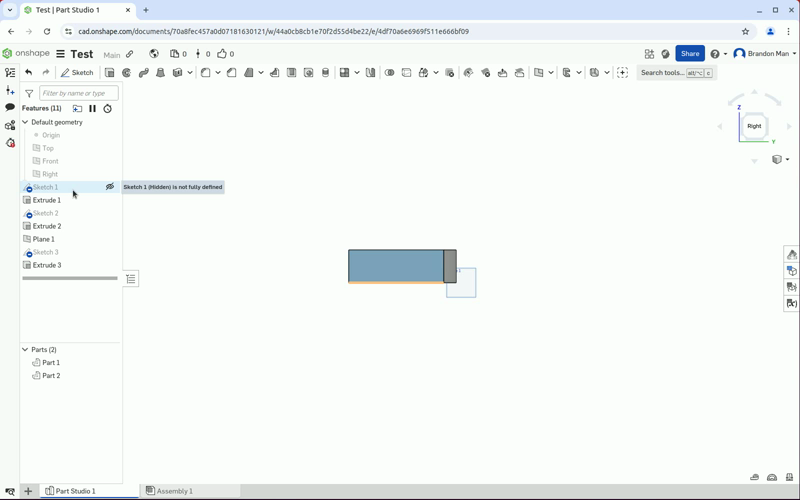
click(73, 189)
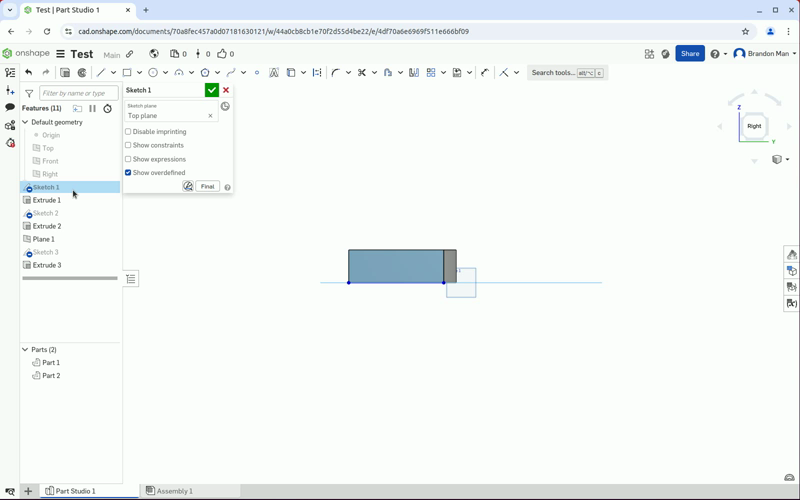
mouse_move(229, 92)
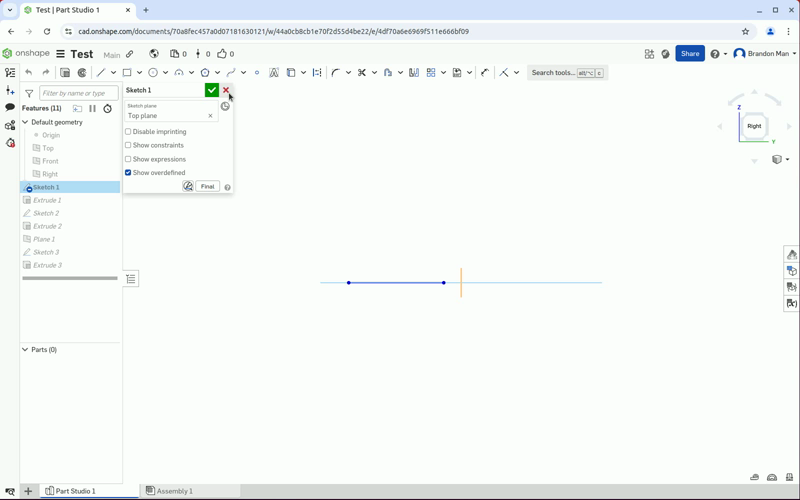
click(229, 92)
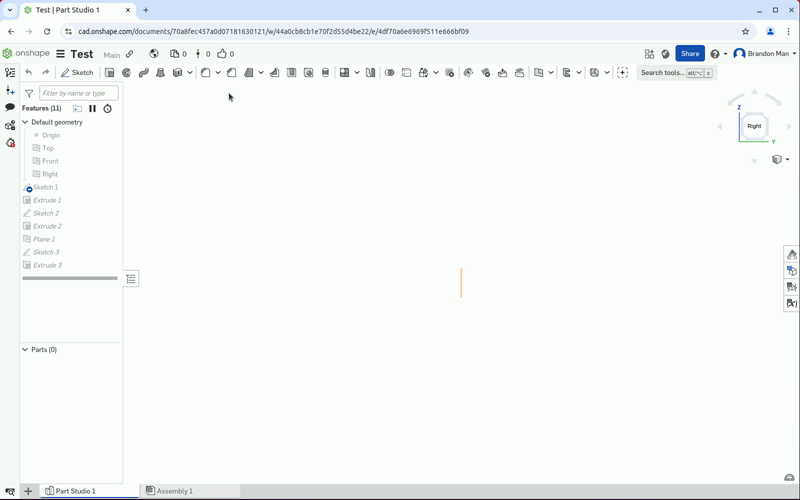
key(shift+s)
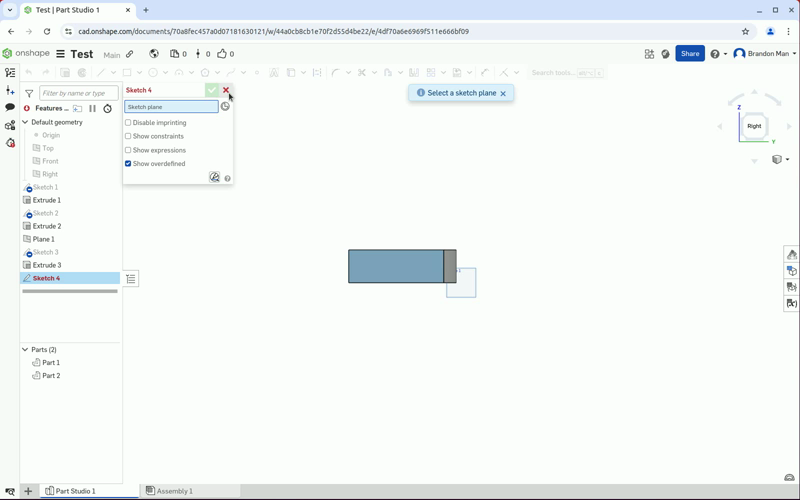
mouse_move(73, 241)
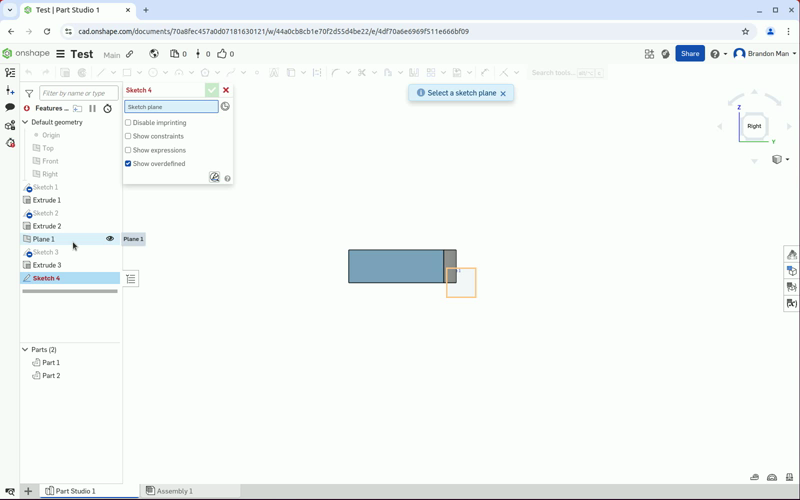
click(73, 241)
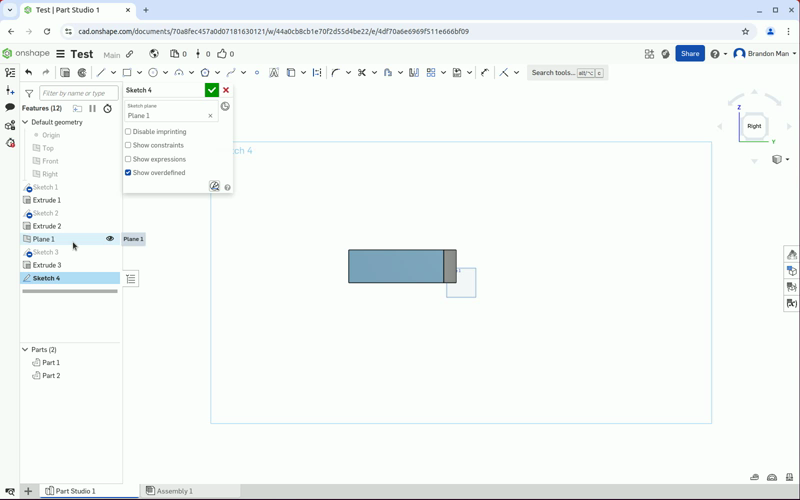
mouse_move(73, 352)
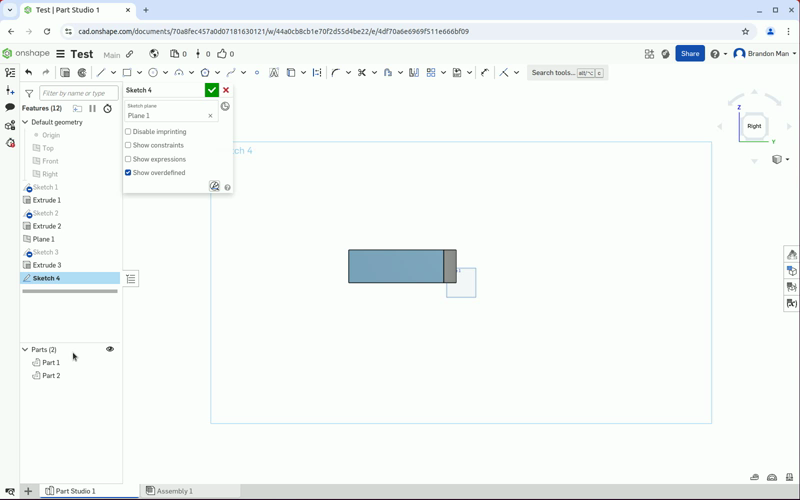
key(y)
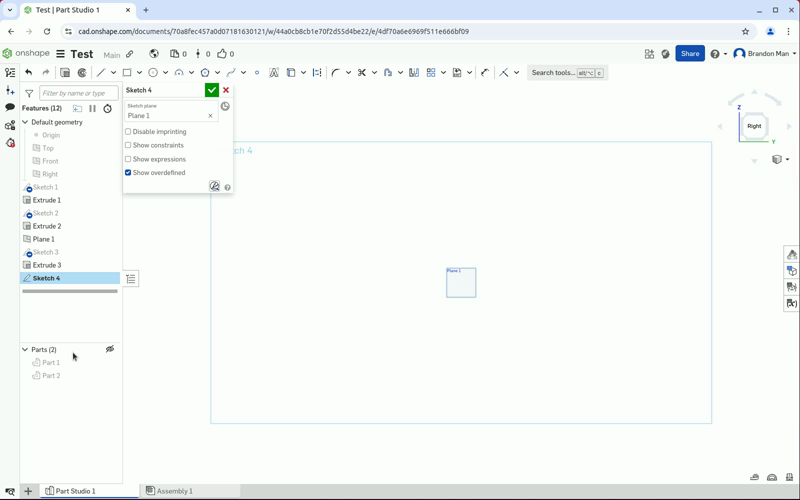
key(c)
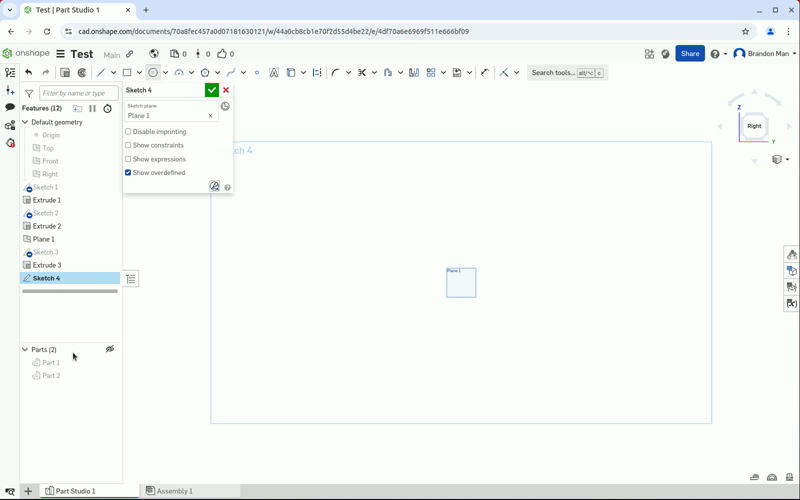
key_down(shift)
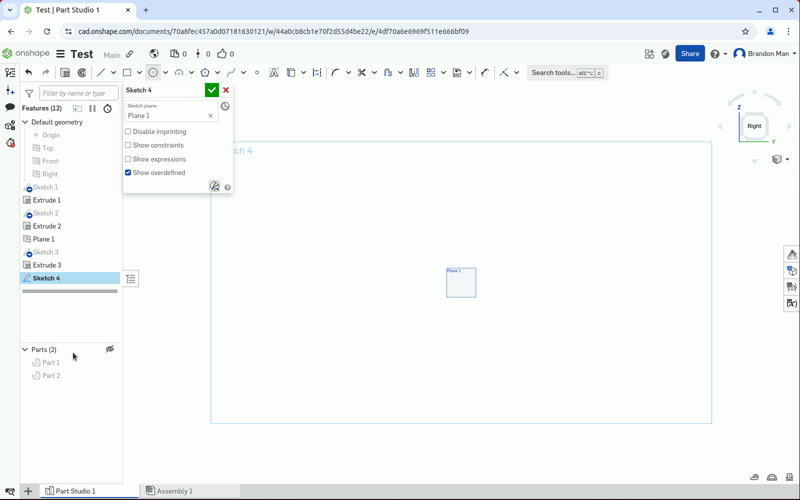
mouse_move(413, 266)
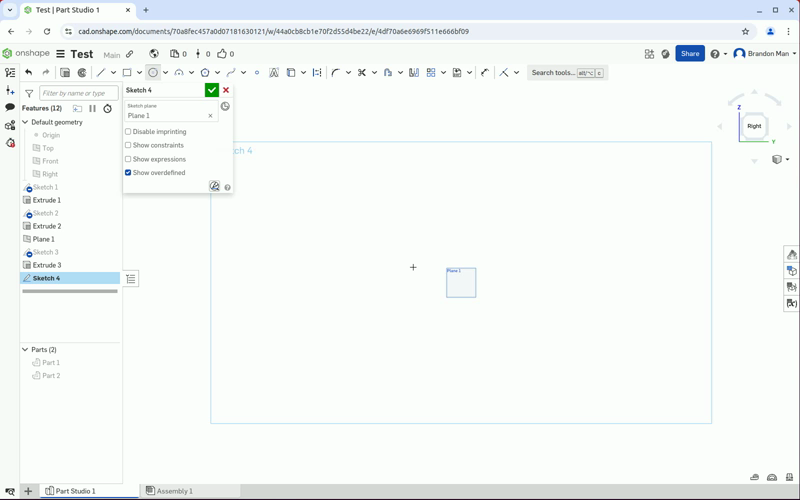
click(413, 266)
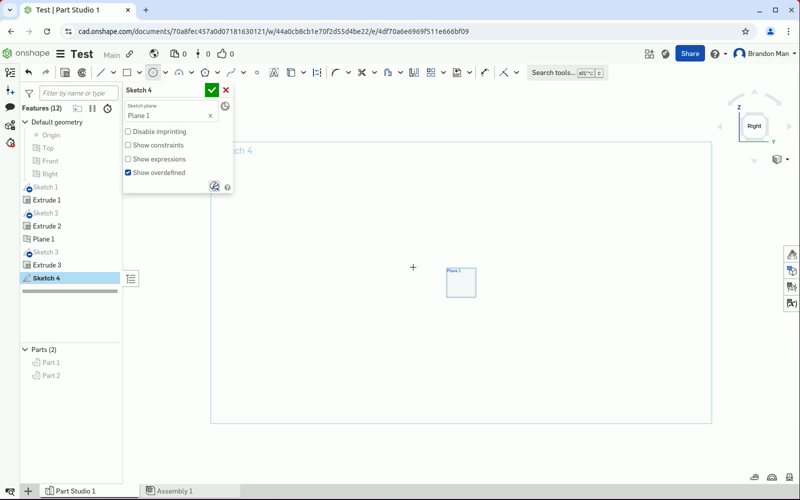
key_up(shift)
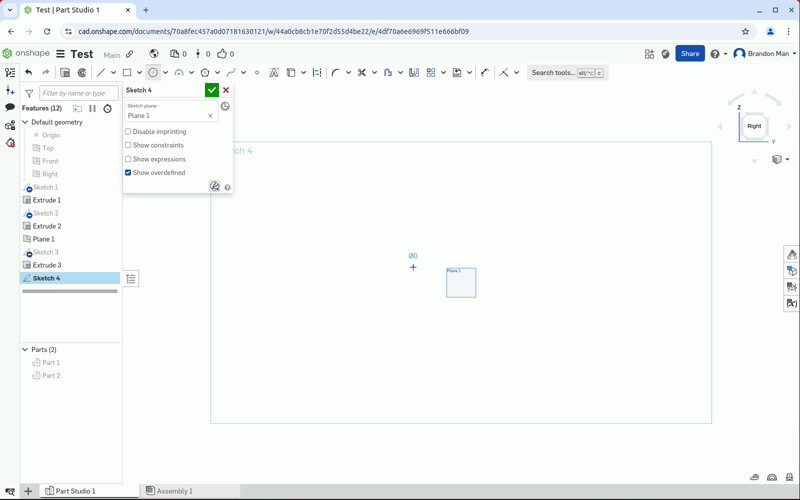
mouse_move(419, 266)
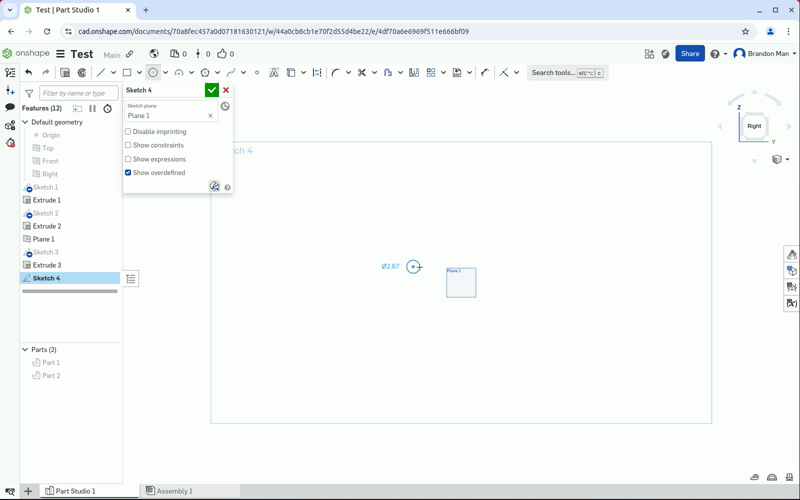
click(419, 266)
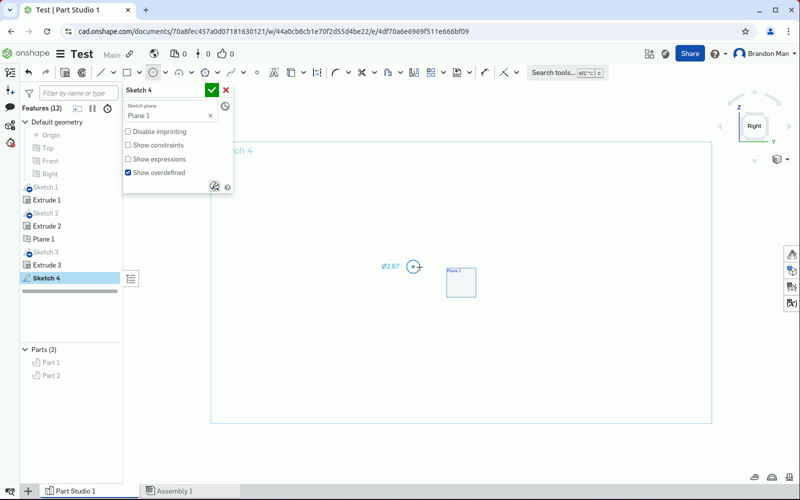
key(esc)
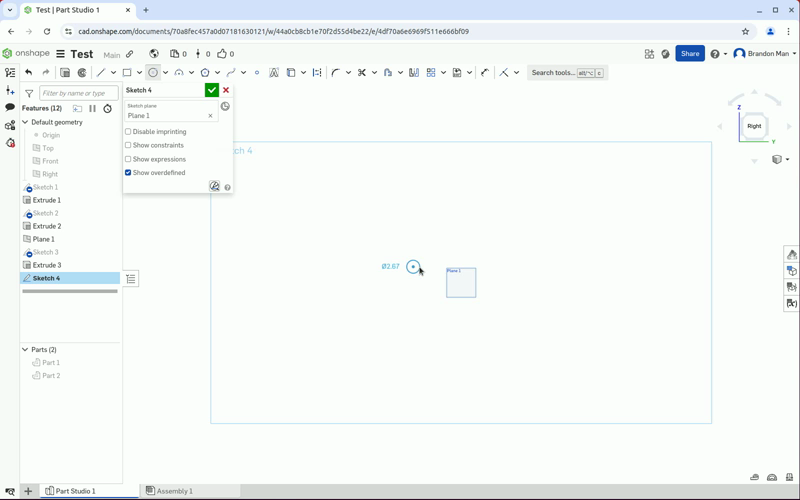
mouse_move(413, 262)
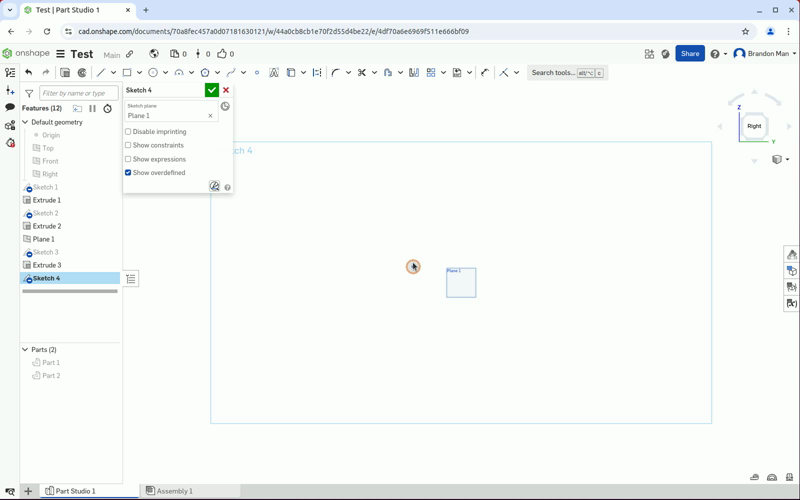
scroll(6)
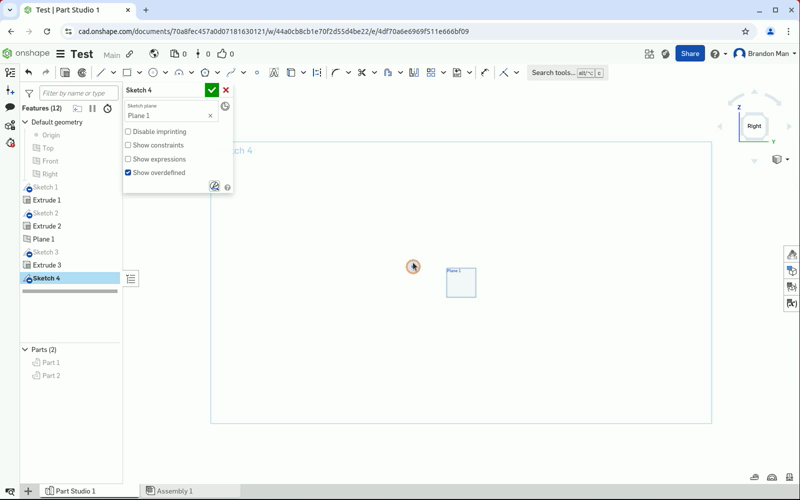
scroll(6)
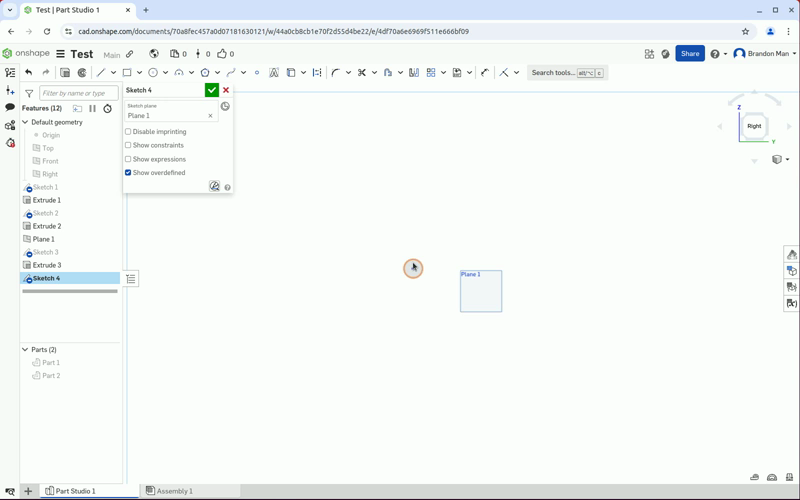
scroll(6)
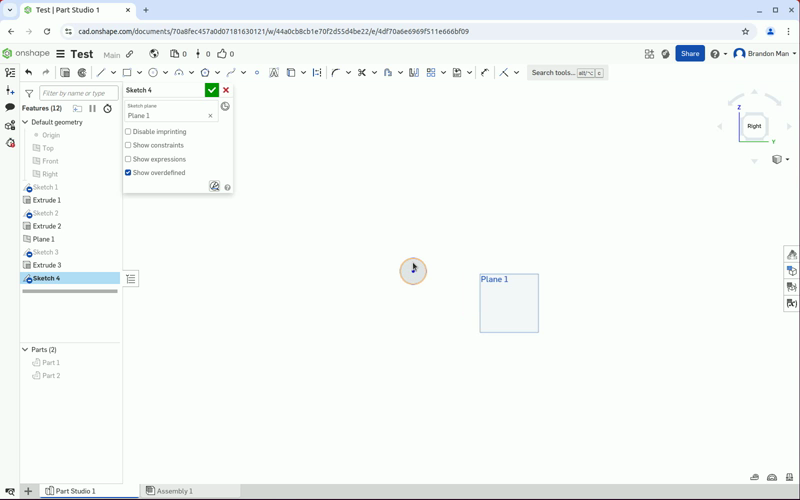
scroll(6)
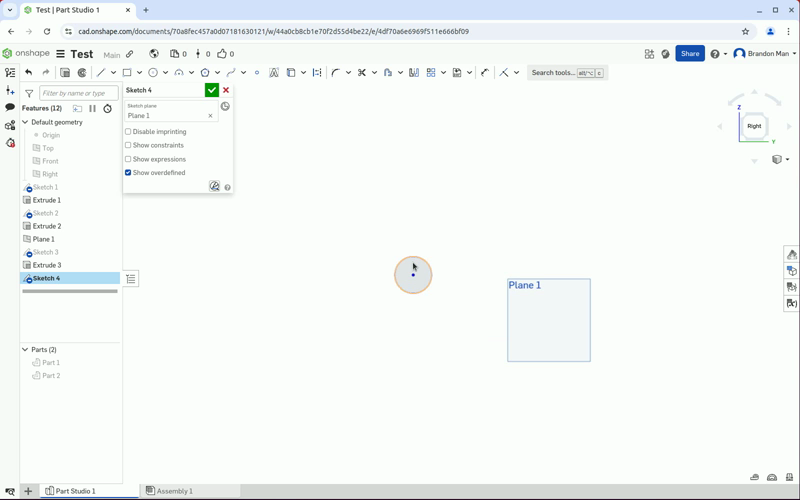
scroll(6)
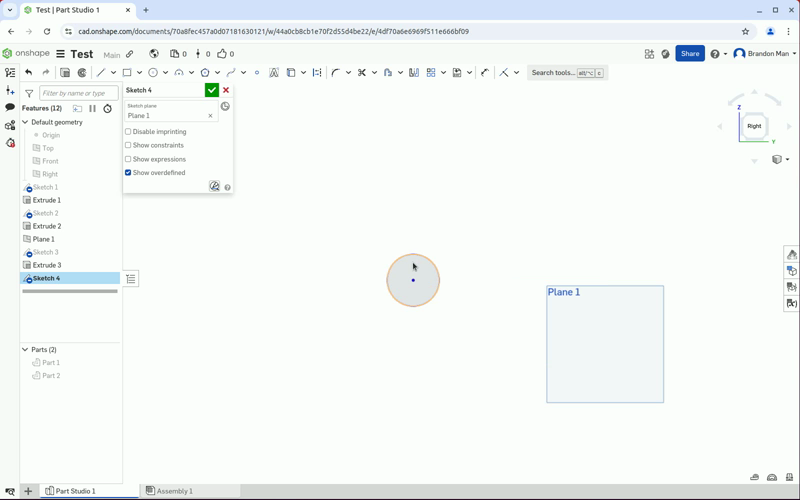
scroll(6)
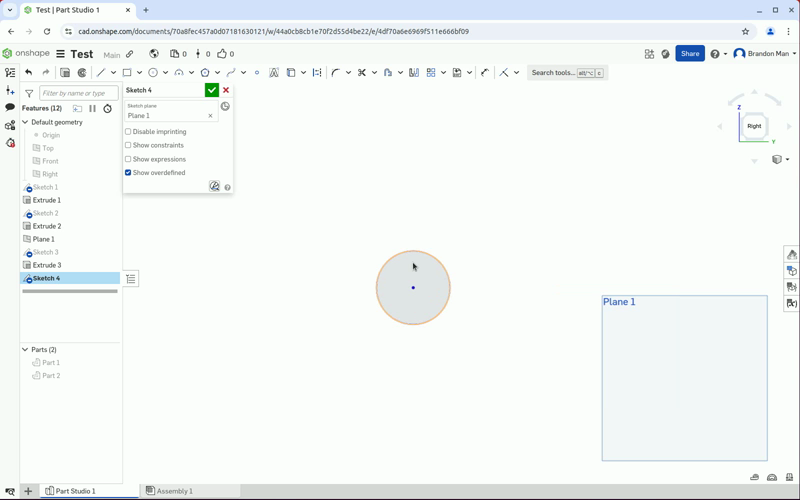
scroll(6)
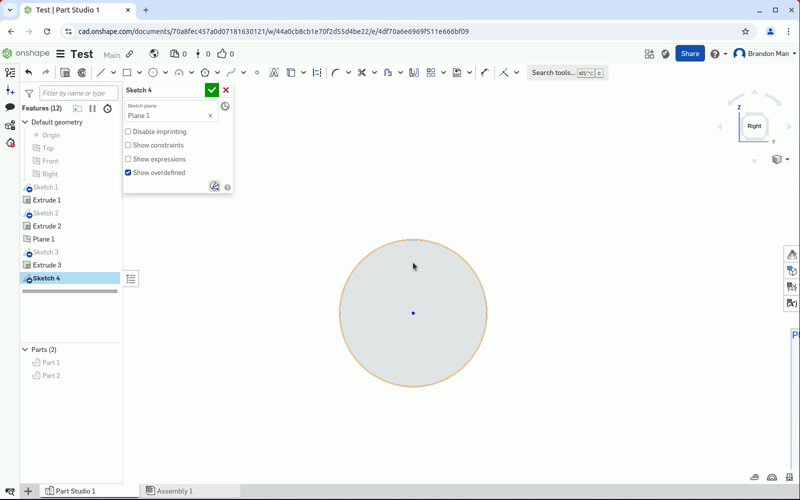
click(413, 262)
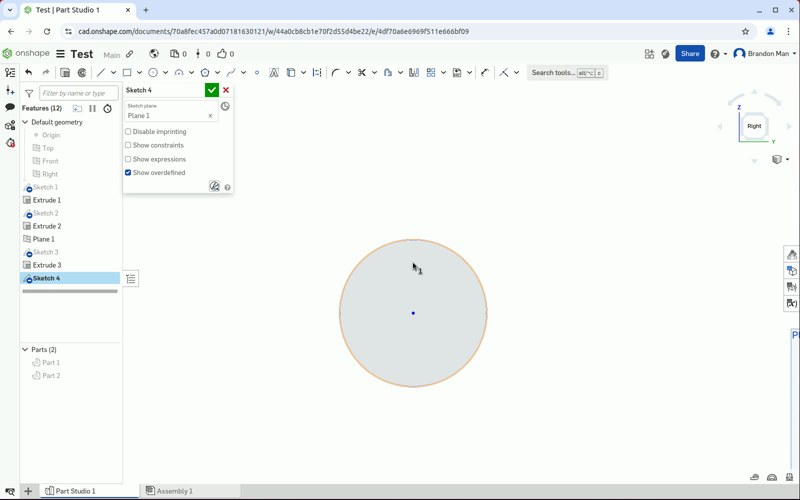
scroll(-6)
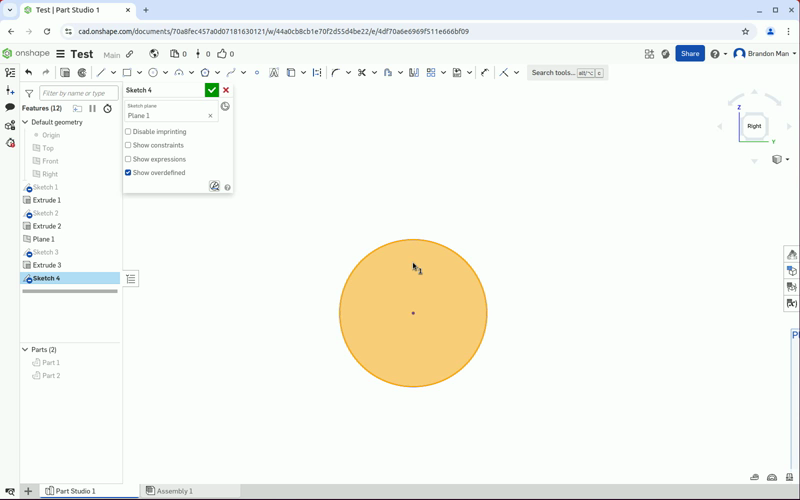
scroll(-6)
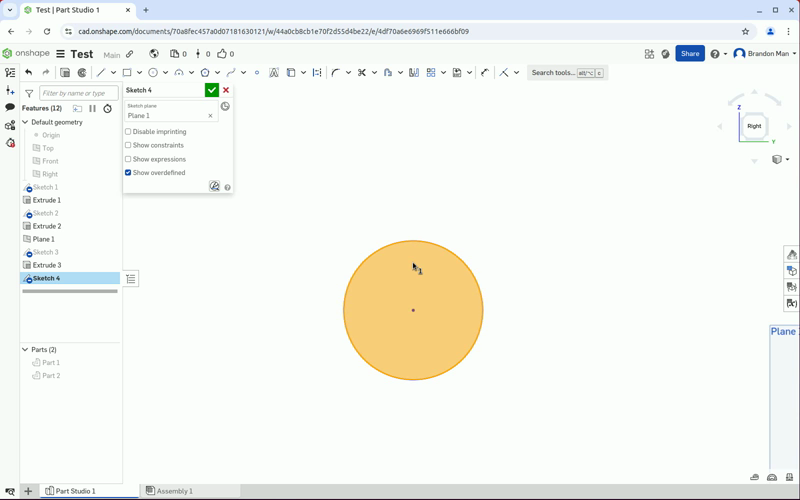
scroll(-6)
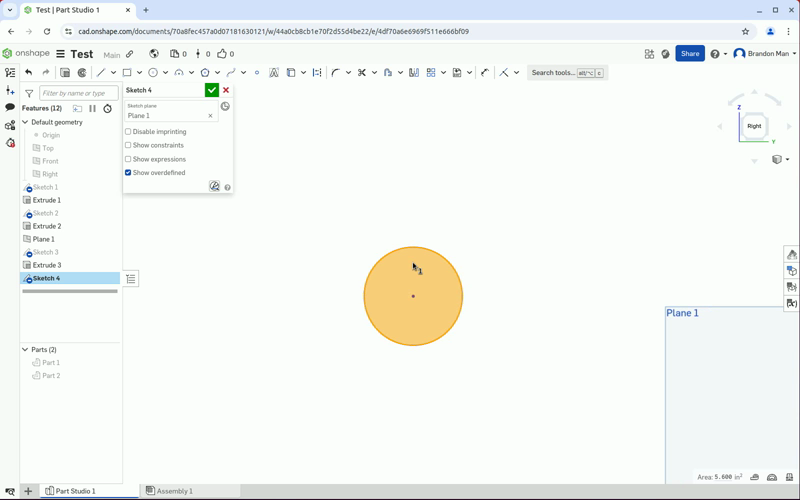
scroll(-6)
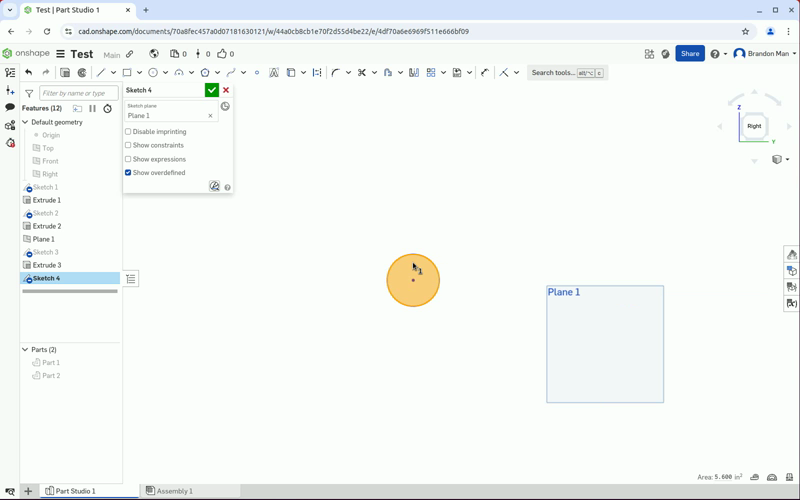
scroll(-6)
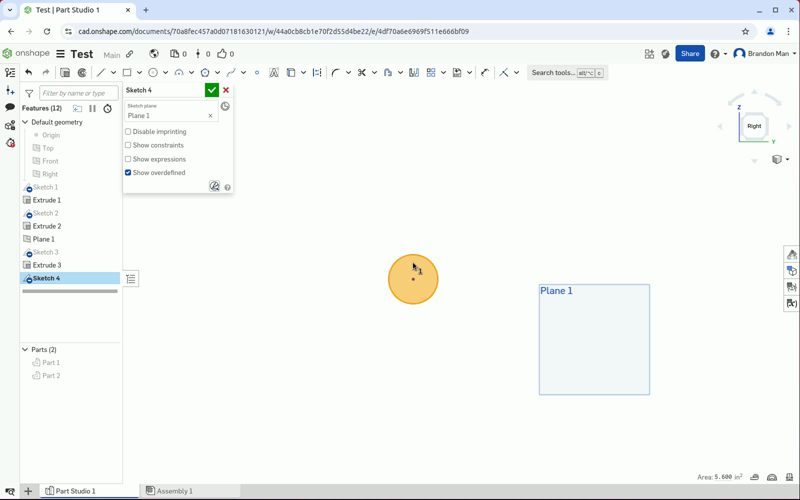
scroll(-6)
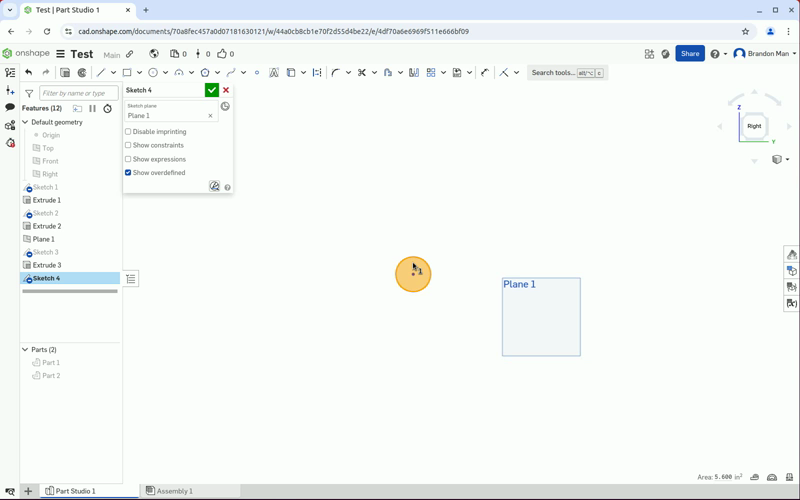
scroll(-6)
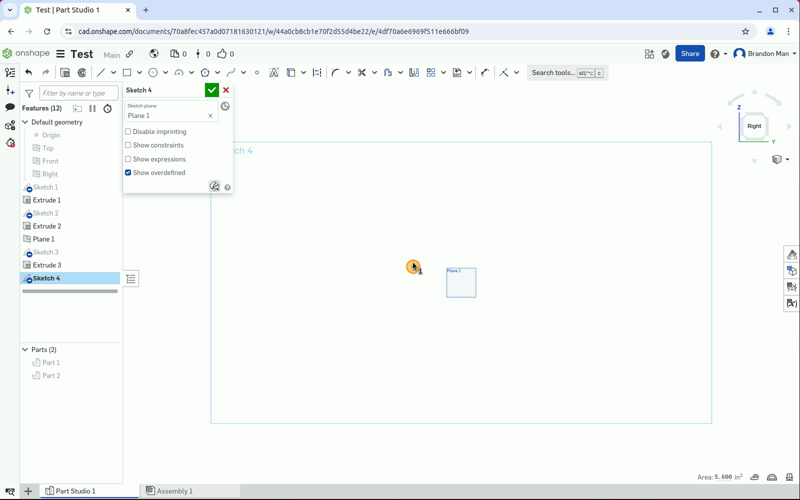
mouse_move(73, 352)
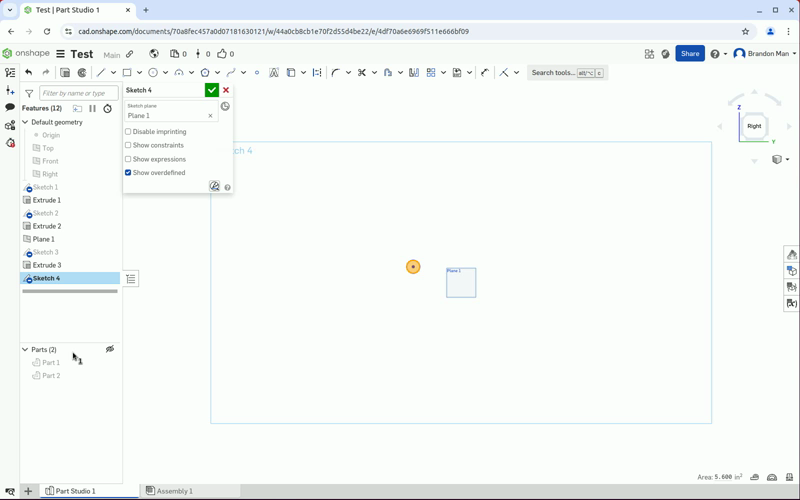
key(shift+y)
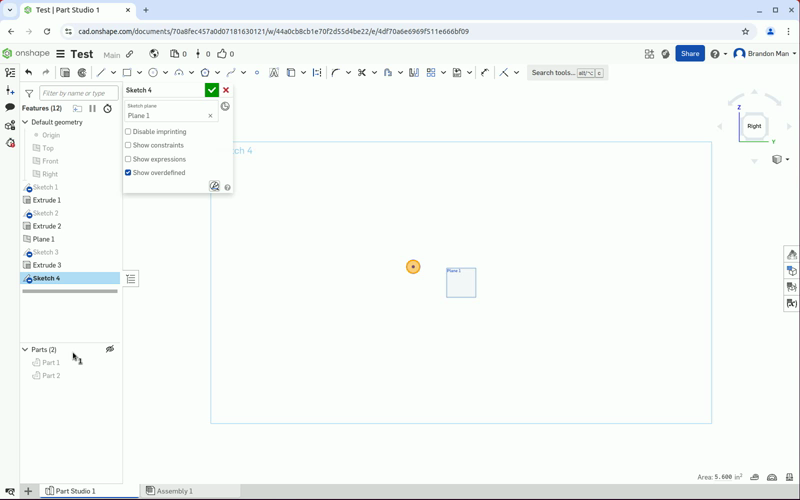
key(shift+e)
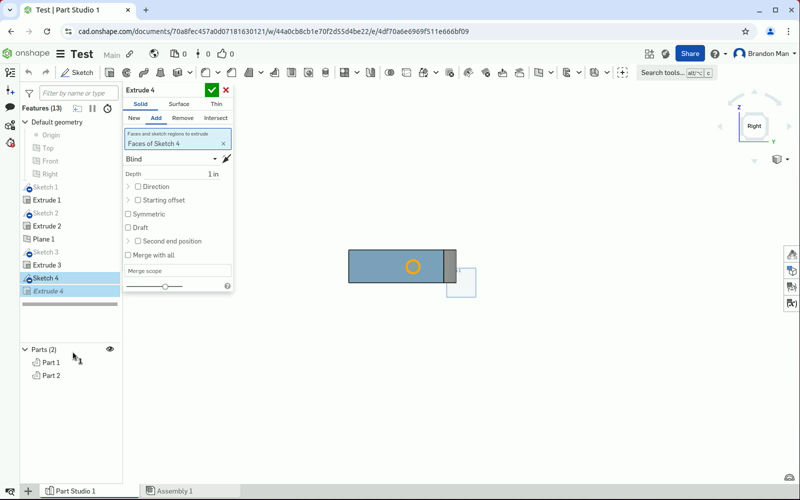
mouse_move(143, 106)
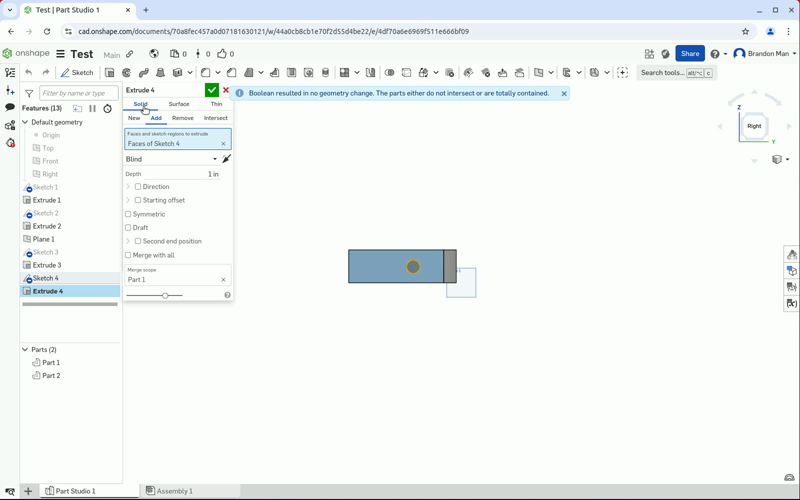
click(143, 106)
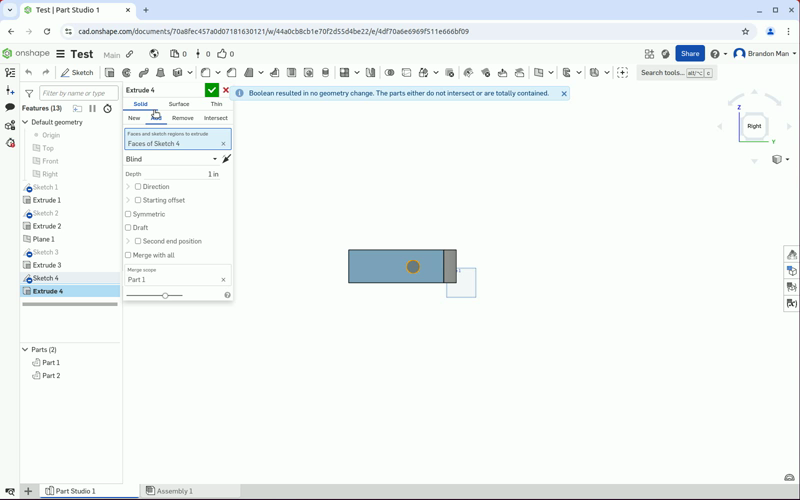
mouse_move(186, 120)
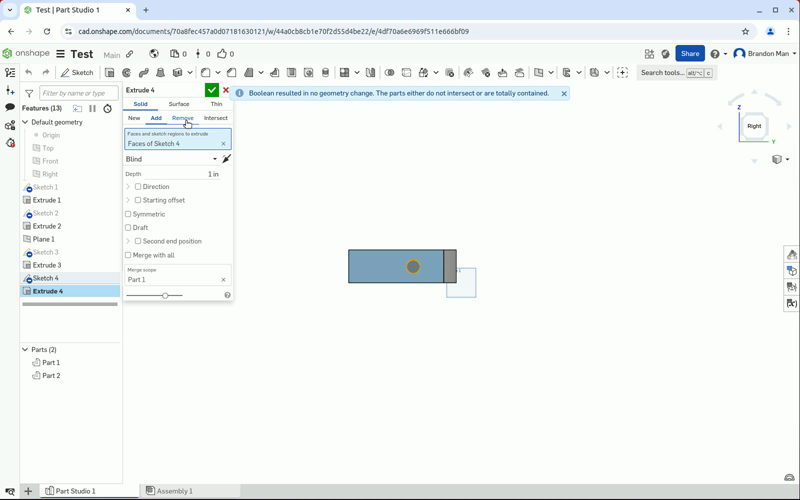
click(186, 120)
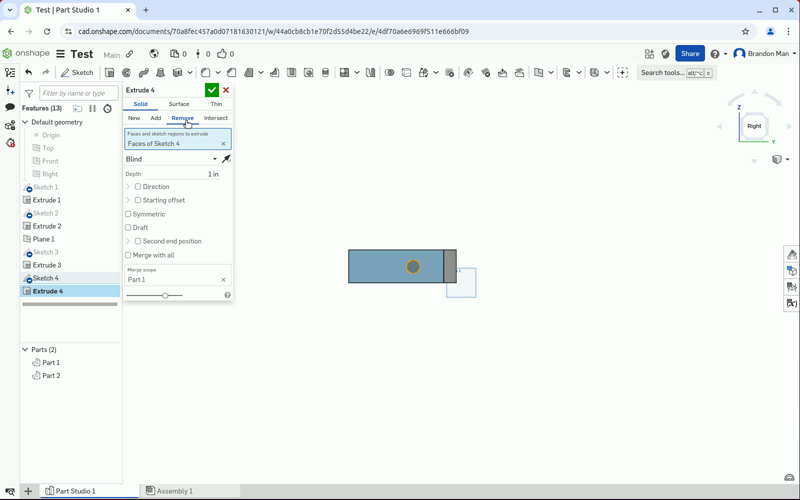
key(tab, 4)
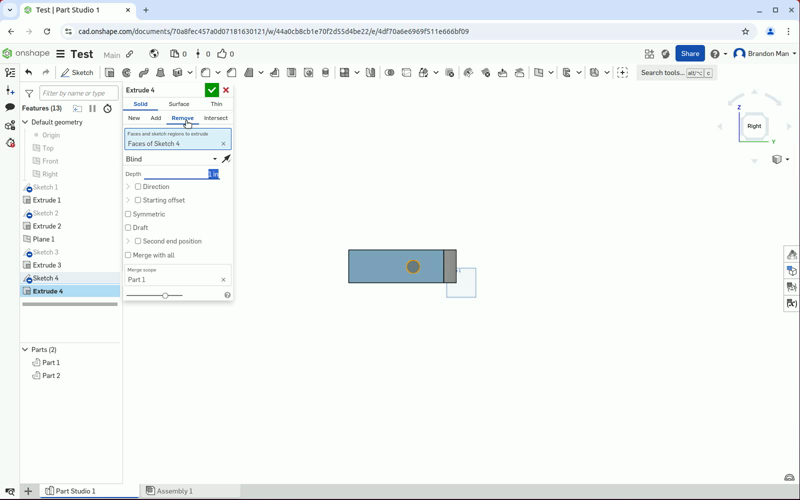
text(24.312)
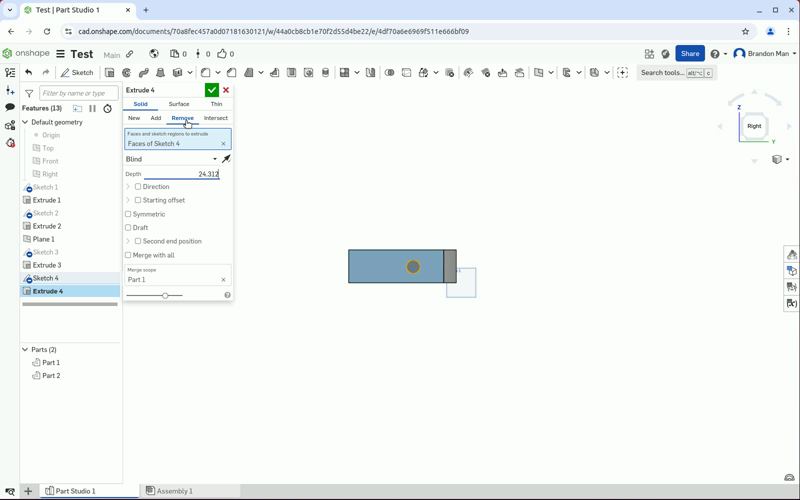
key(tab, 6)
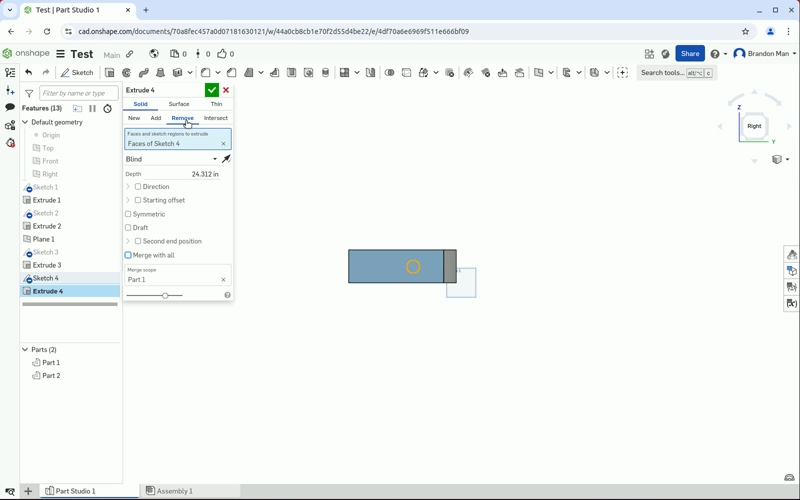
key(space)
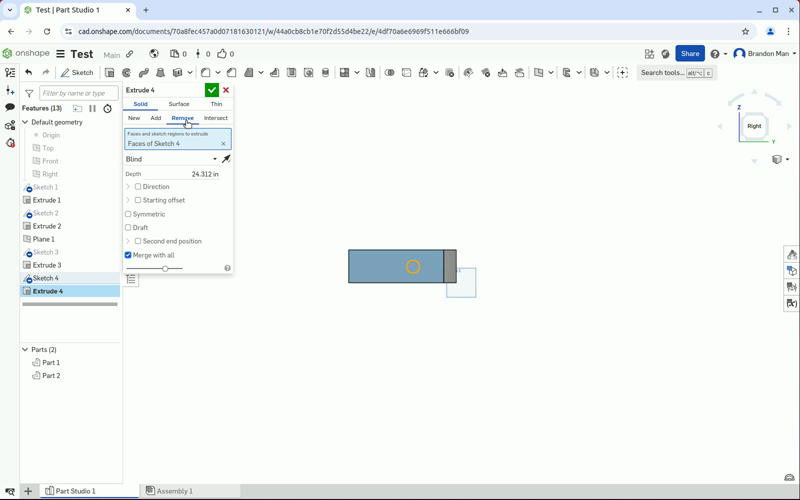
key(enter)
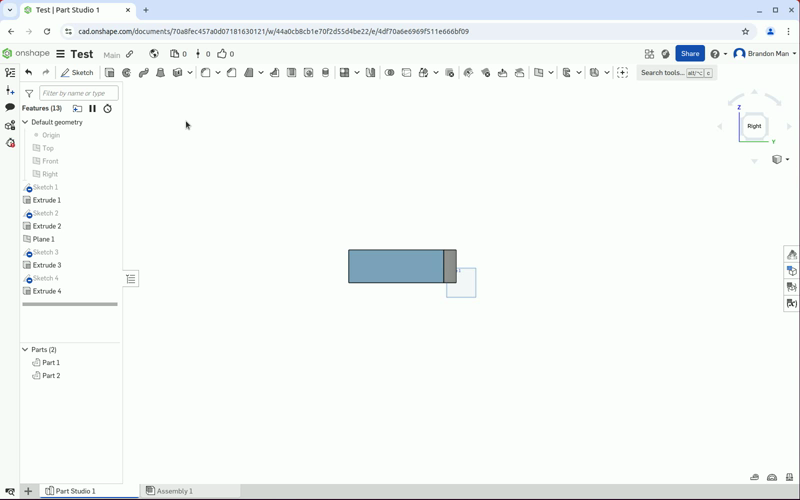
key(shift+h)
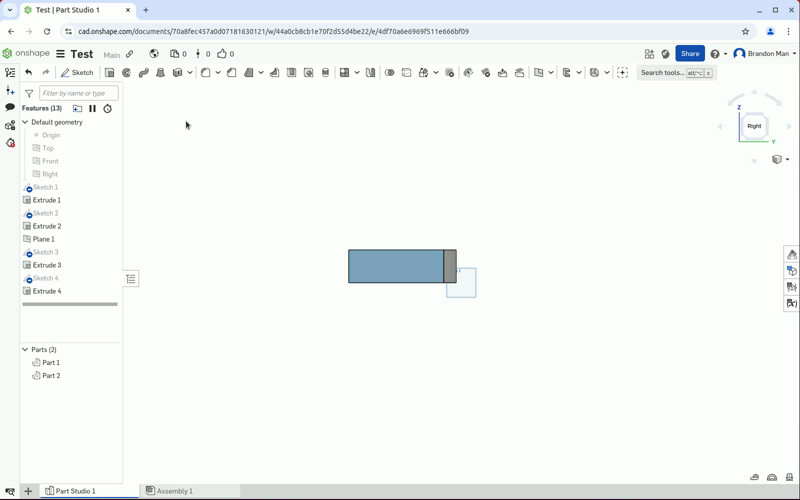
key(shift+h)
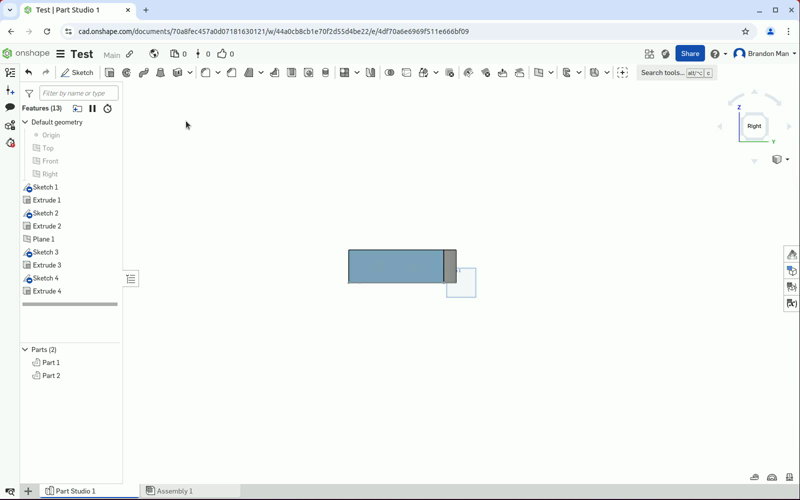
key(shift+7)
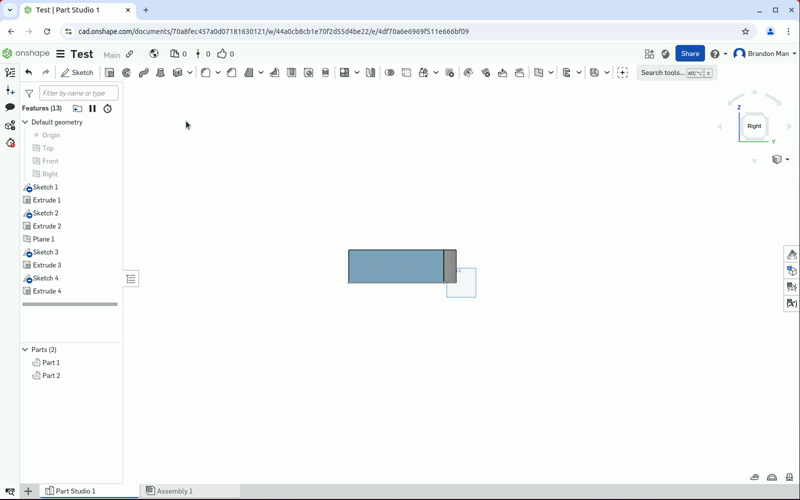
key(right, 2)
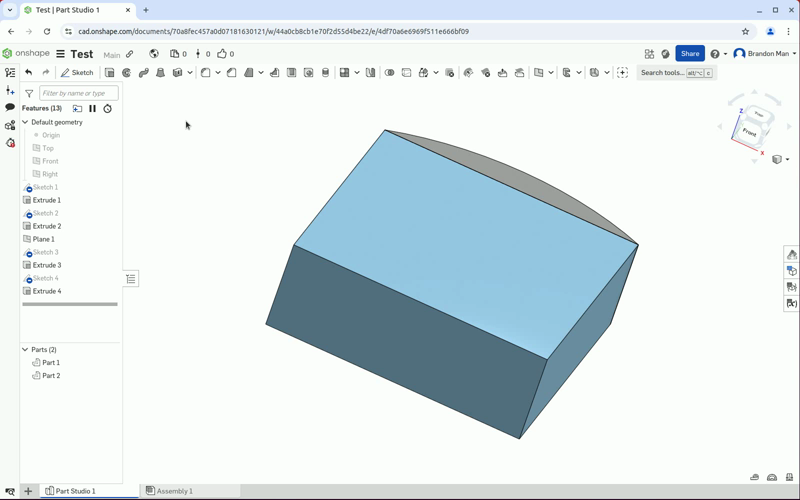
key(down, 2)
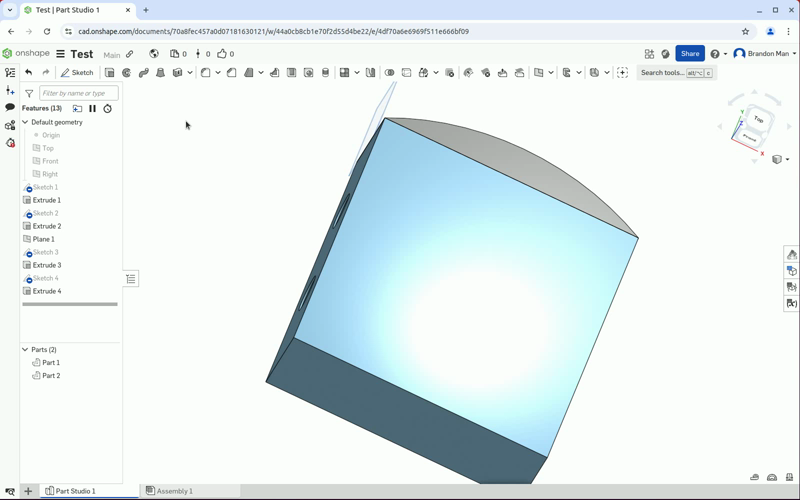
key(up, 2)
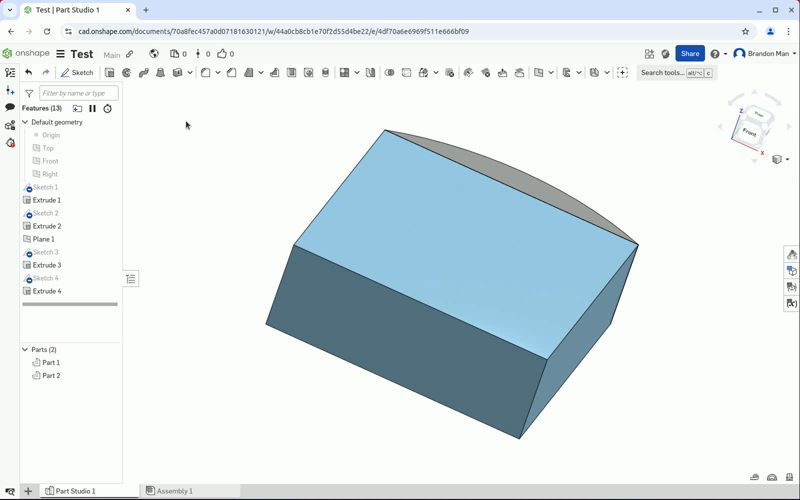
key(left, 2)
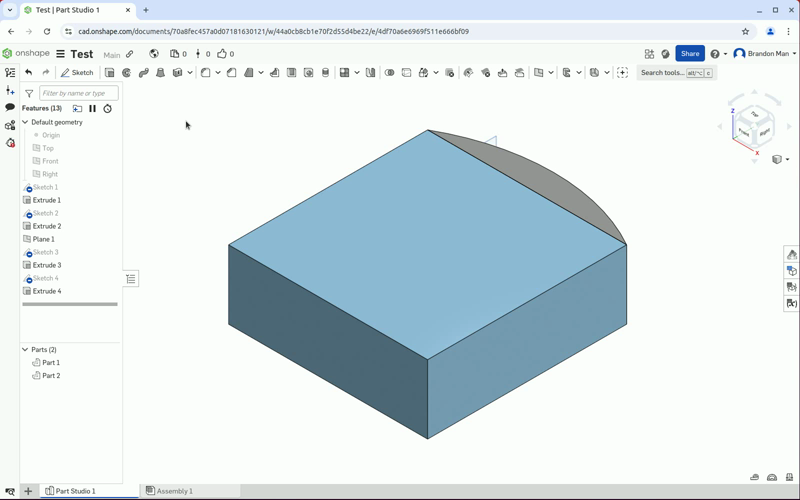
mouse_move(73, 189)
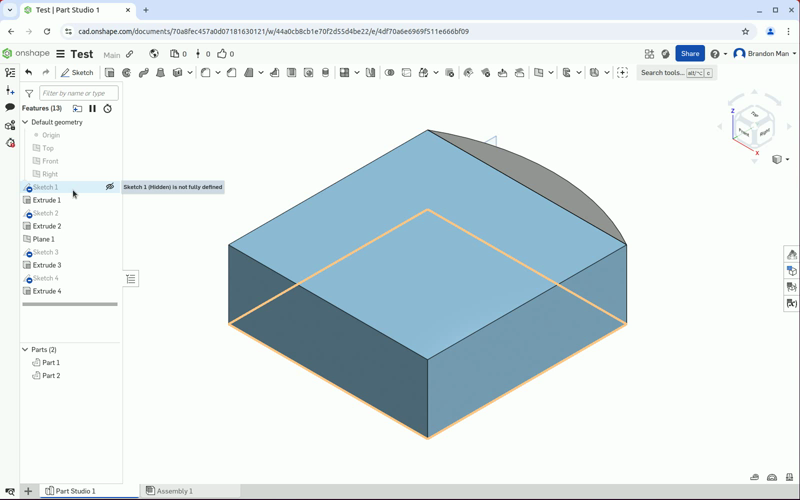
click(73, 189)